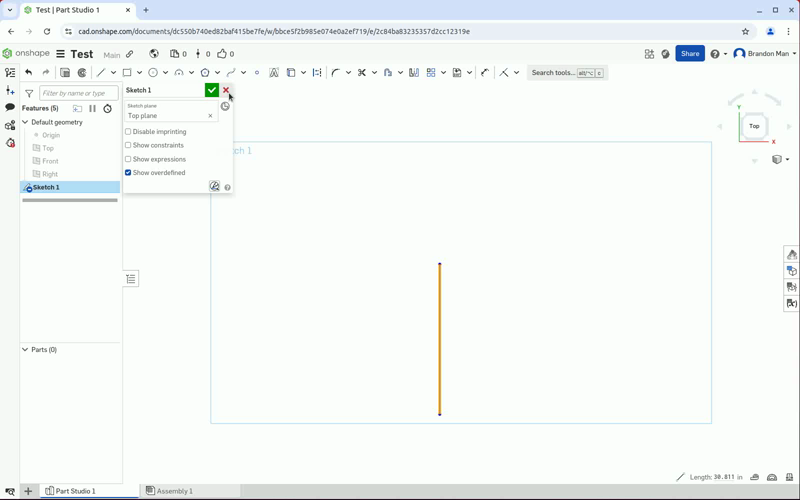
key(shift+h)
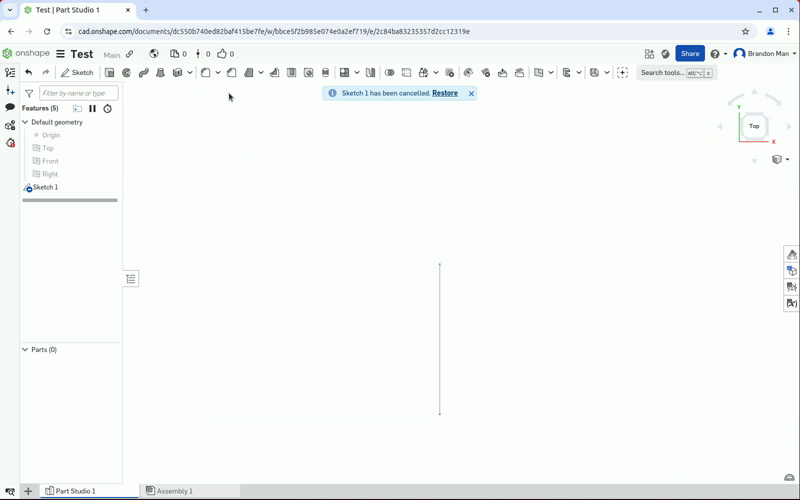
key(shift+s)
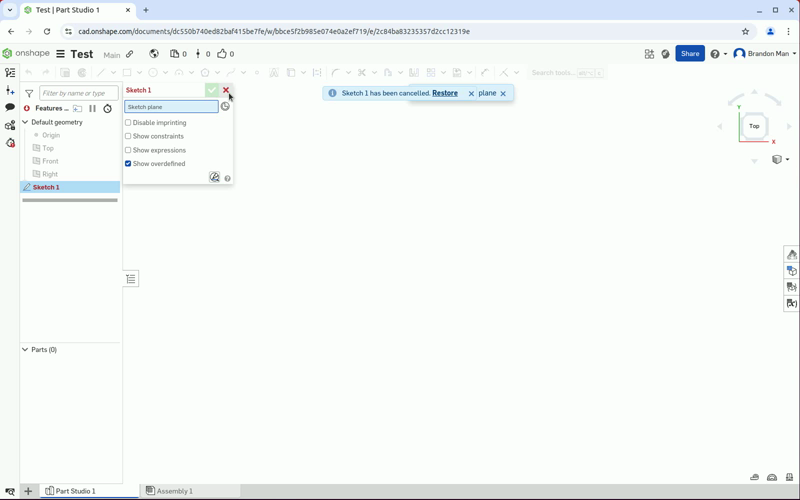
mouse_move(73, 150)
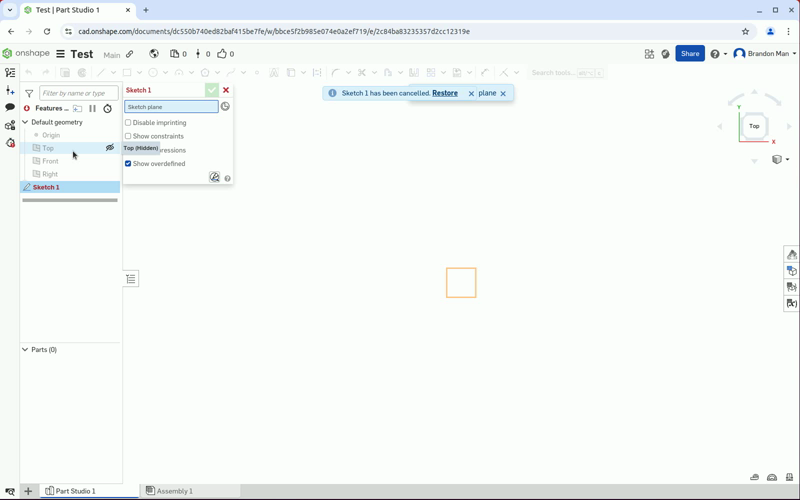
click(73, 150)
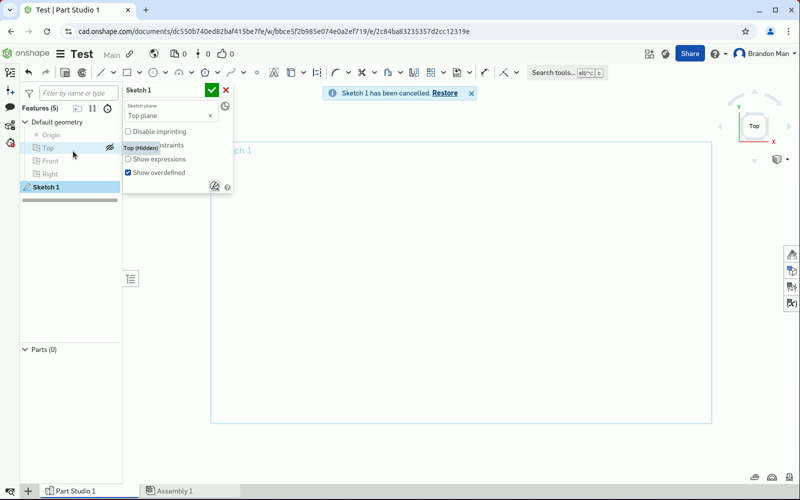
mouse_move(73, 352)
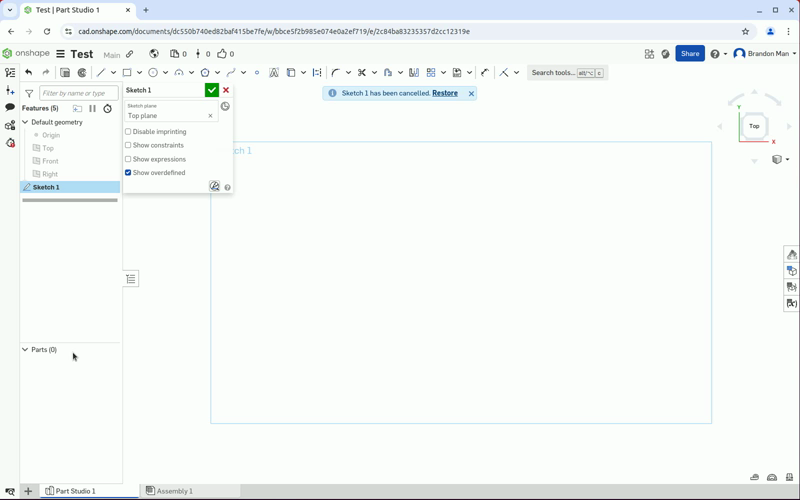
key(y)
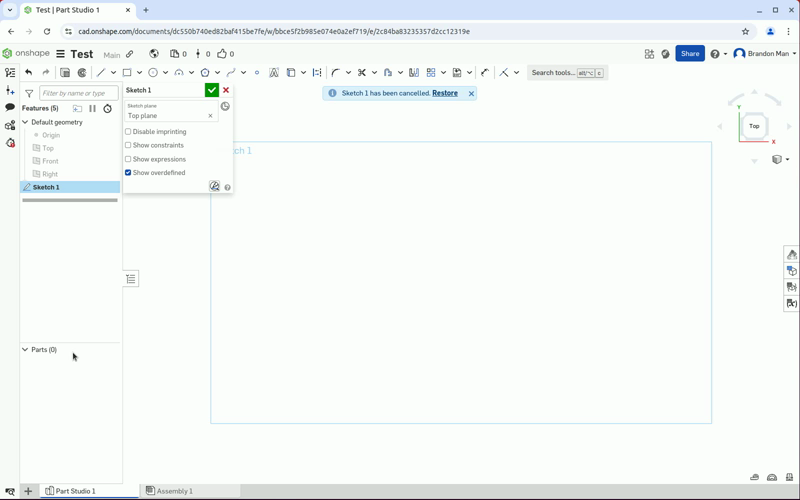
key(l)
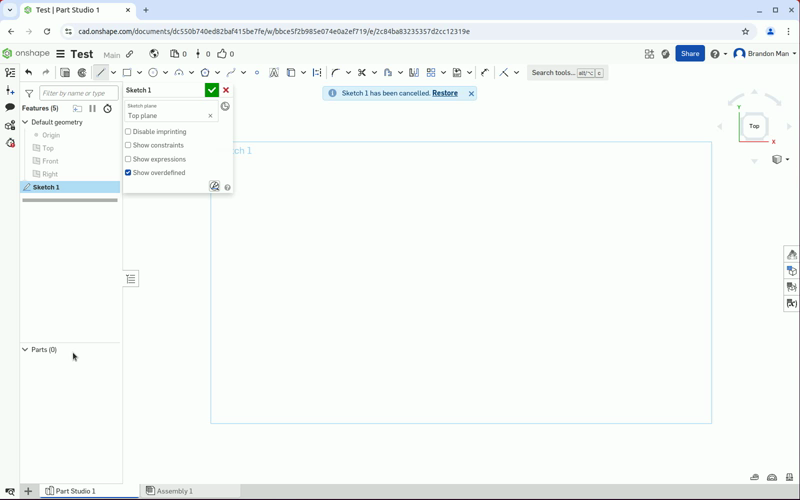
key_down(shift)
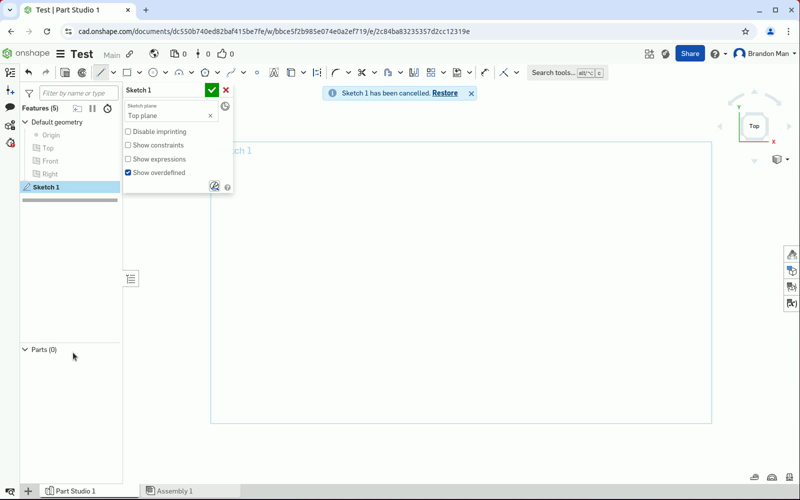
mouse_move(460, 282)
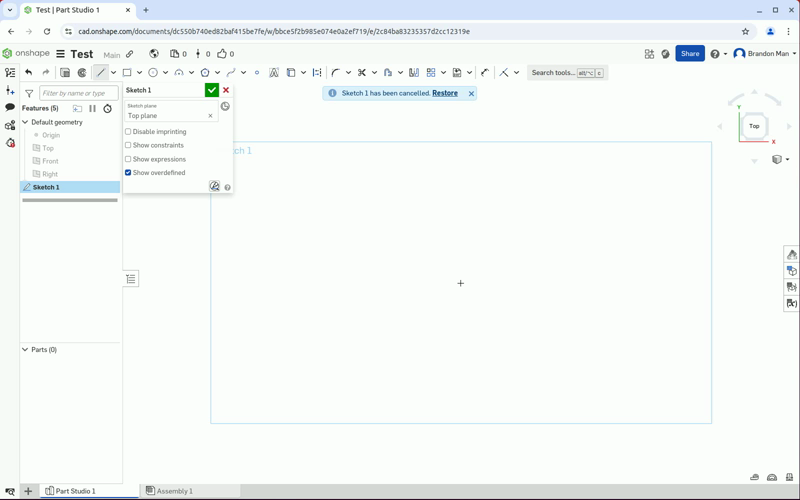
click(460, 282)
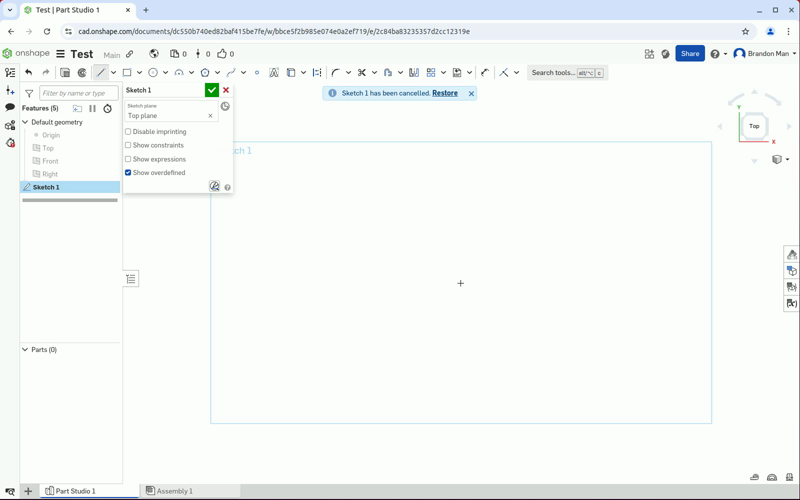
key_up(shift)
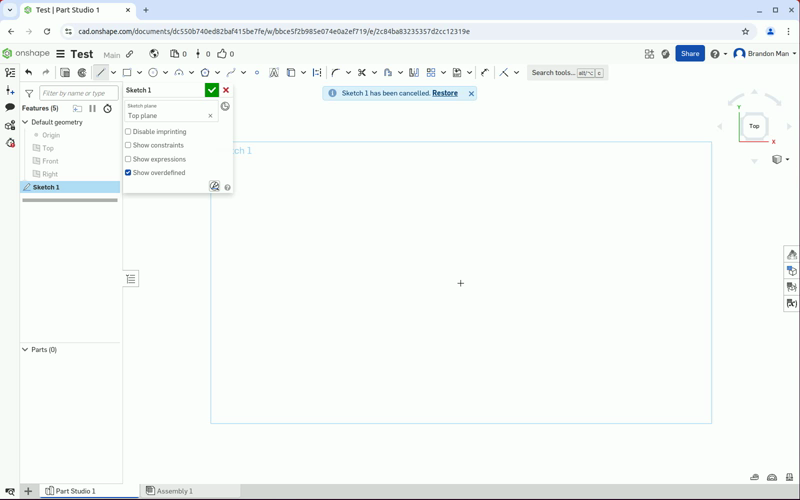
key_down(shift)
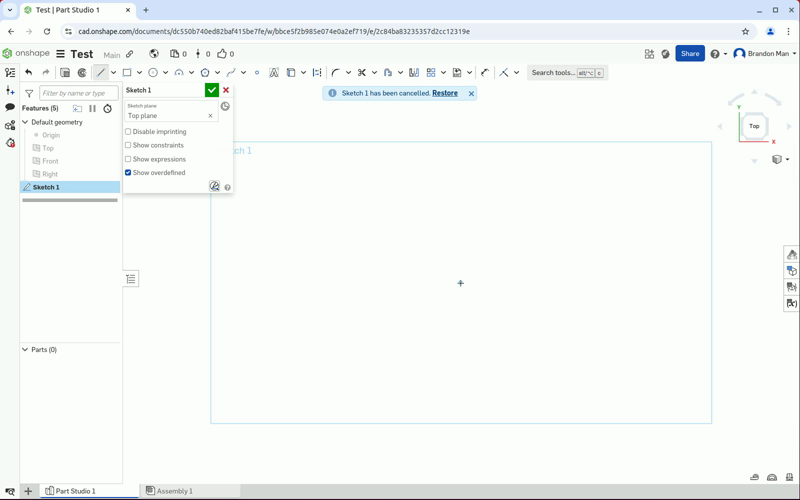
mouse_move(490, 282)
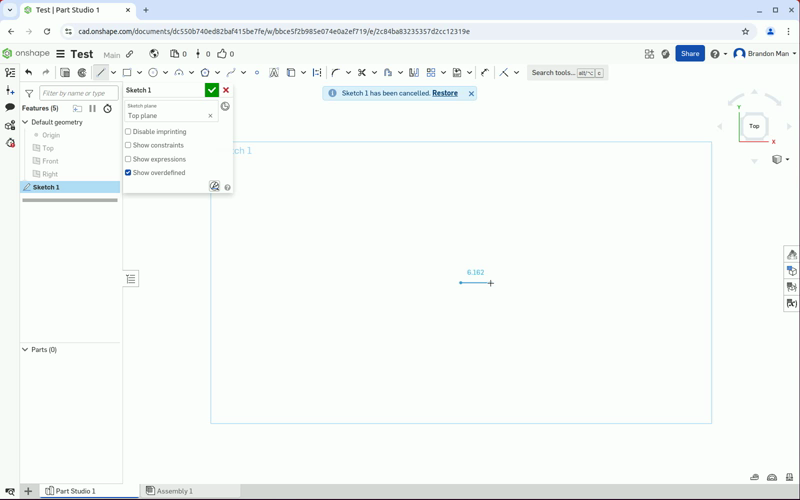
mouse_move(517, 282)
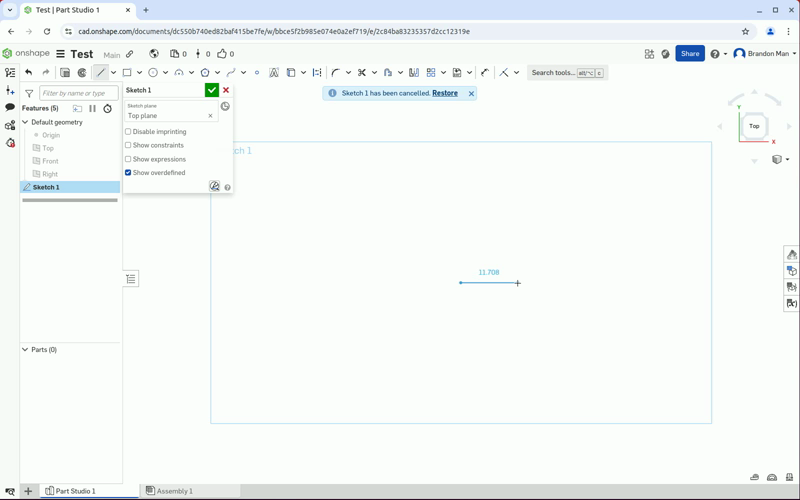
click(517, 282)
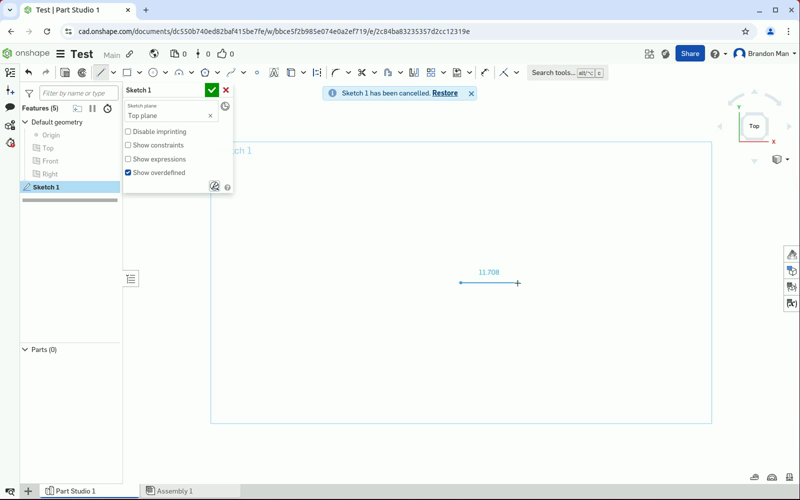
key_up(shift)
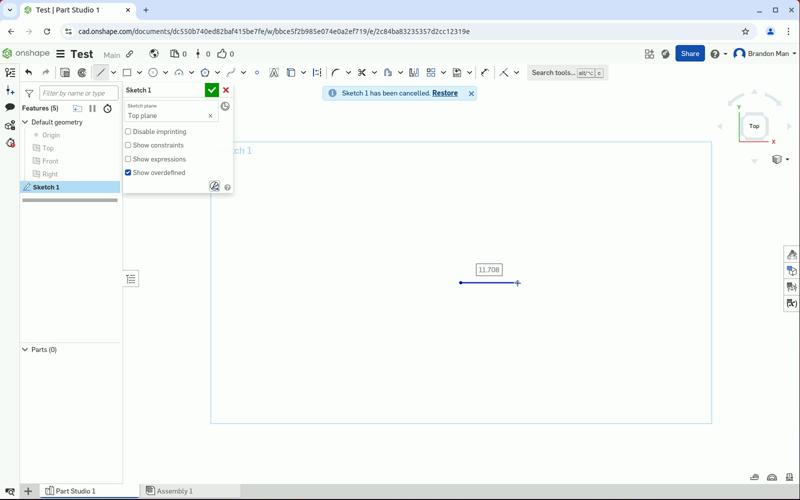
key_down(shift)
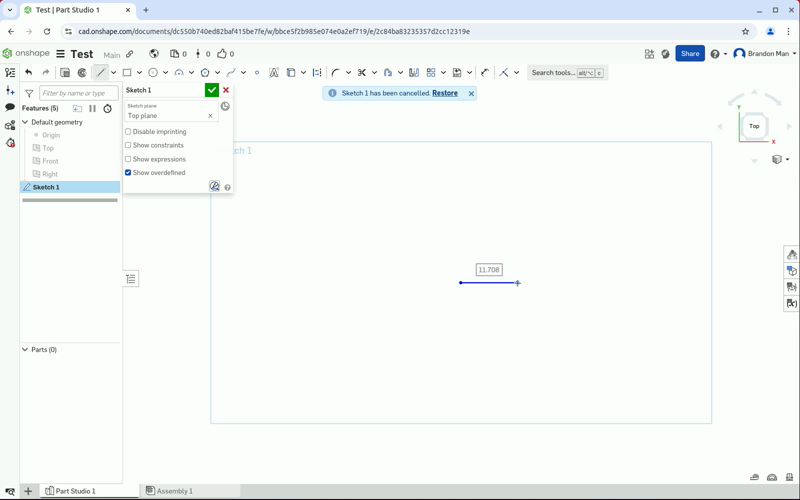
mouse_move(547, 282)
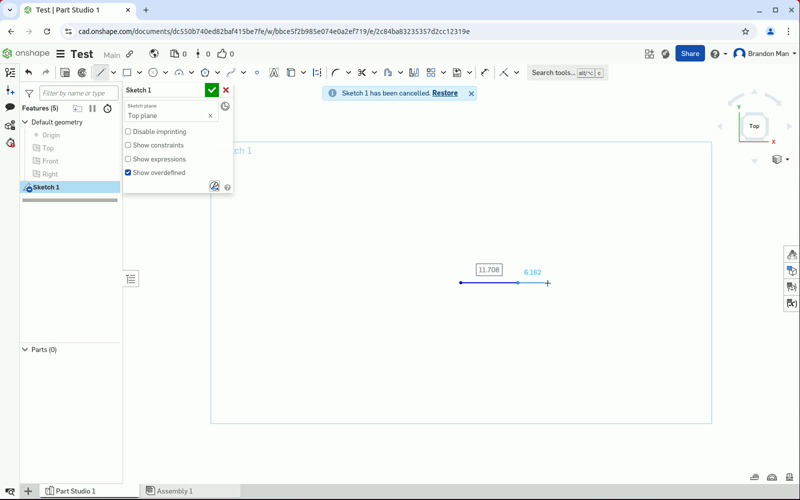
mouse_move(517, 254)
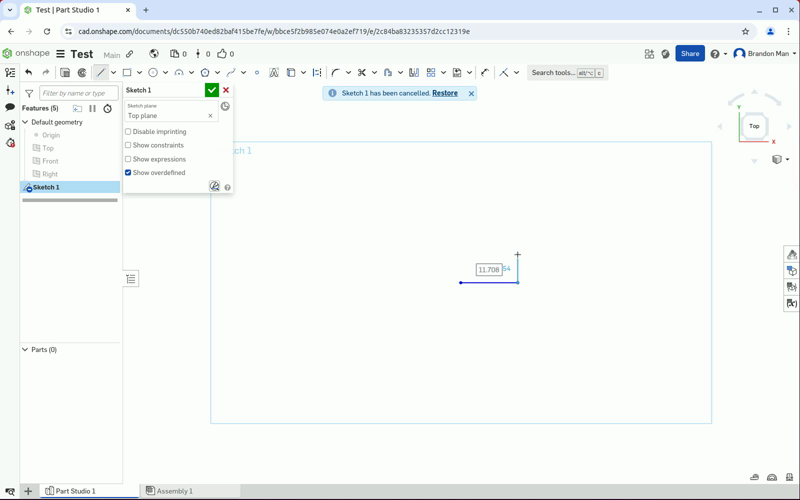
click(517, 254)
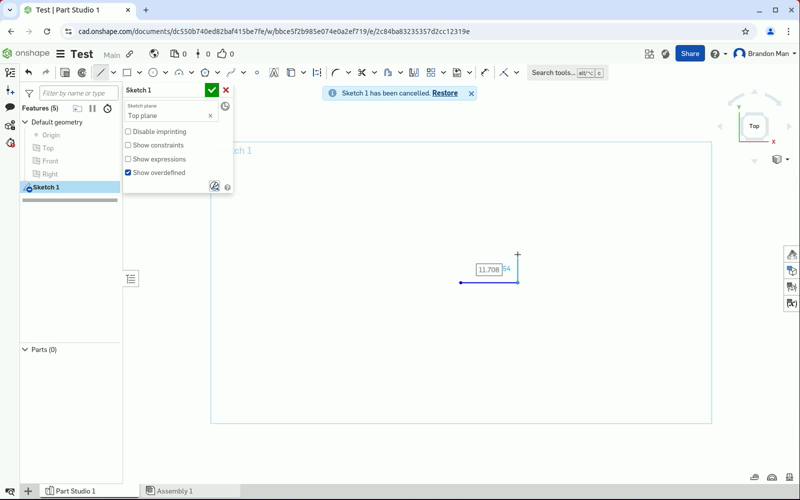
key_up(shift)
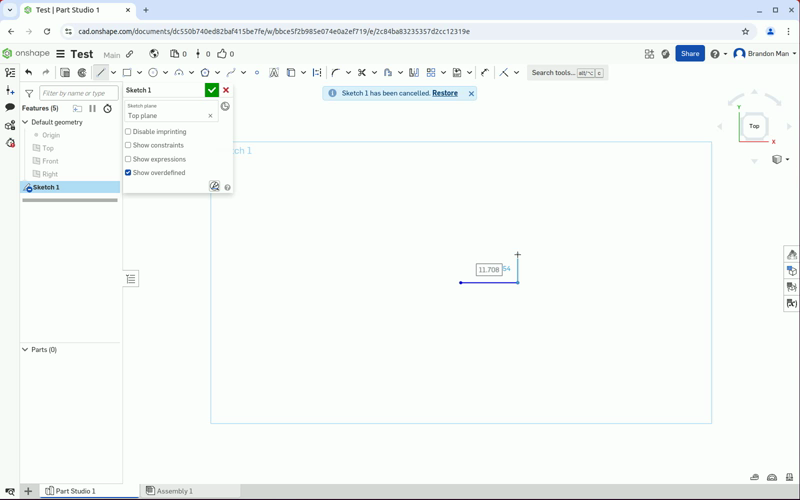
key_down(shift)
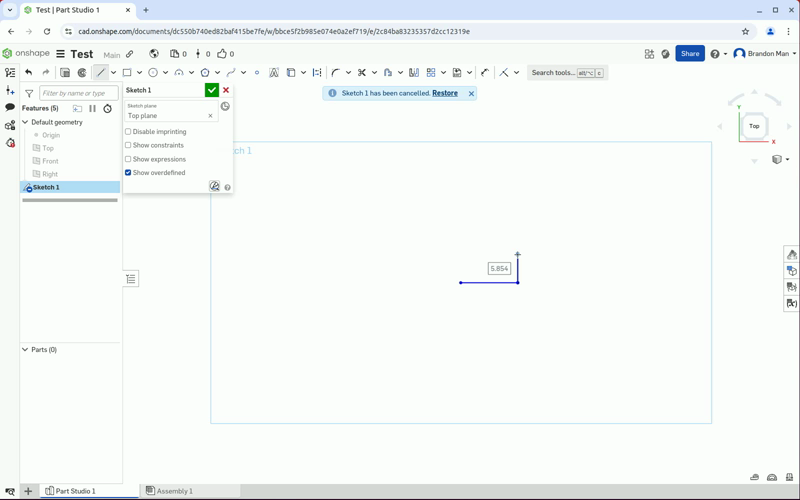
mouse_move(547, 254)
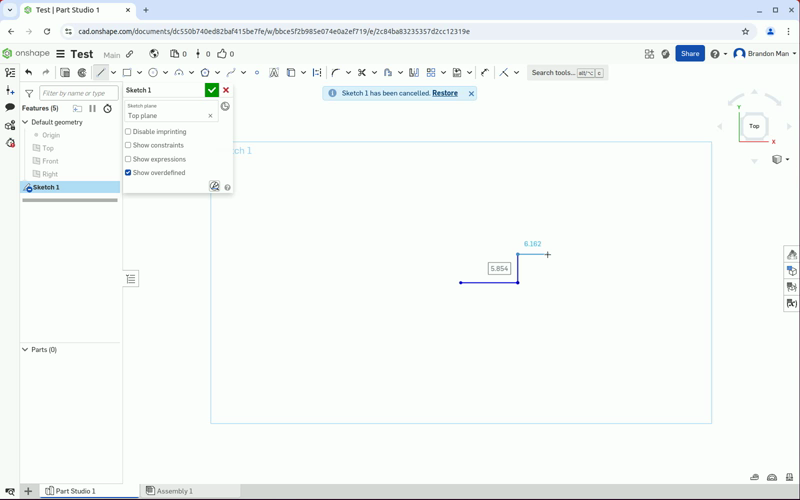
mouse_move(460, 254)
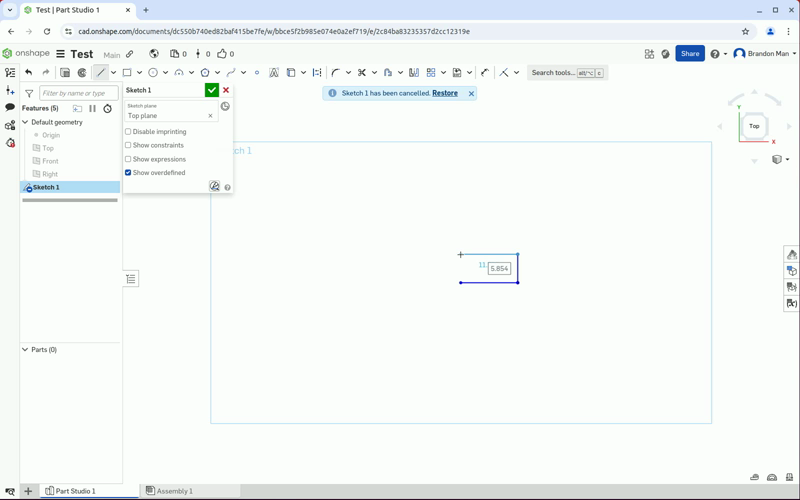
click(460, 254)
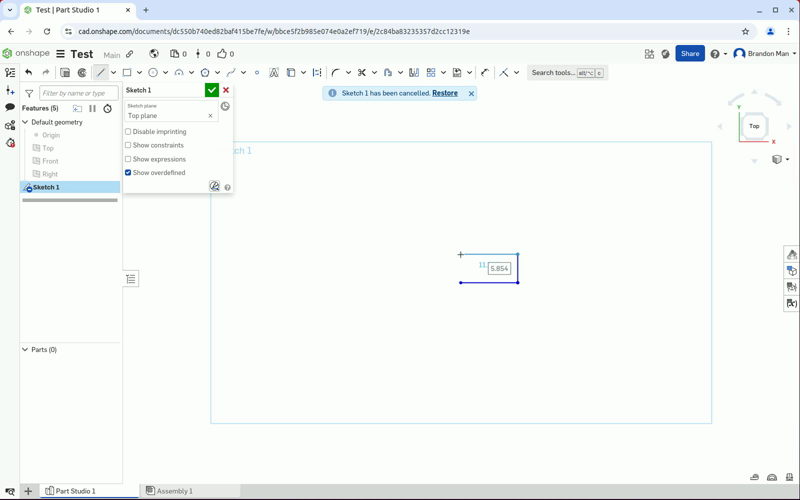
key_up(shift)
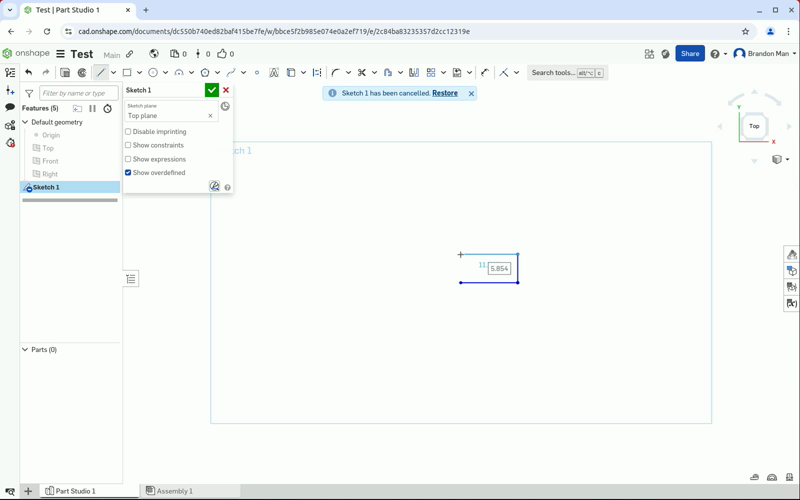
mouse_move(490, 254)
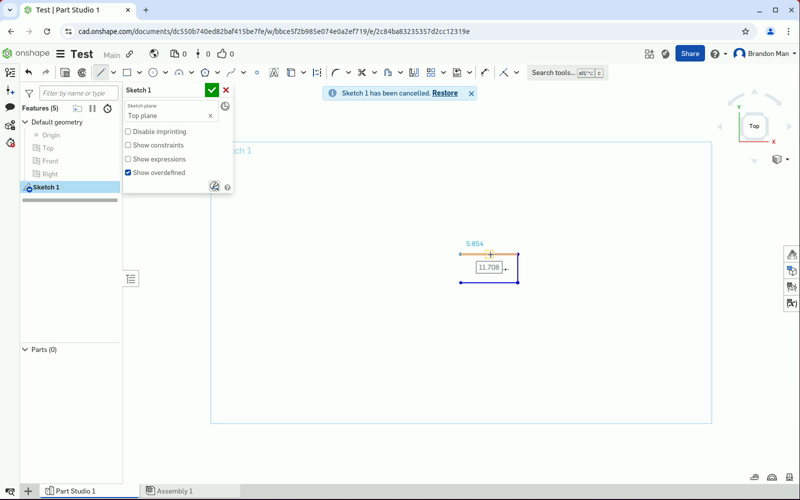
key_down(shift)
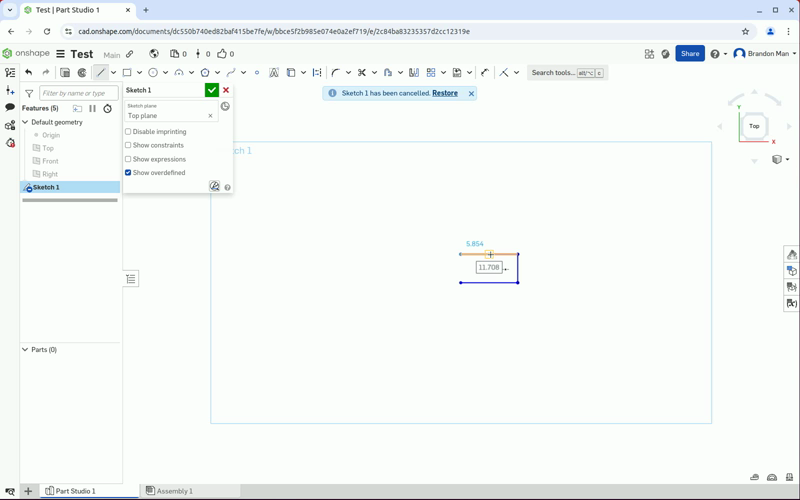
mouse_move(460, 282)
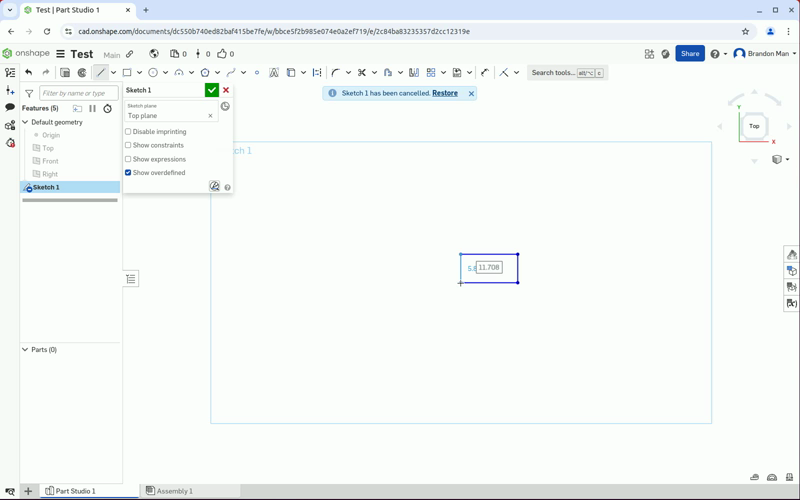
key_up(shift)
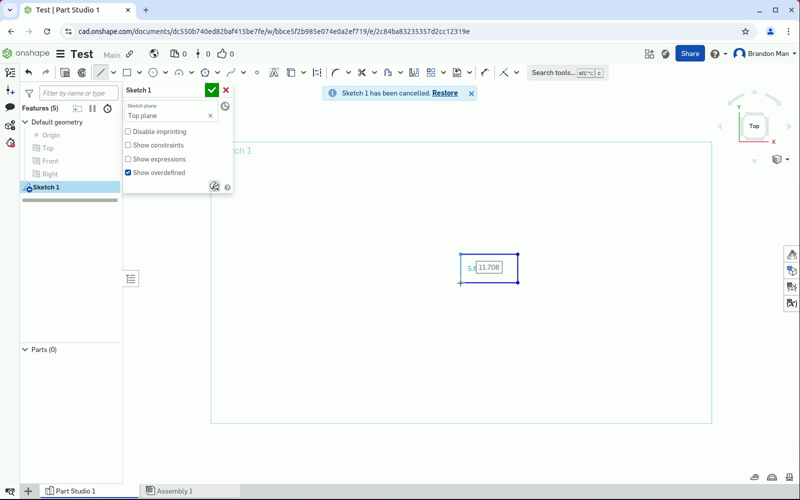
click(460, 282)
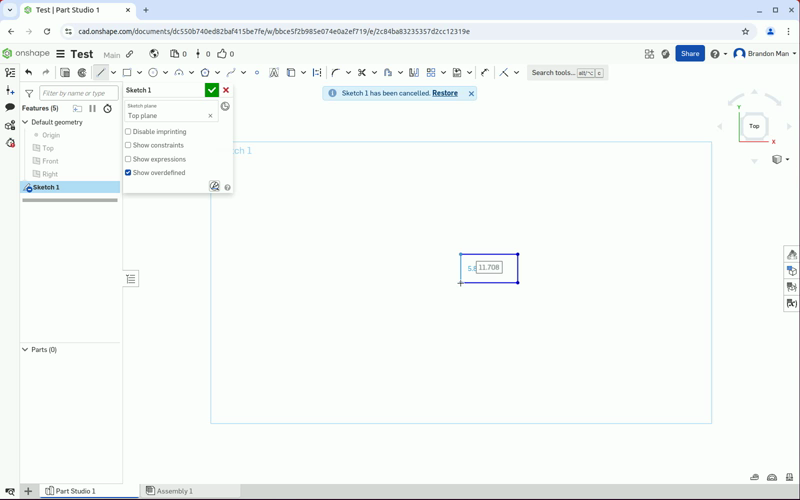
key(esc)
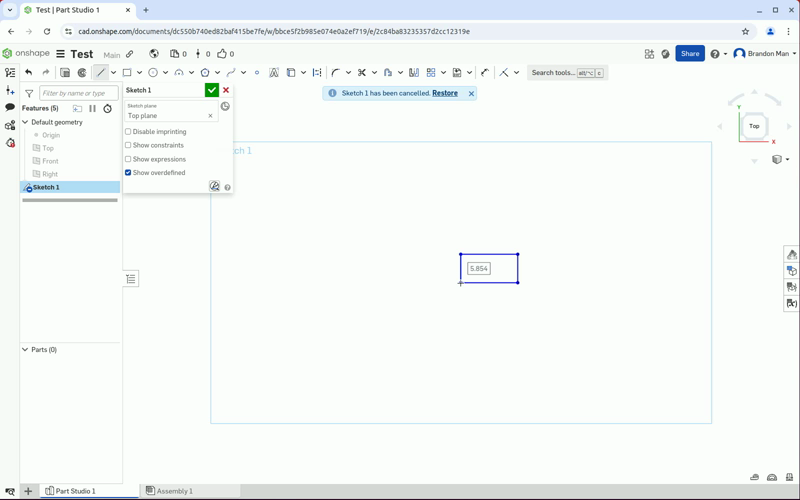
mouse_move(463, 271)
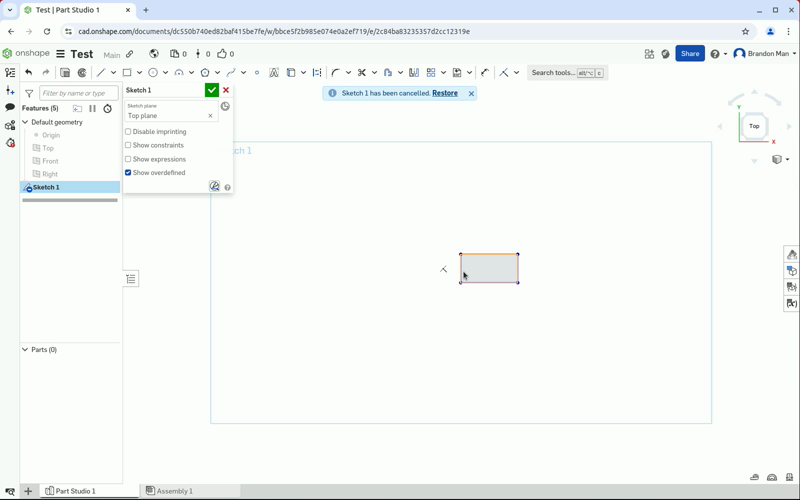
scroll(6)
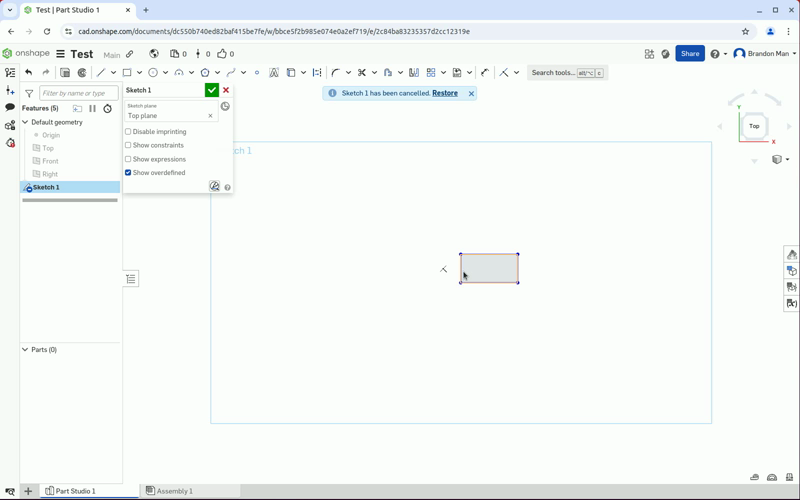
scroll(6)
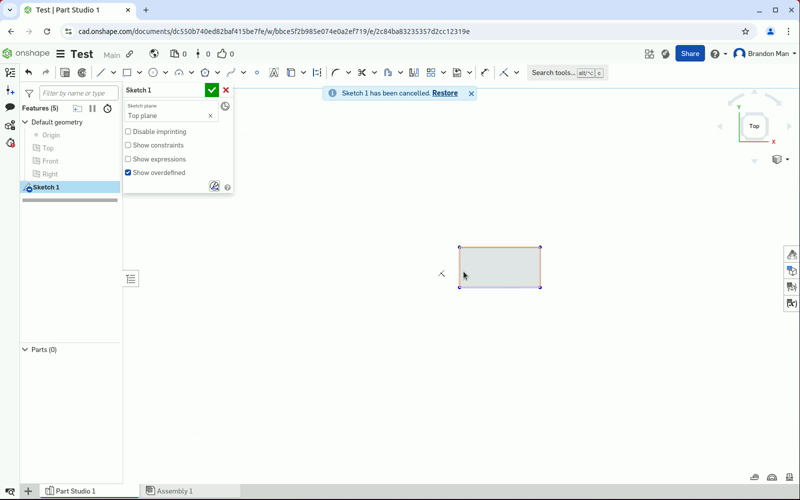
scroll(6)
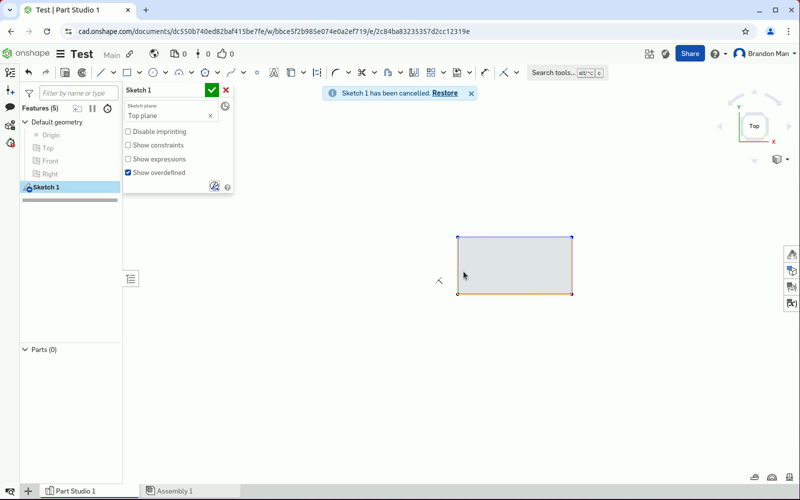
scroll(6)
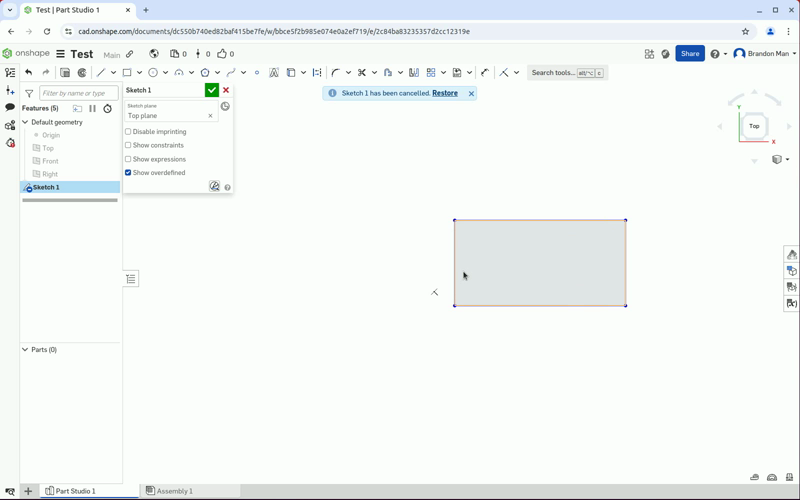
scroll(6)
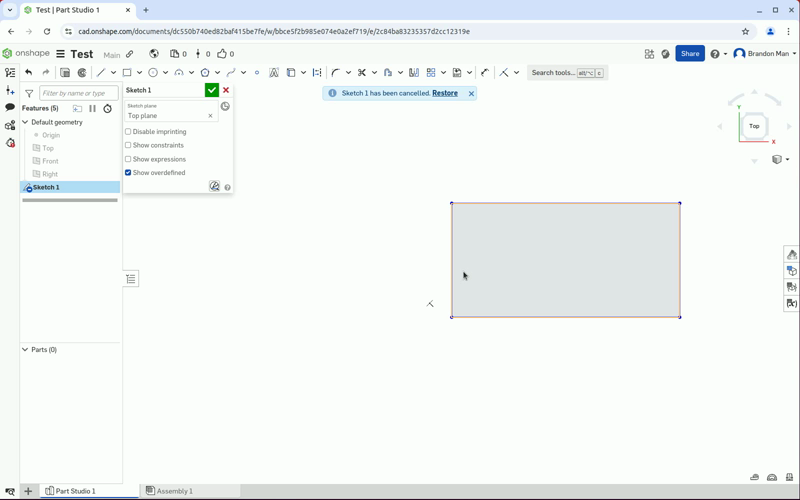
scroll(6)
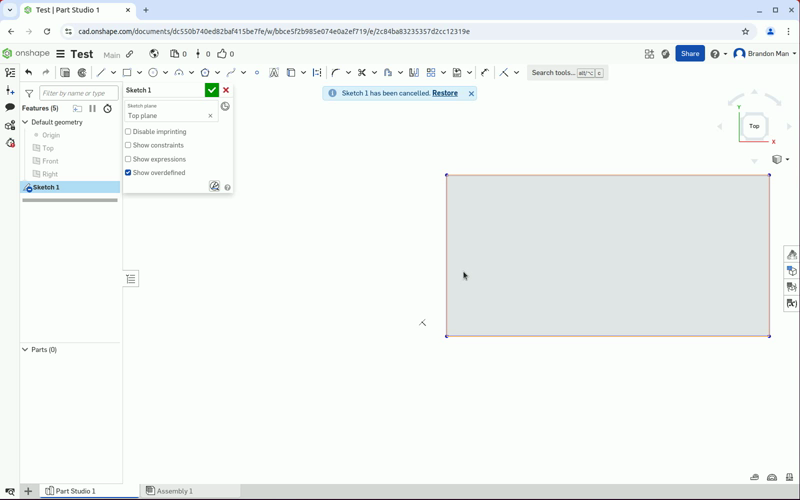
scroll(6)
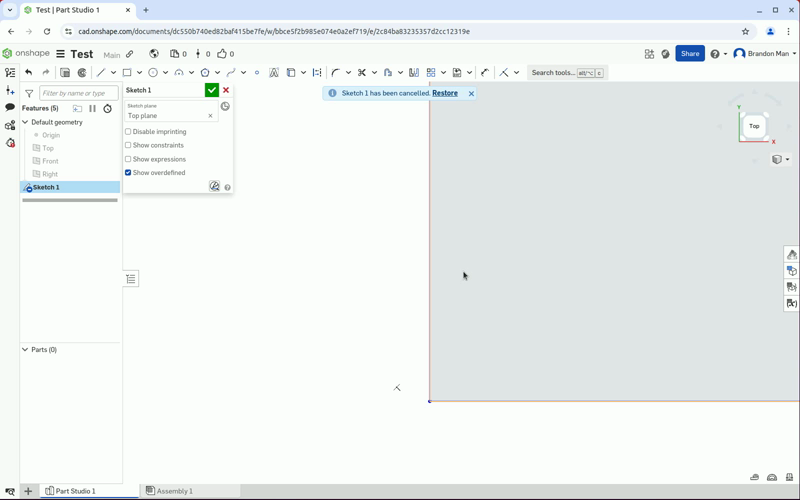
click(463, 271)
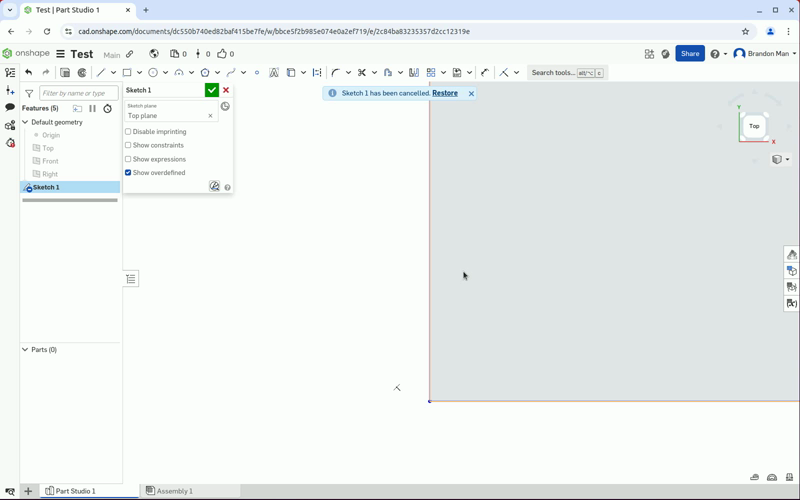
scroll(-6)
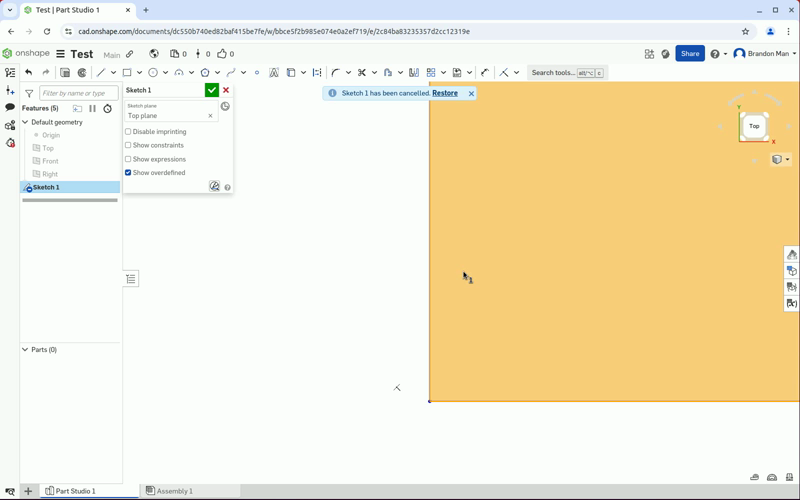
scroll(-6)
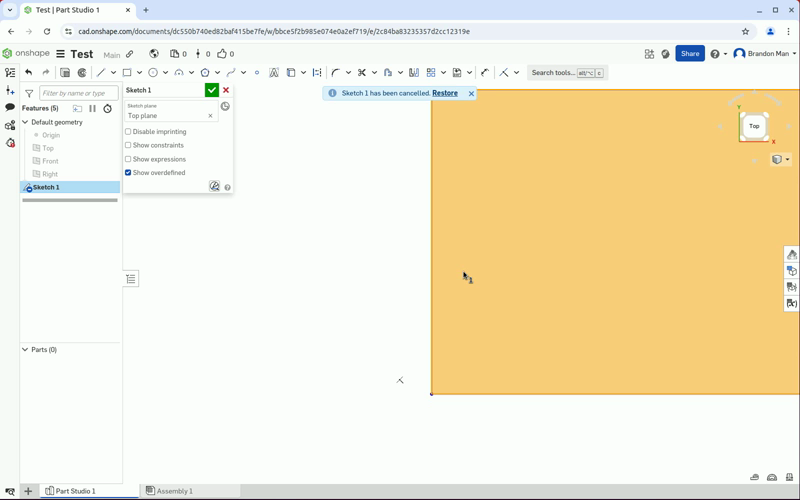
scroll(-6)
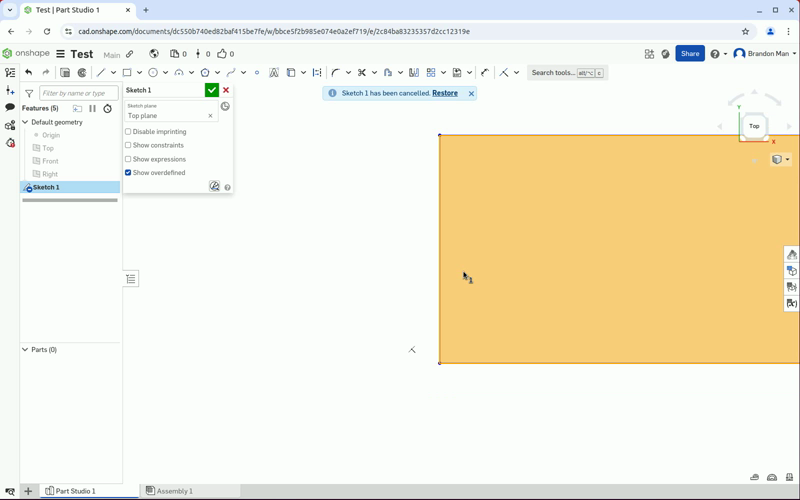
scroll(-6)
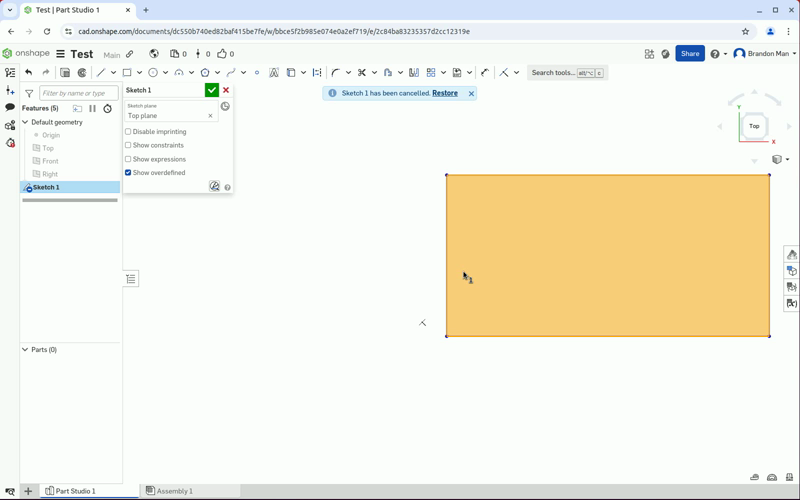
scroll(-6)
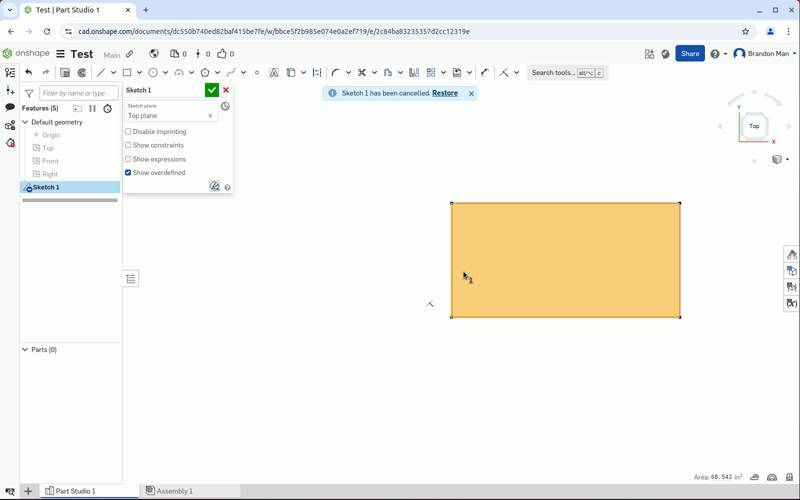
scroll(-6)
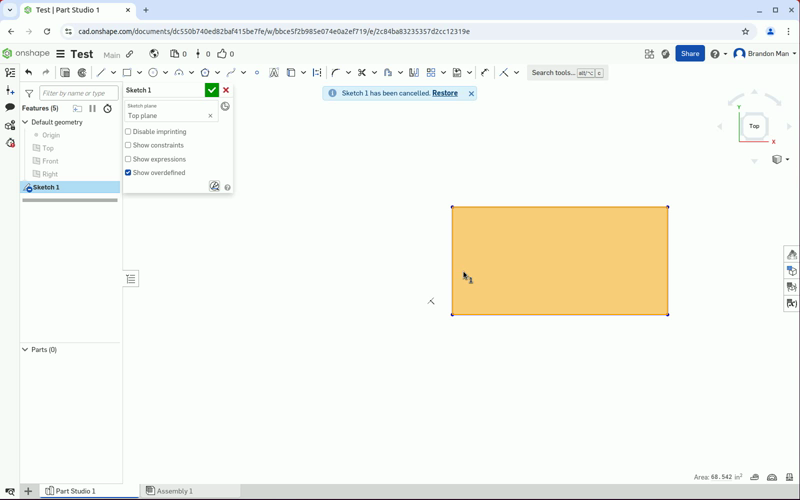
scroll(-6)
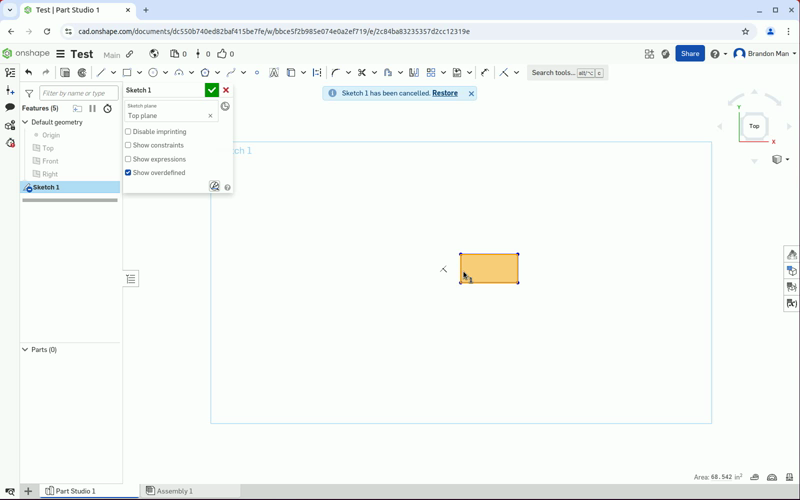
mouse_move(73, 352)
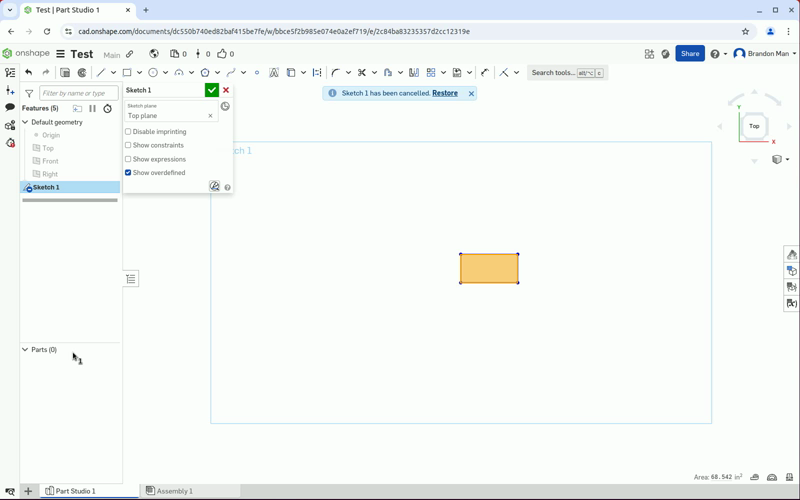
key(shift+y)
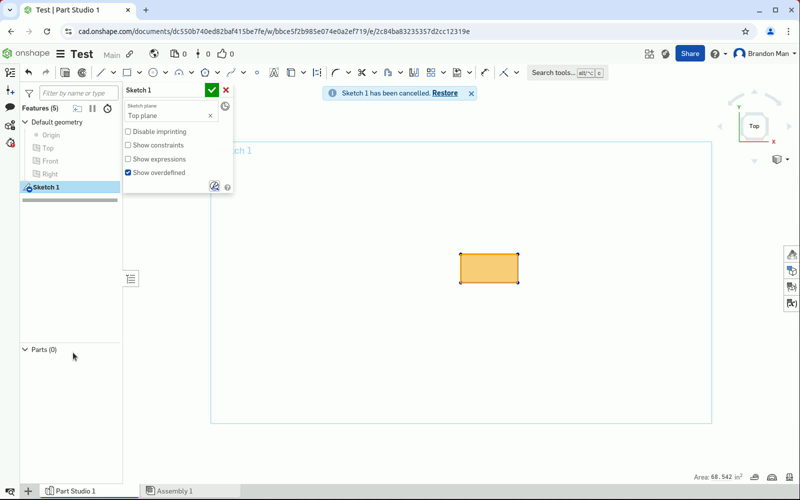
key(shift+e)
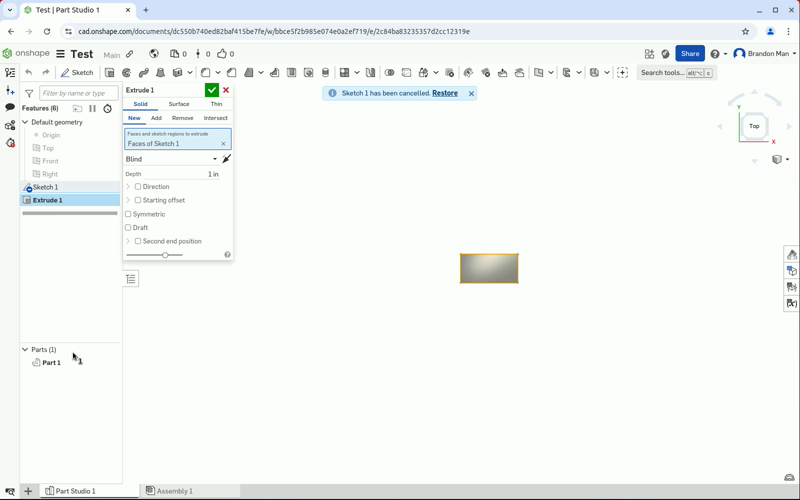
mouse_move(143, 106)
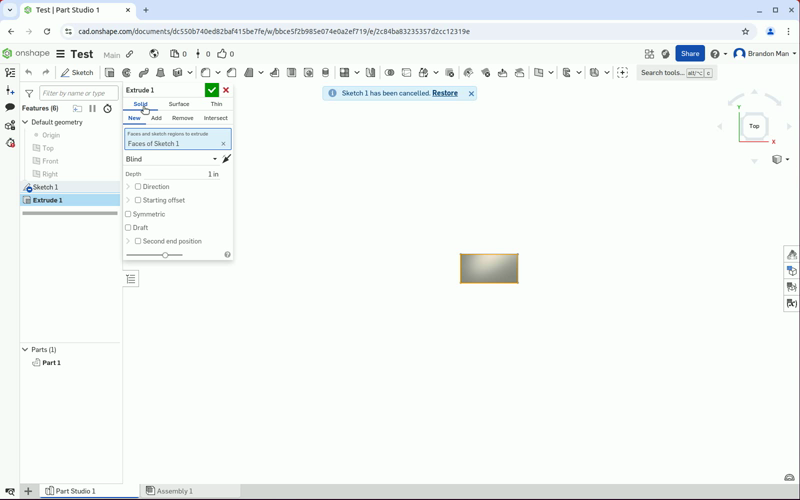
click(143, 106)
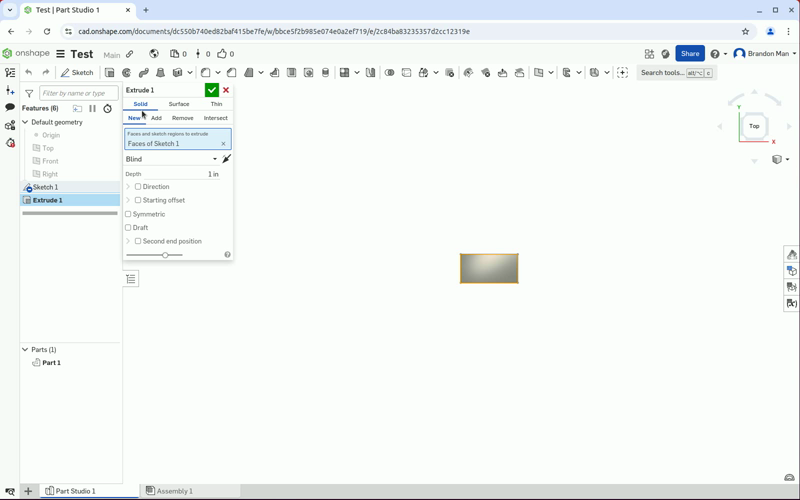
mouse_move(137, 120)
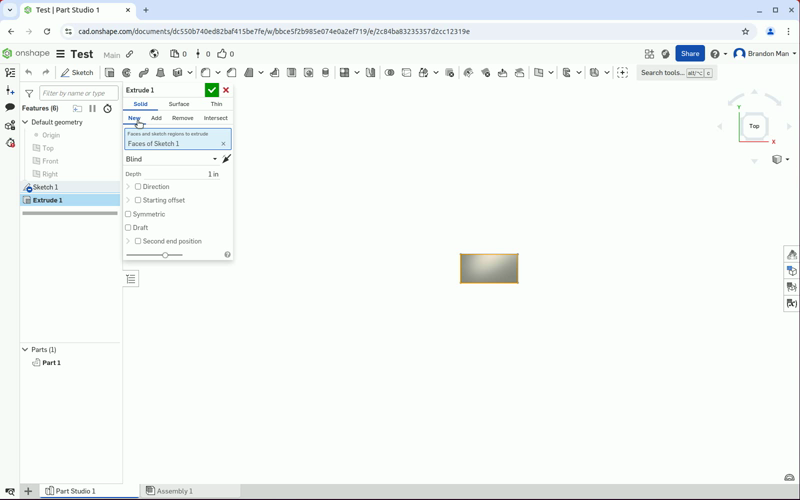
click(137, 120)
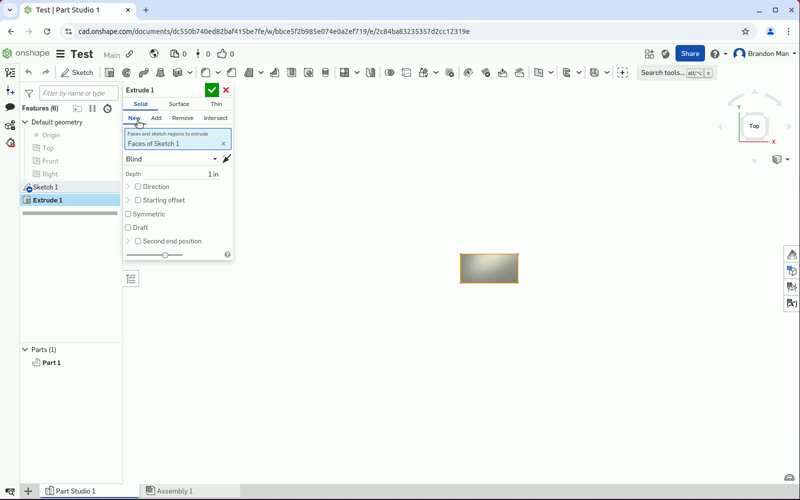
key(tab, 4)
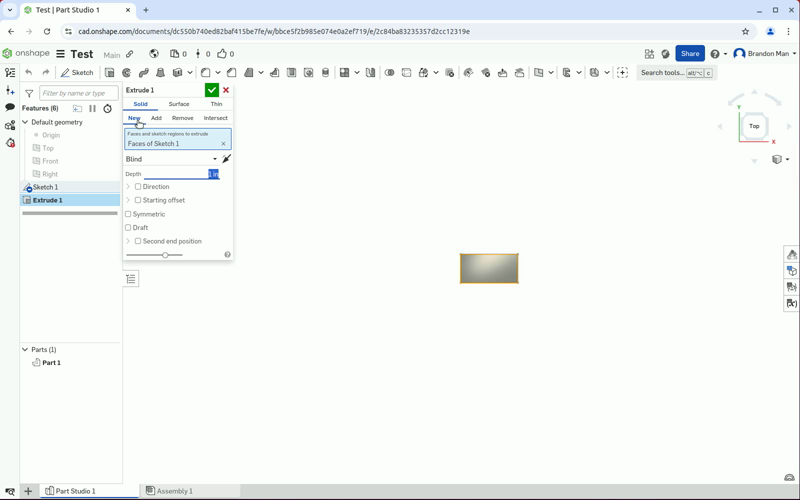
text(17.331)
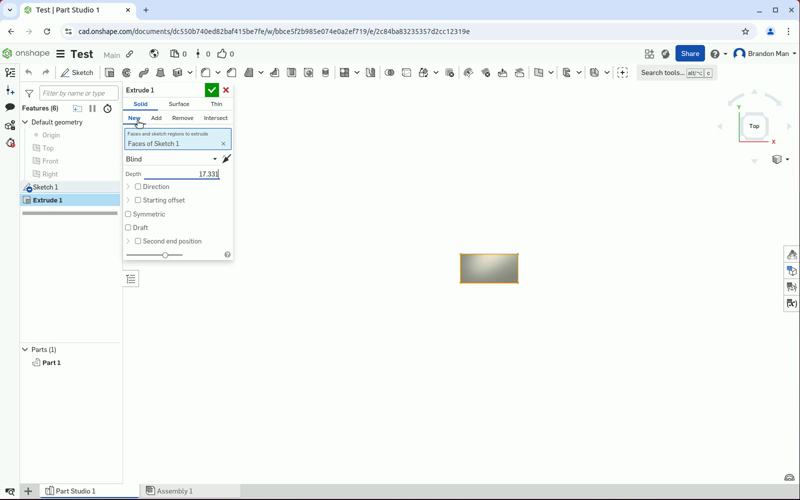
key(enter)
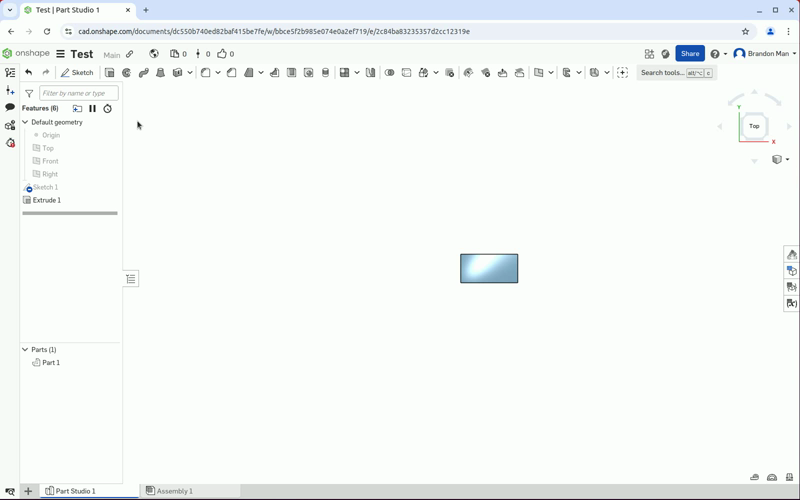
key(shift+h)
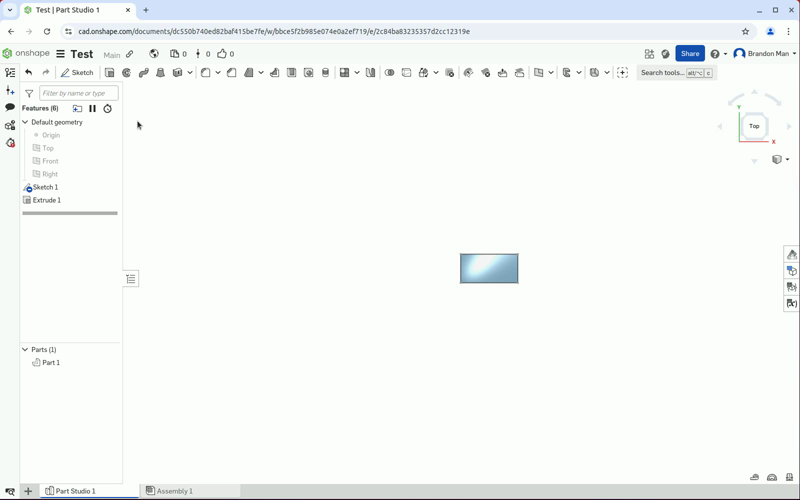
key(shift+h)
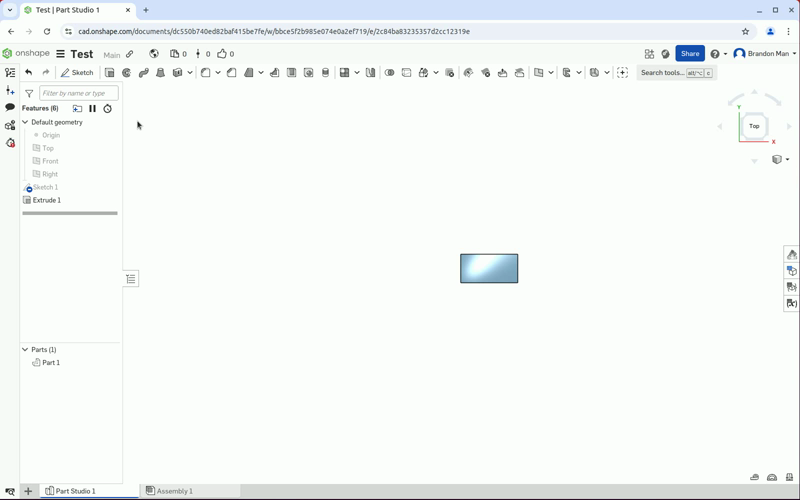
mouse_move(73, 189)
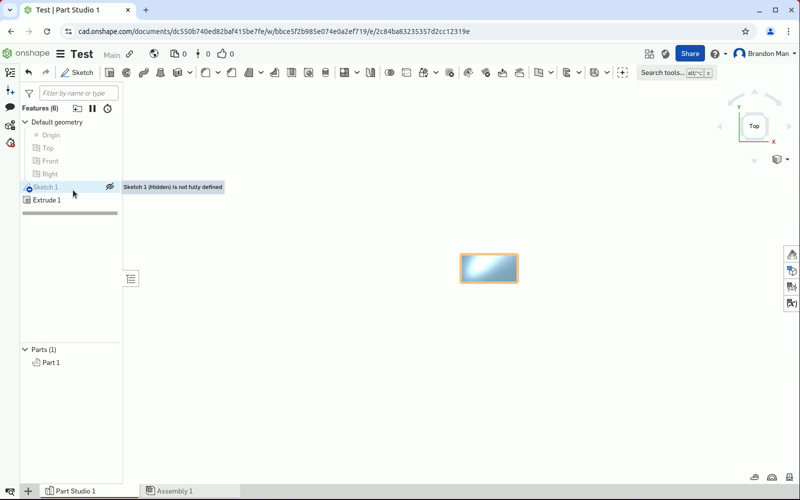
click(73, 189)
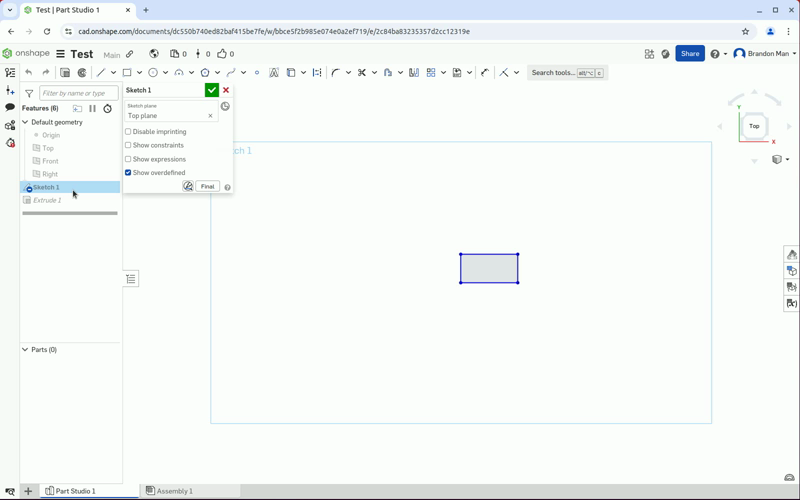
mouse_move(229, 92)
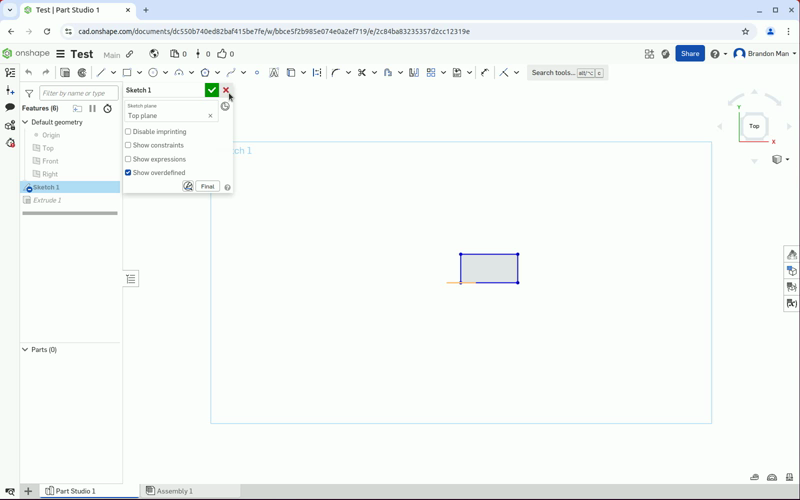
click(229, 92)
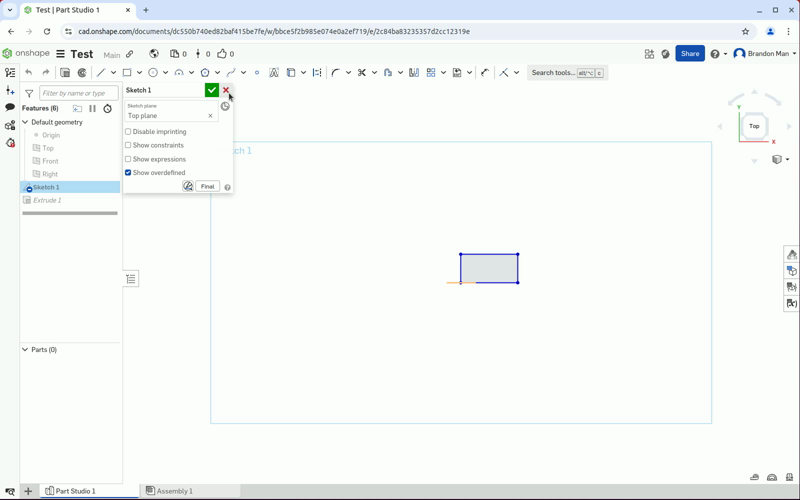
key(shift+s)
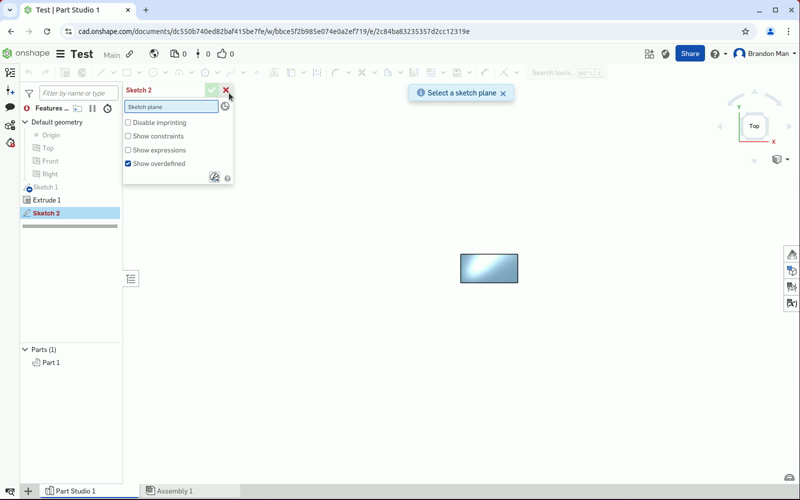
mouse_move(73, 150)
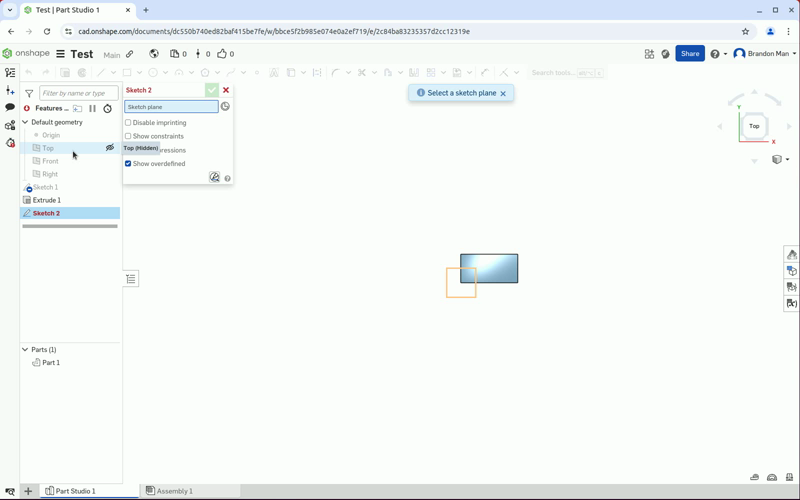
click(73, 150)
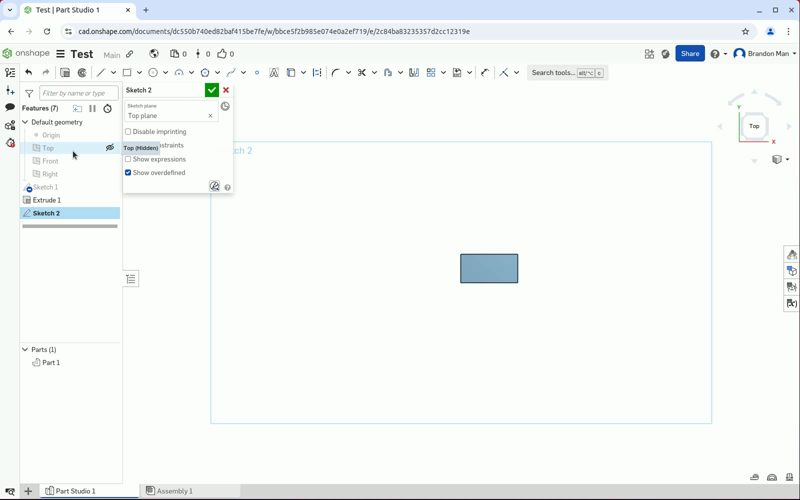
mouse_move(73, 352)
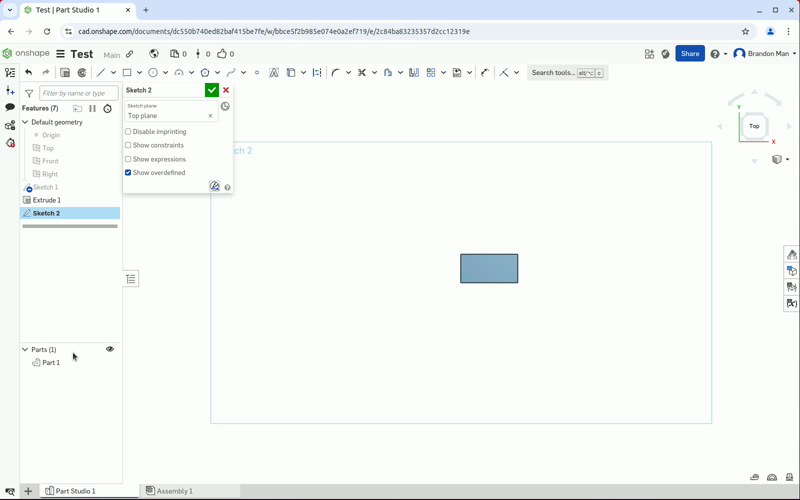
key(y)
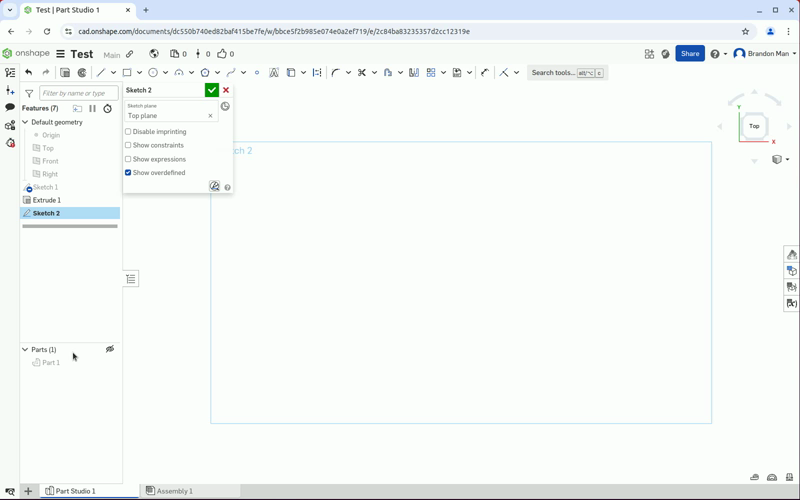
key(l)
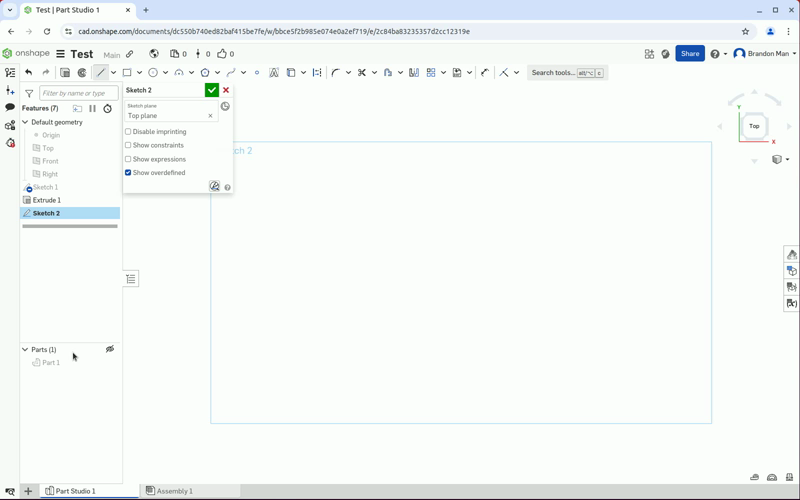
key_down(shift)
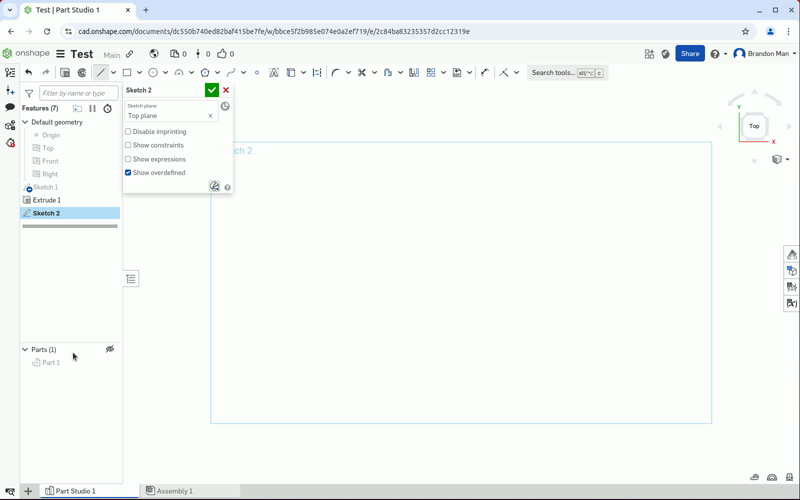
mouse_move(460, 254)
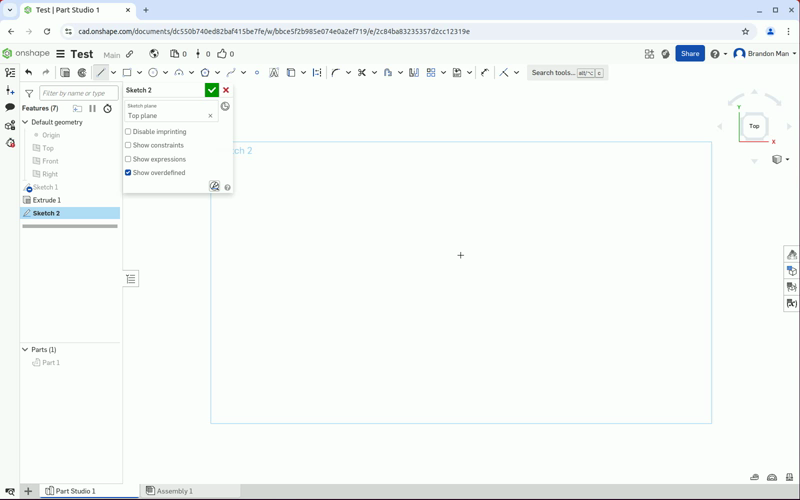
click(460, 254)
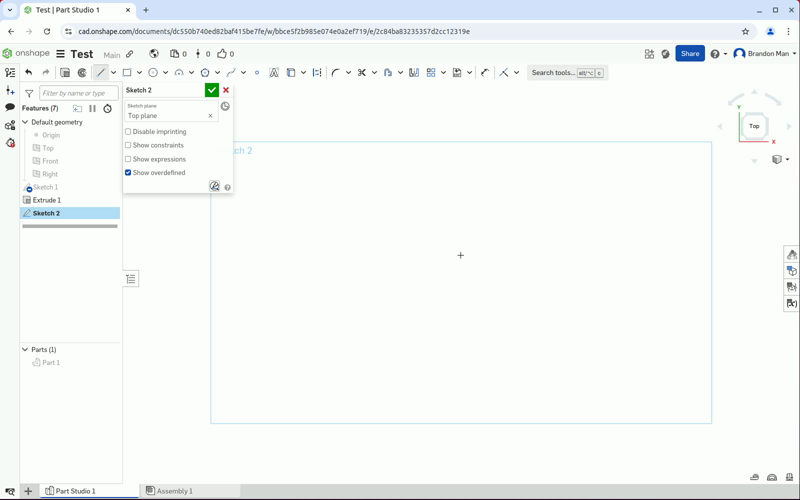
key_up(shift)
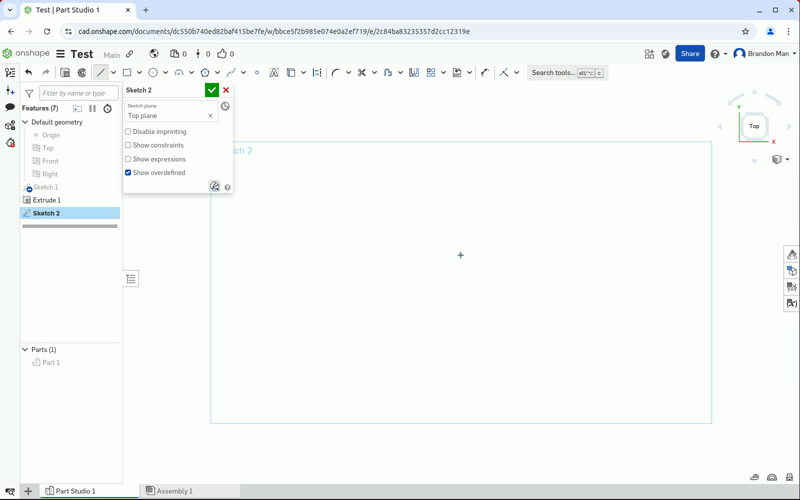
key_down(shift)
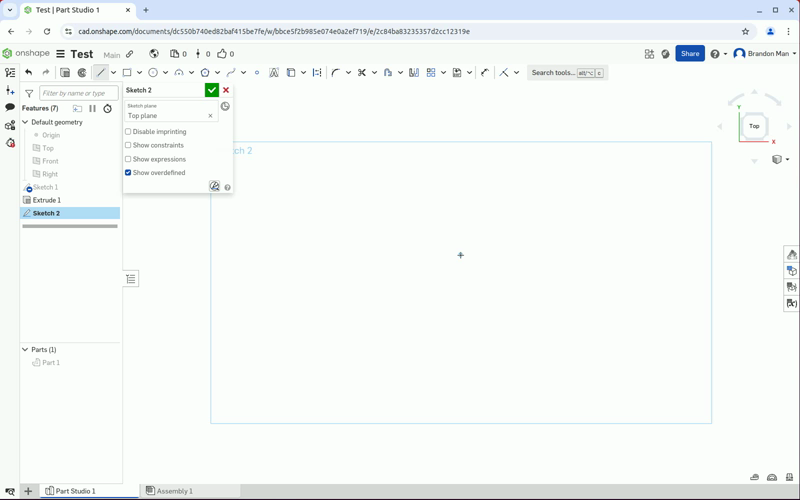
mouse_move(490, 254)
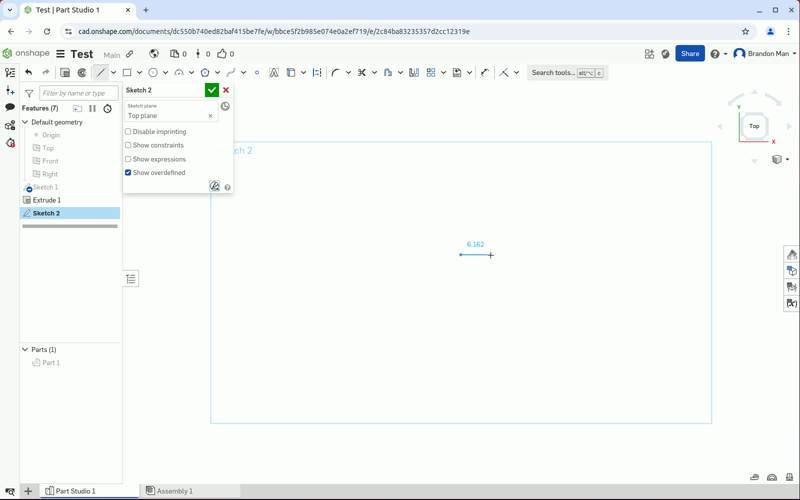
mouse_move(517, 254)
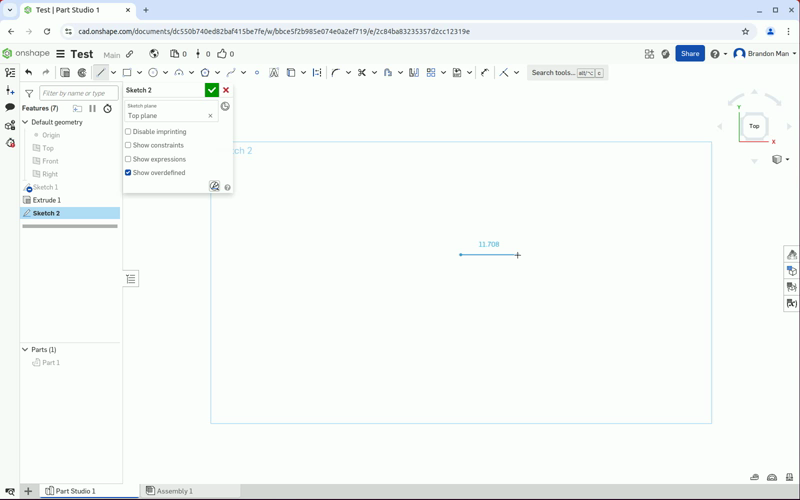
click(517, 254)
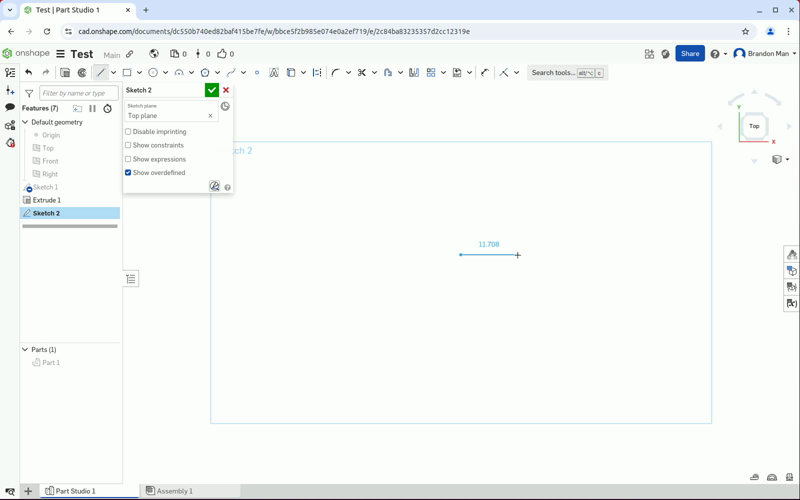
key_up(shift)
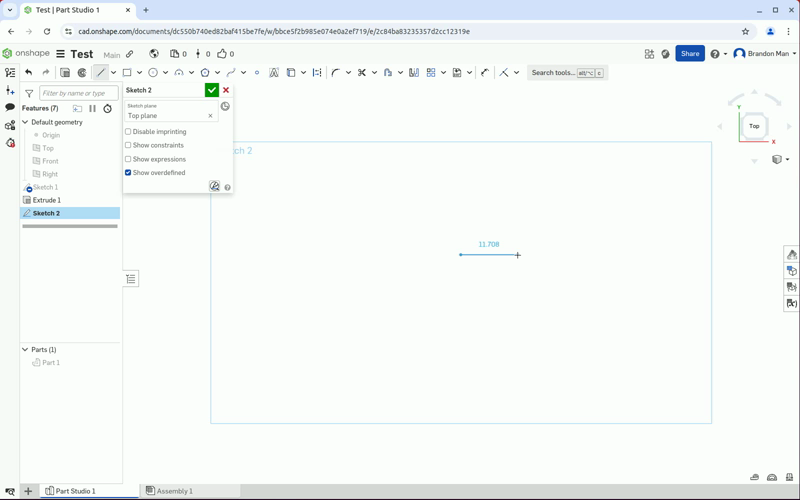
key_down(shift)
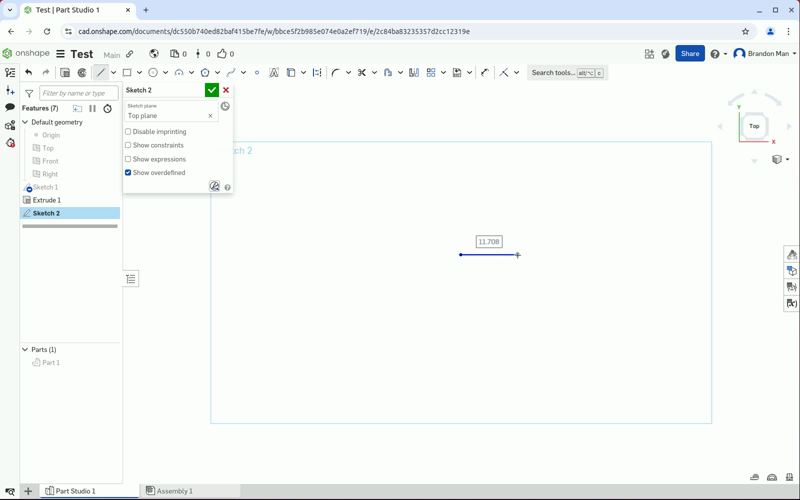
mouse_move(547, 254)
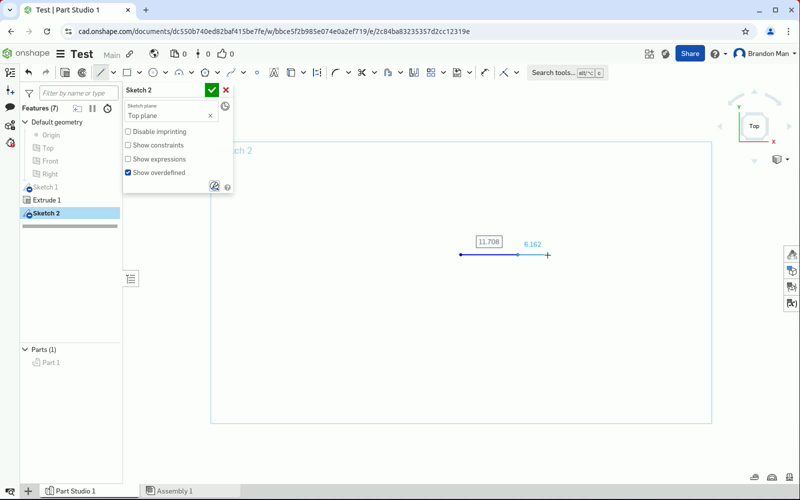
mouse_move(517, 198)
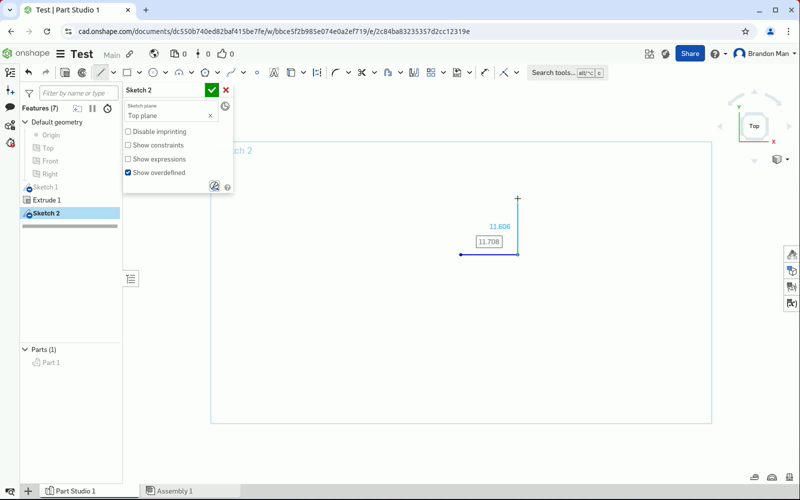
click(517, 198)
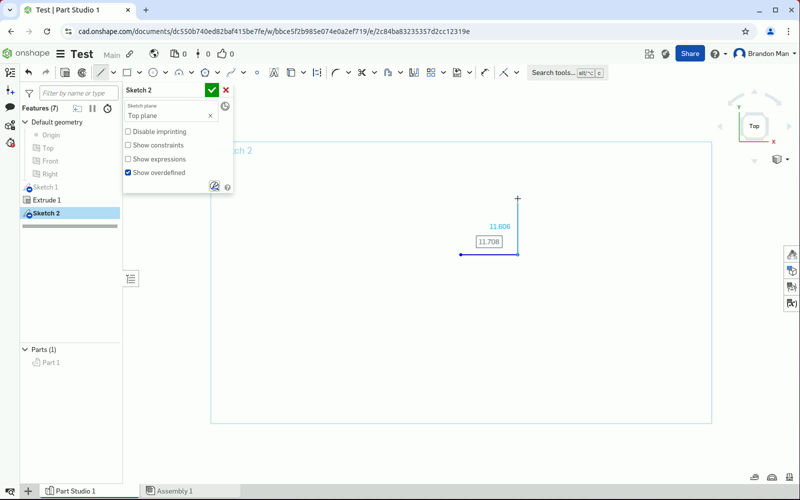
key_up(shift)
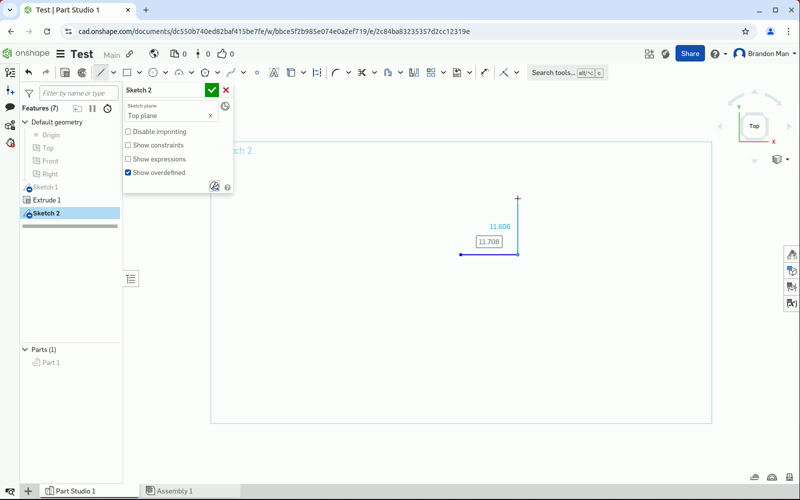
key_down(shift)
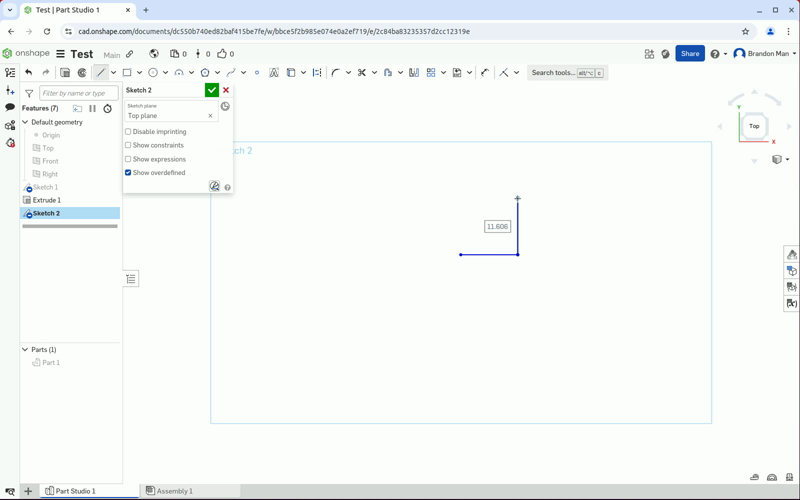
mouse_move(547, 198)
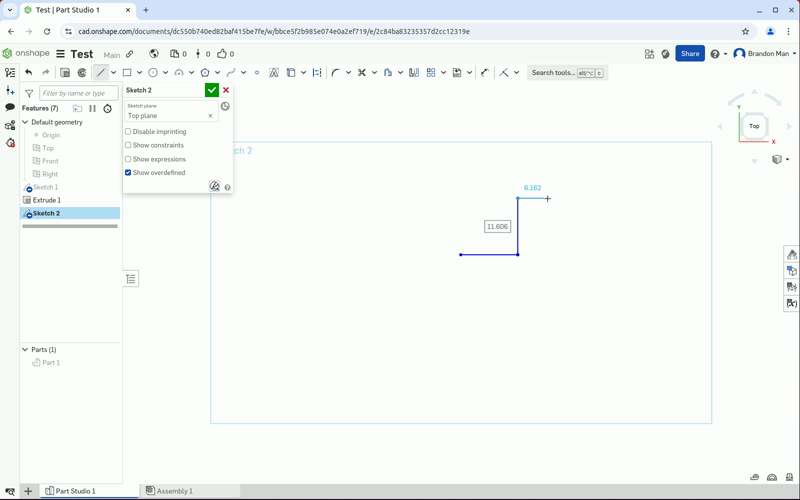
mouse_move(460, 198)
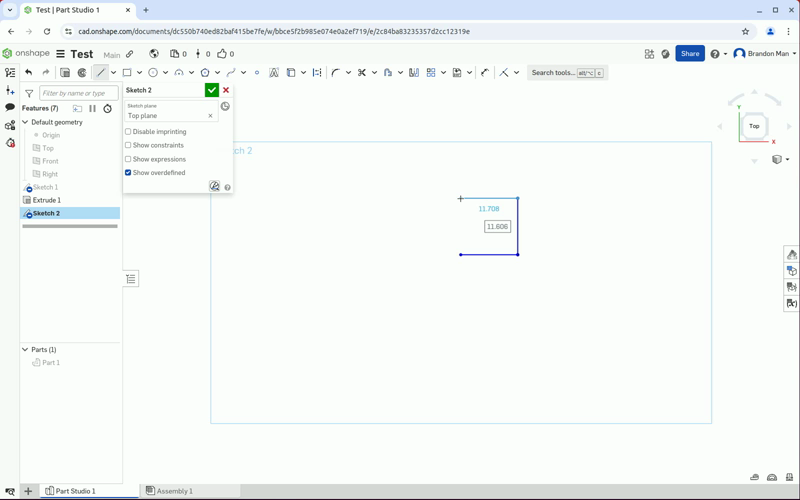
click(460, 198)
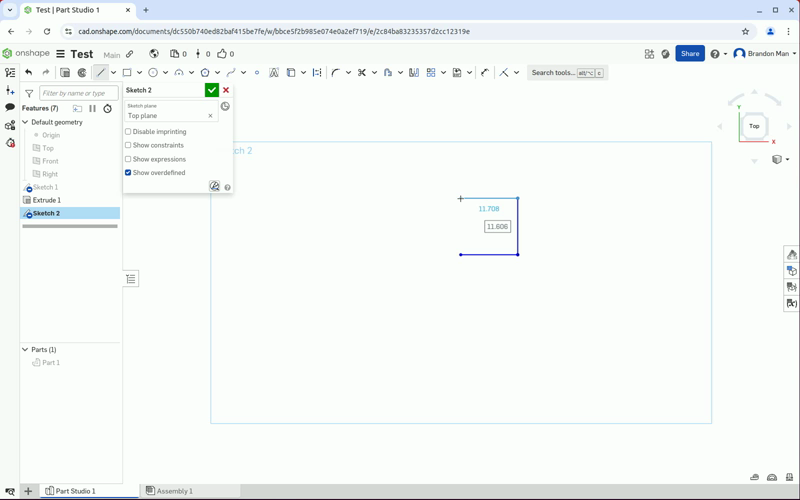
key_up(shift)
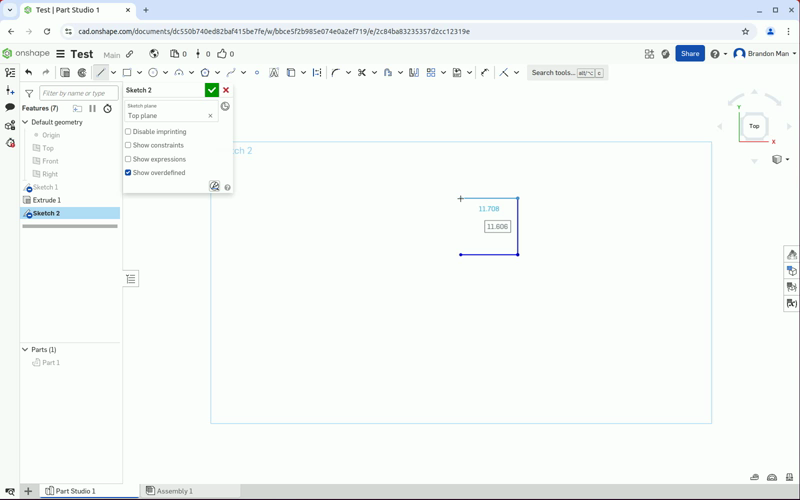
mouse_move(490, 198)
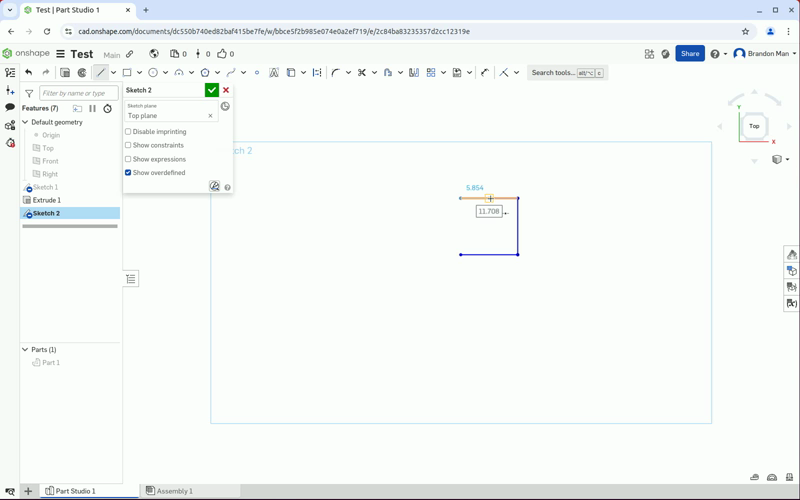
key_down(shift)
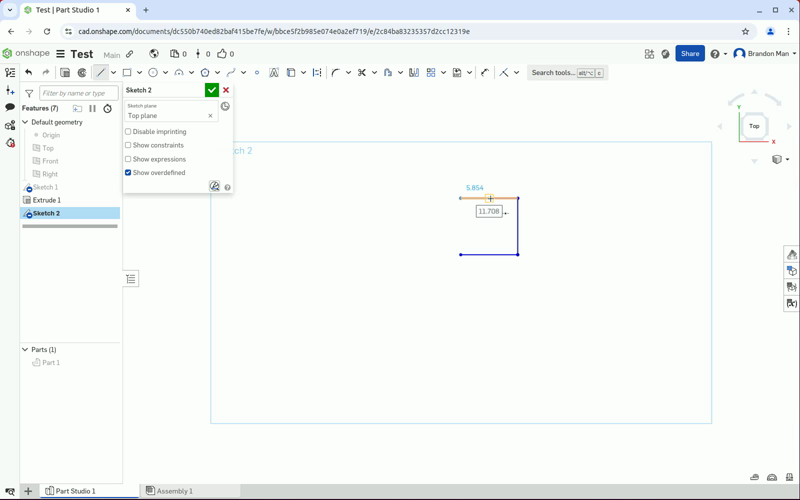
mouse_move(460, 254)
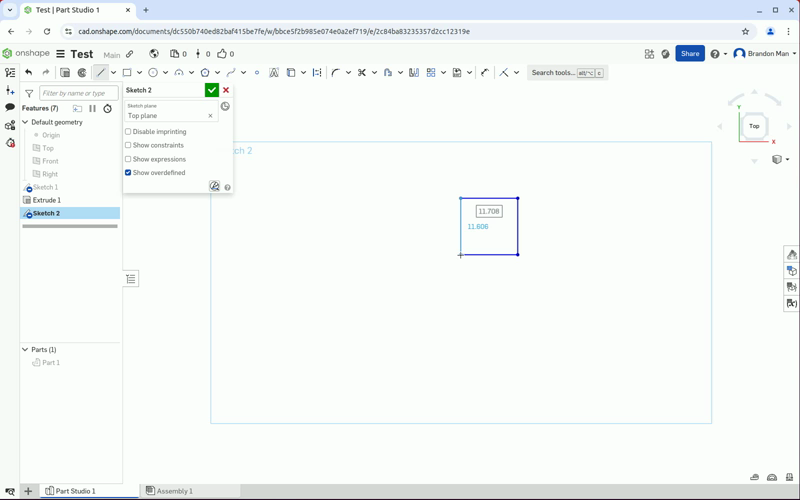
key_up(shift)
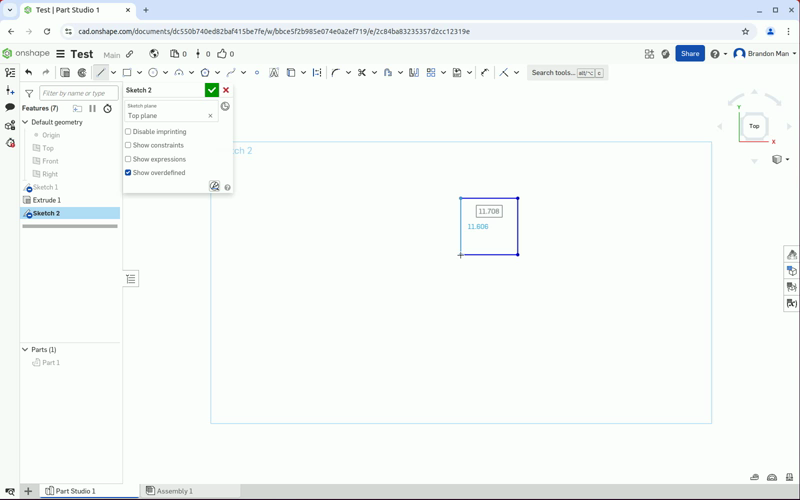
click(460, 254)
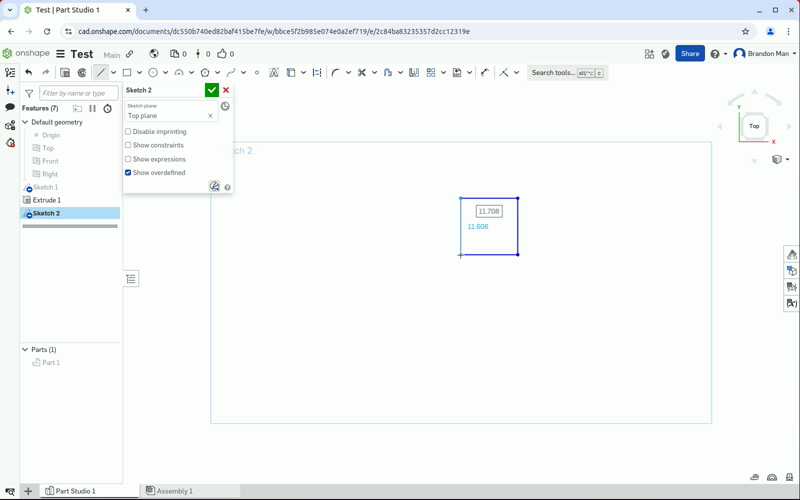
key(esc)
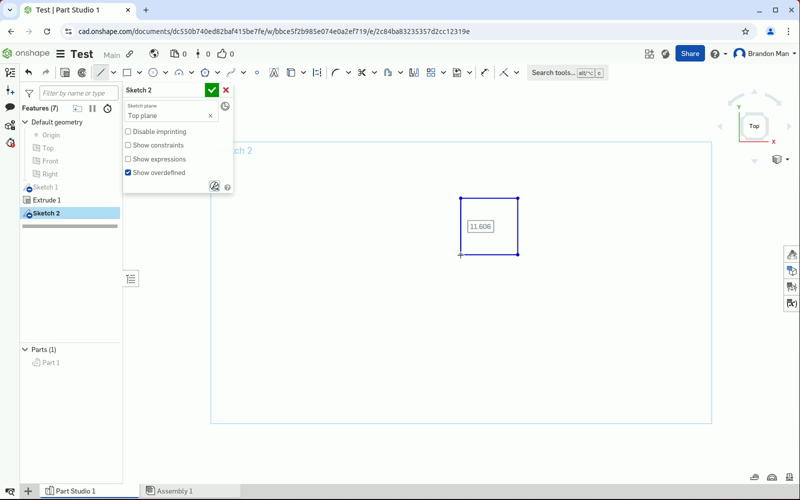
mouse_move(493, 222)
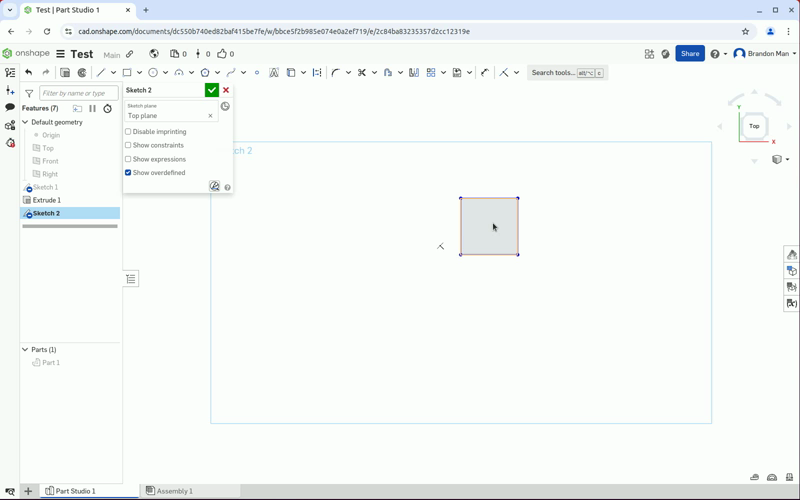
click(493, 222)
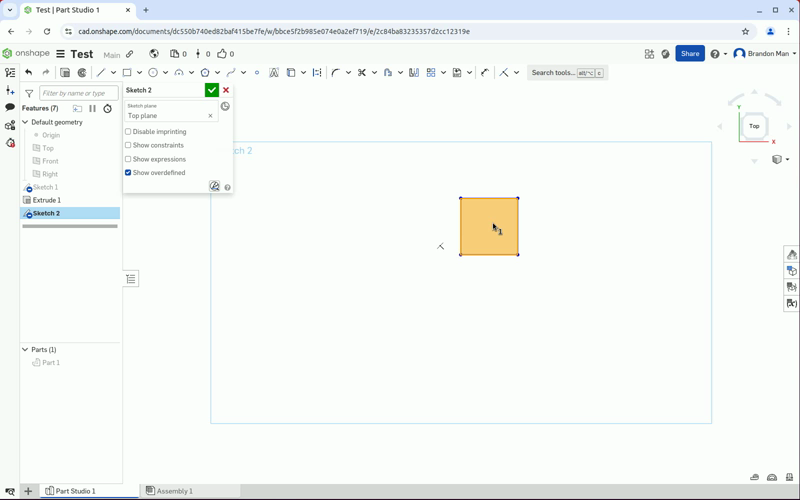
mouse_move(73, 352)
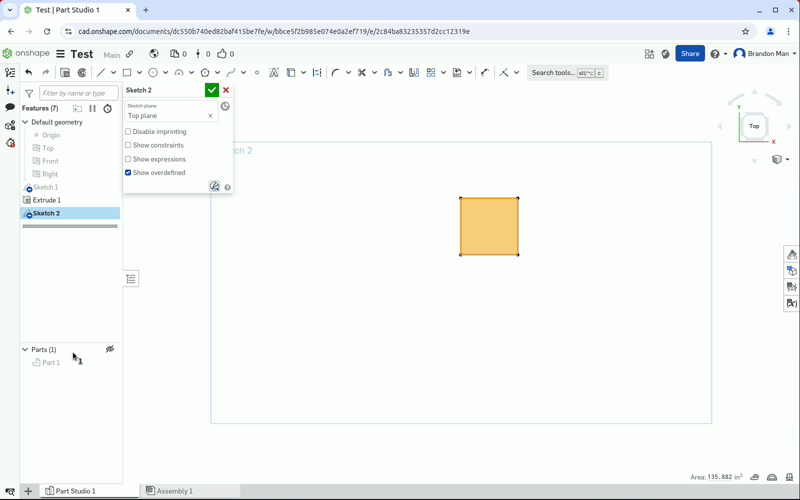
key(shift+y)
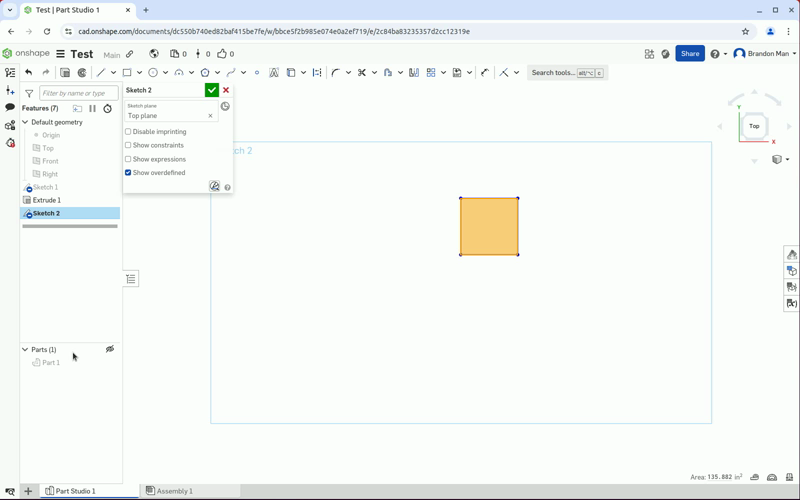
key(shift+e)
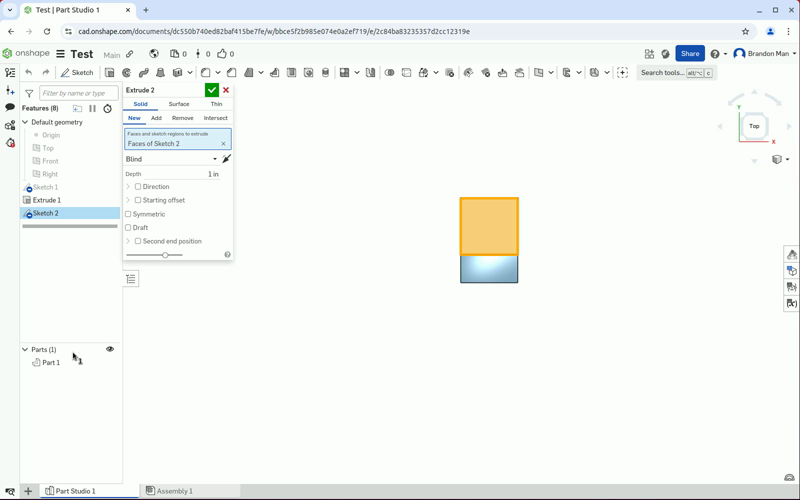
mouse_move(143, 106)
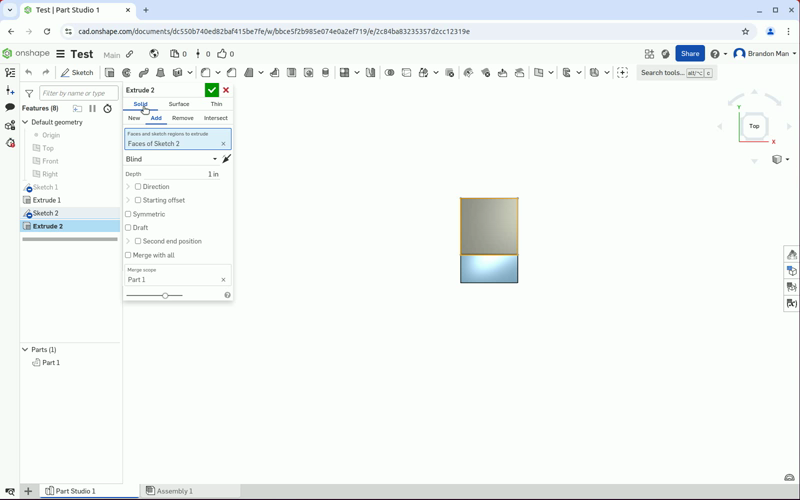
click(143, 106)
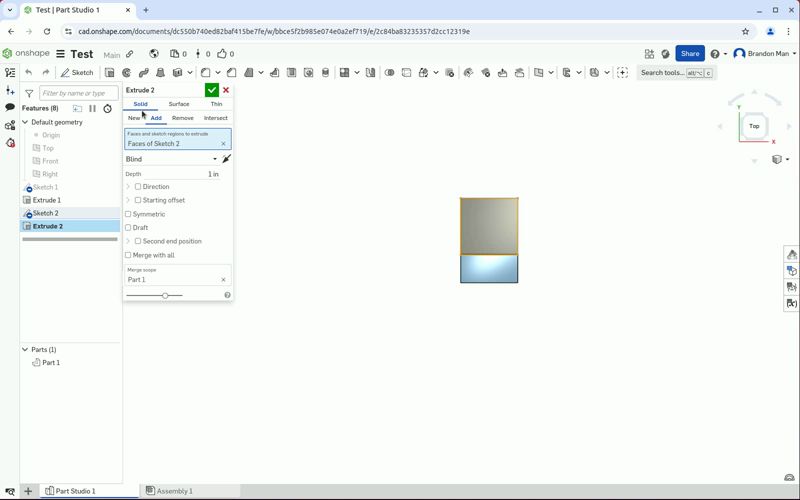
mouse_move(137, 120)
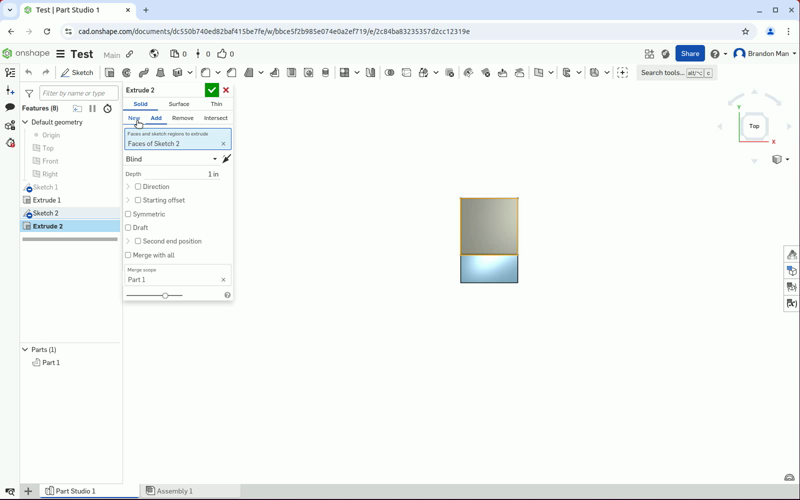
click(137, 120)
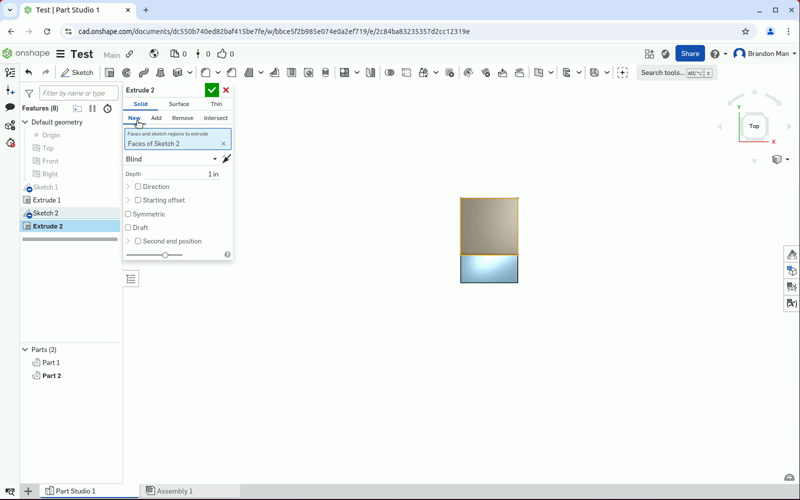
key(tab, 4)
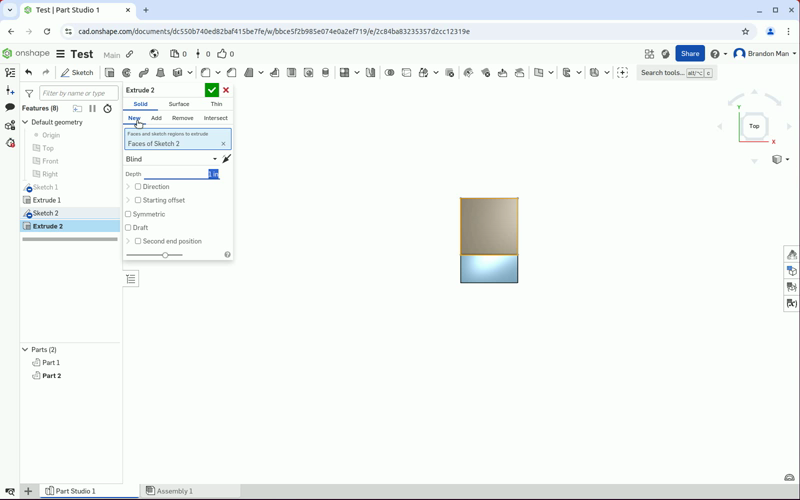
text(17.331)
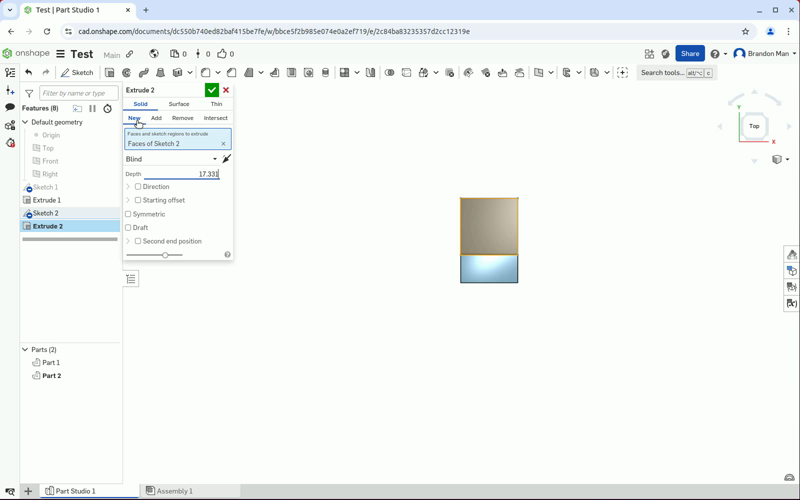
key(enter)
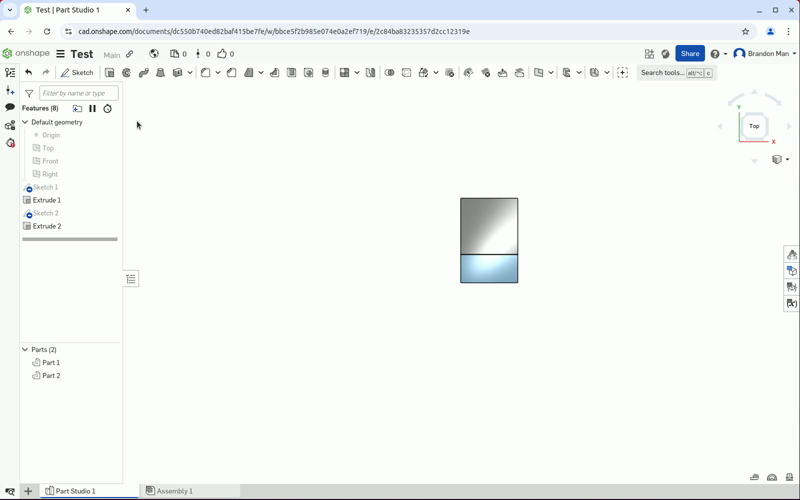
key(shift+h)
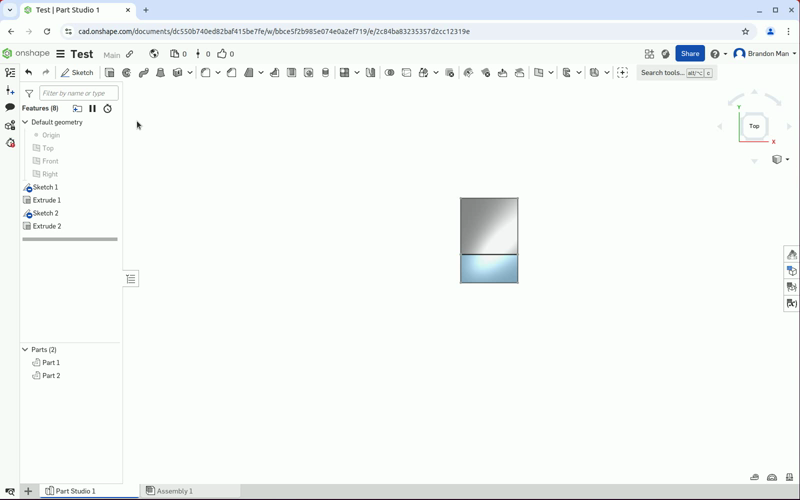
key(shift+h)
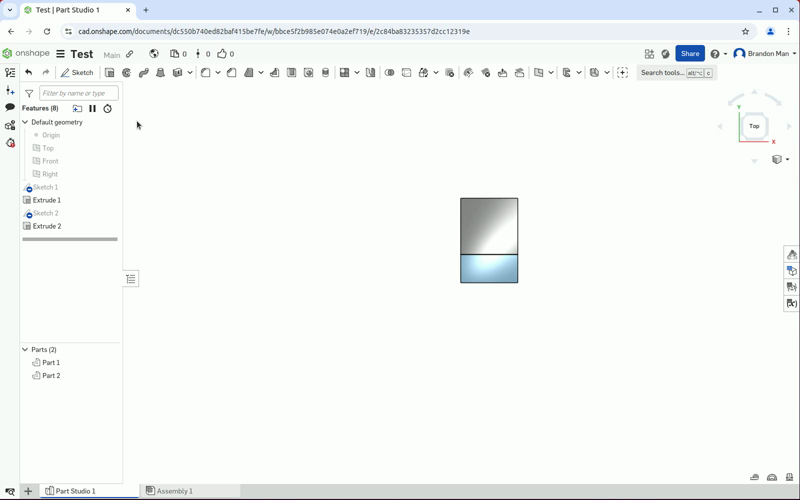
mouse_move(73, 189)
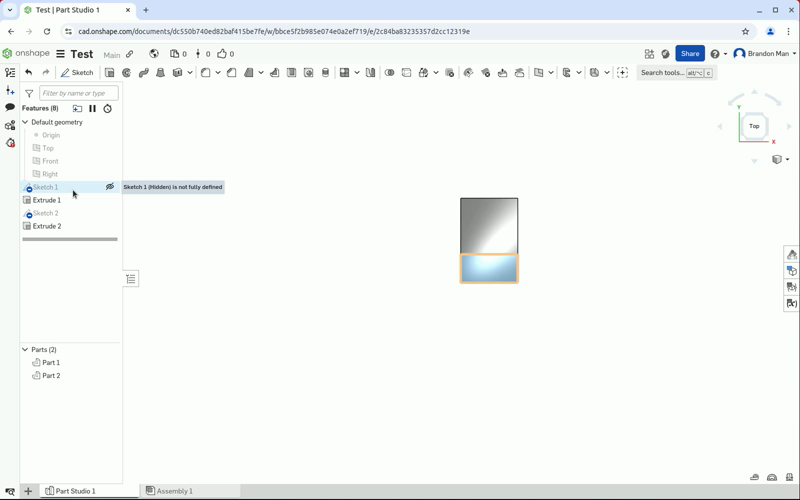
click(73, 189)
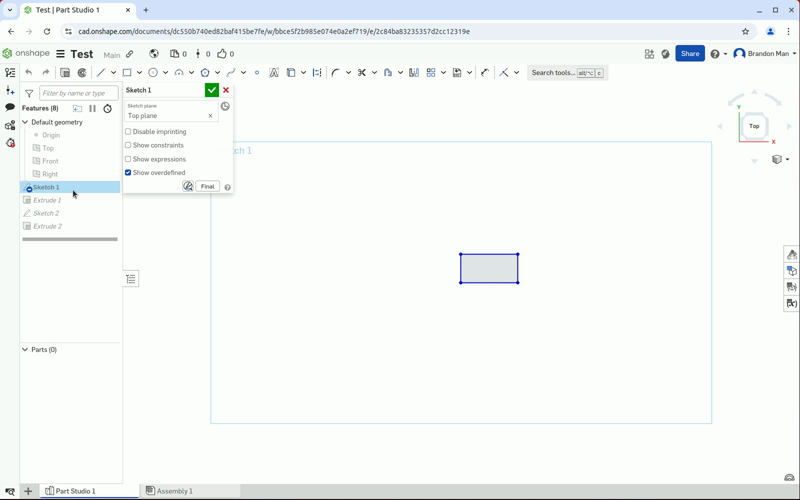
mouse_move(229, 92)
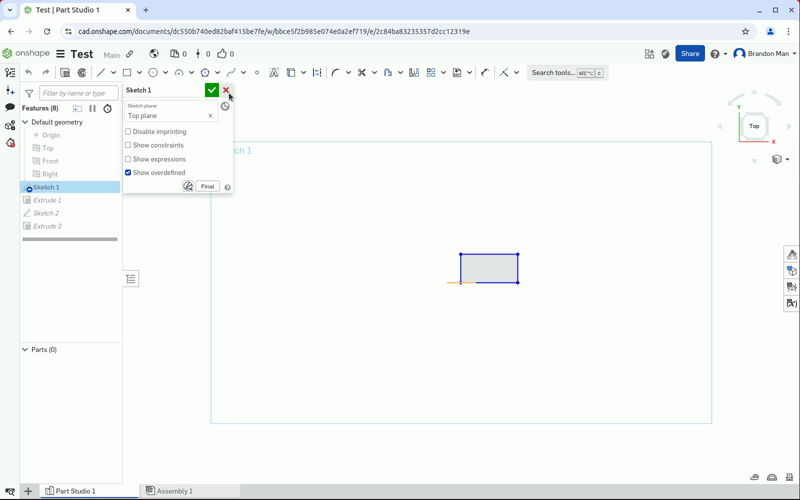
click(229, 92)
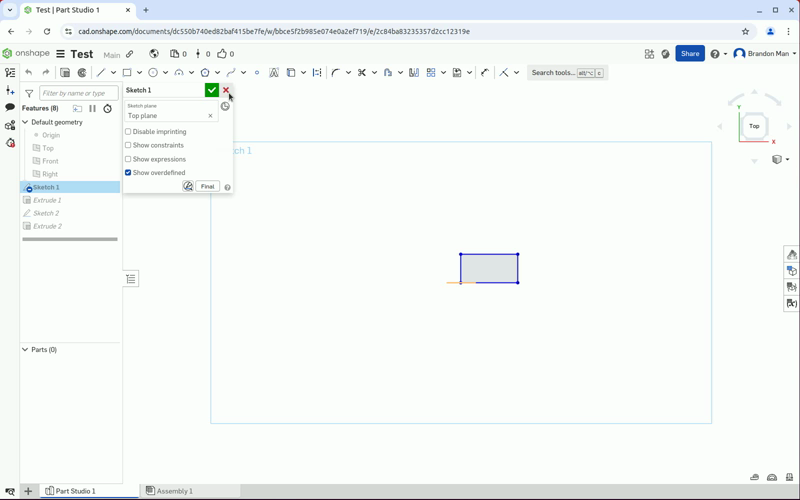
key(shift+s)
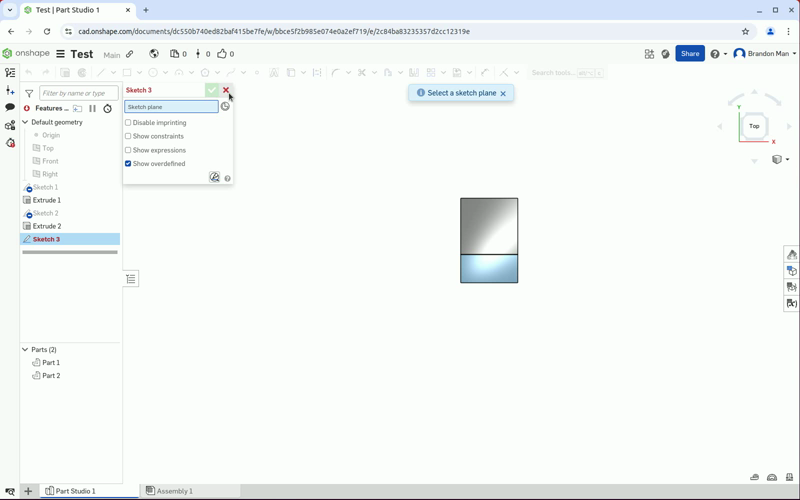
mouse_move(73, 150)
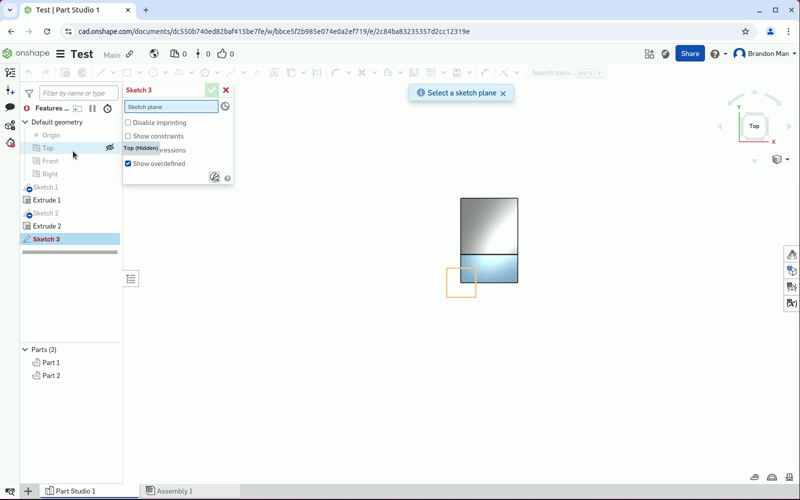
click(73, 150)
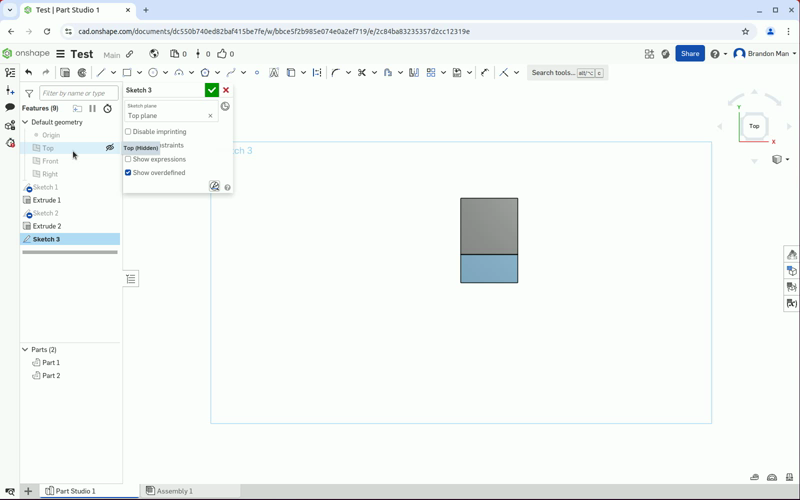
mouse_move(73, 352)
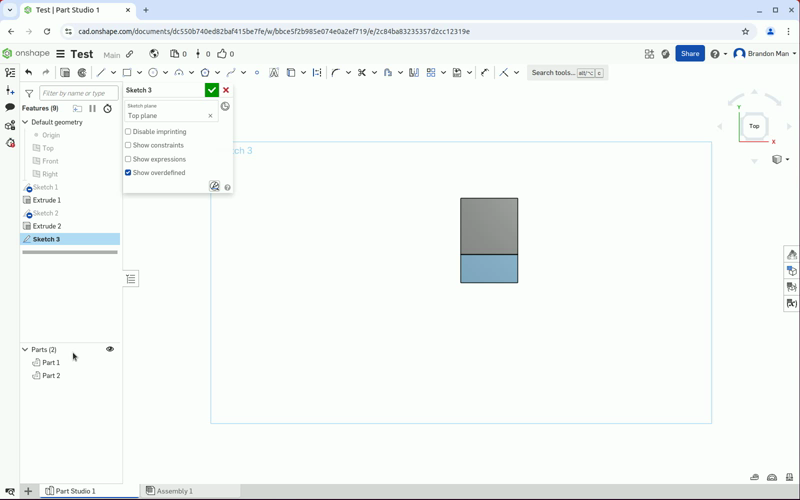
key(y)
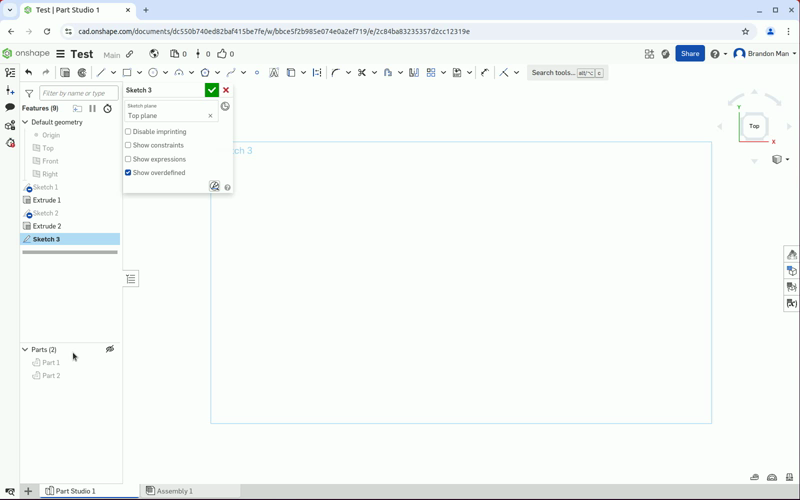
key(l)
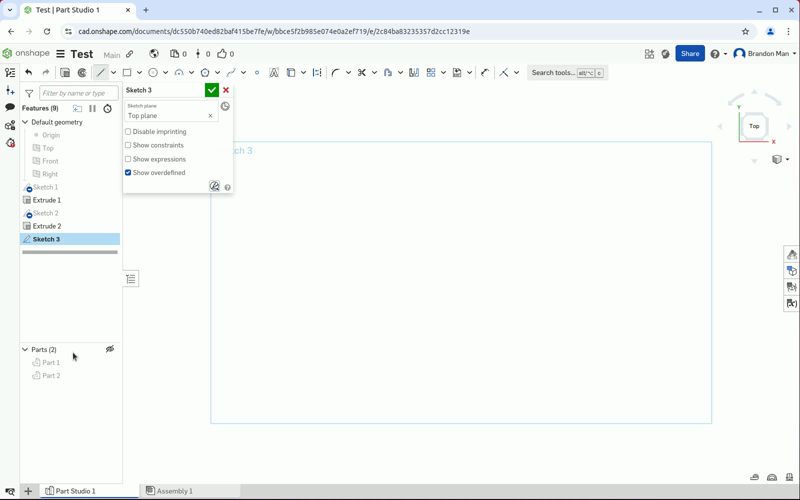
key_down(shift)
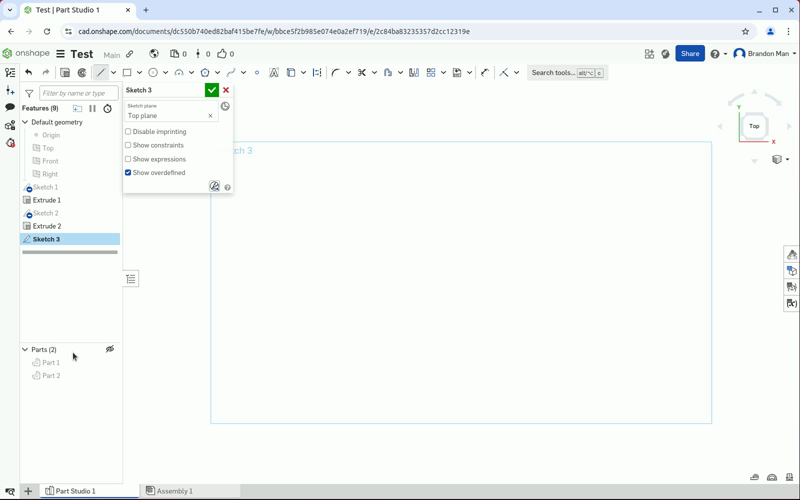
mouse_move(460, 198)
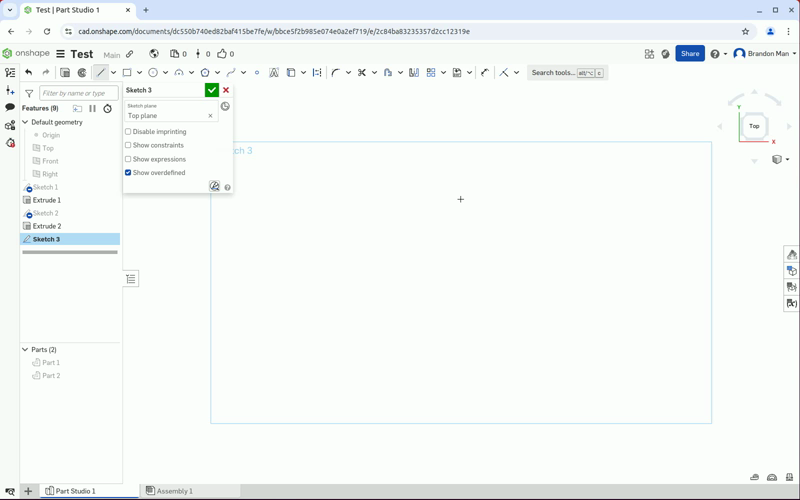
click(460, 198)
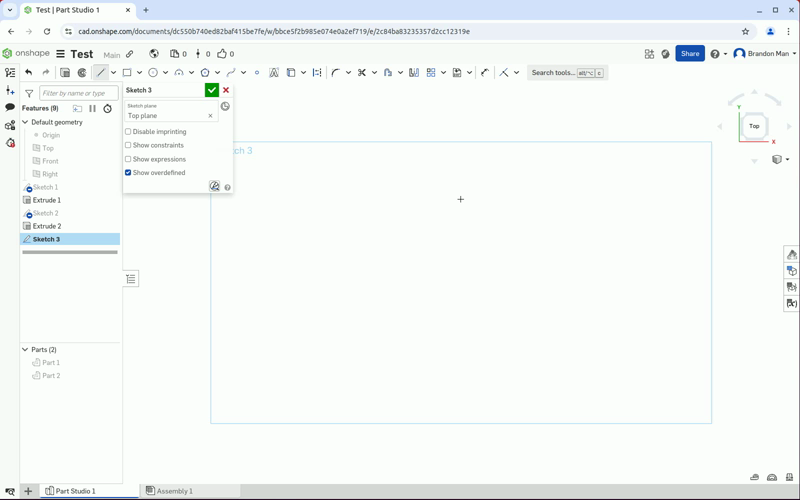
key_up(shift)
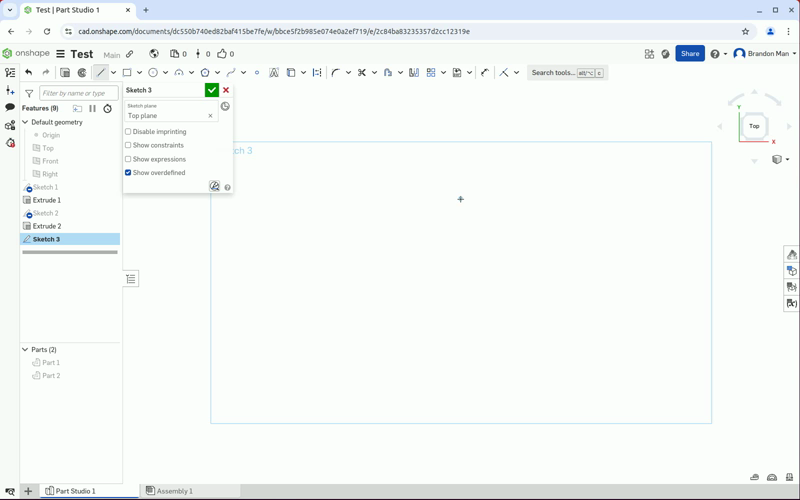
key_down(shift)
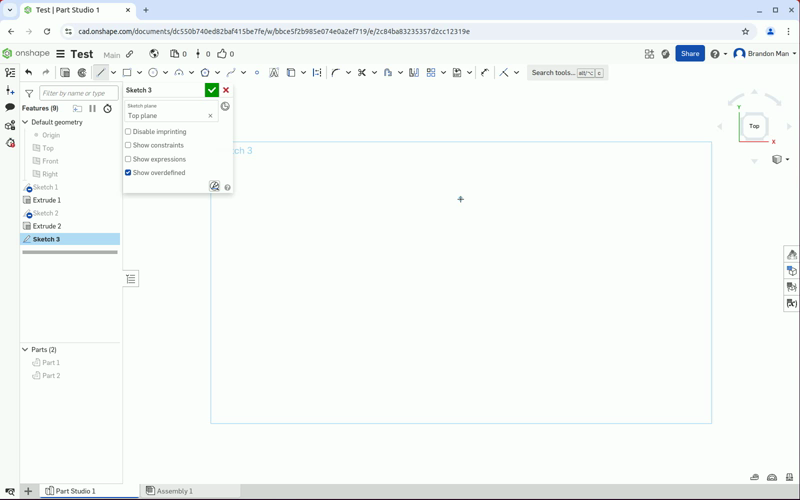
mouse_move(490, 198)
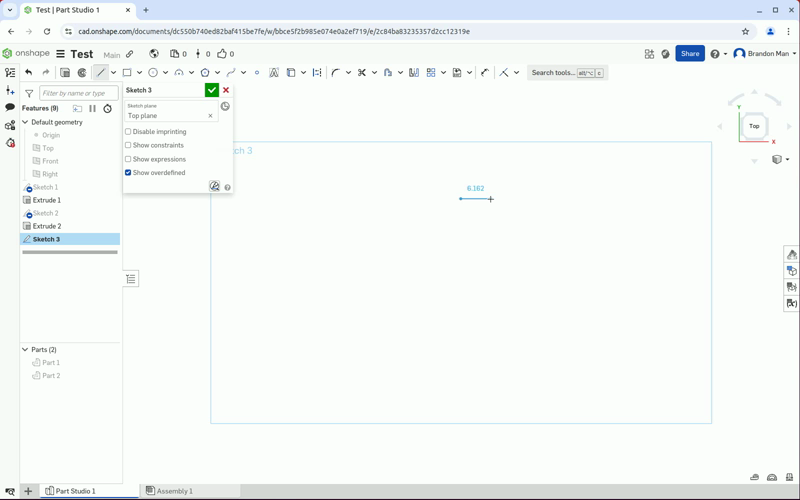
mouse_move(517, 198)
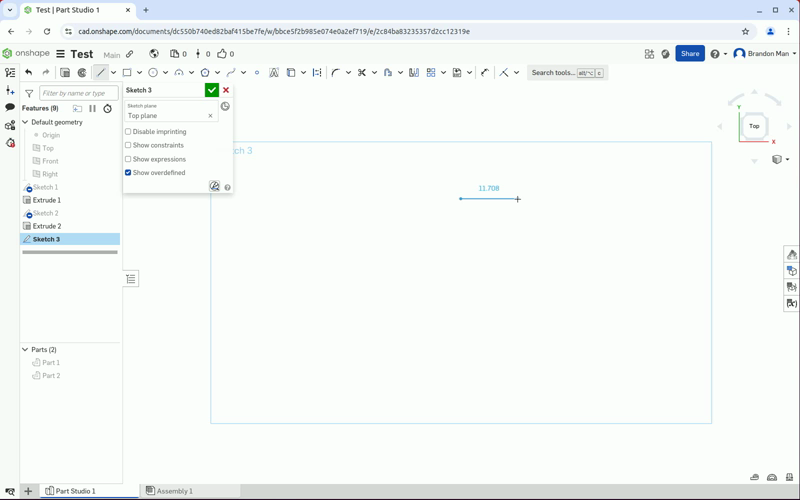
click(517, 198)
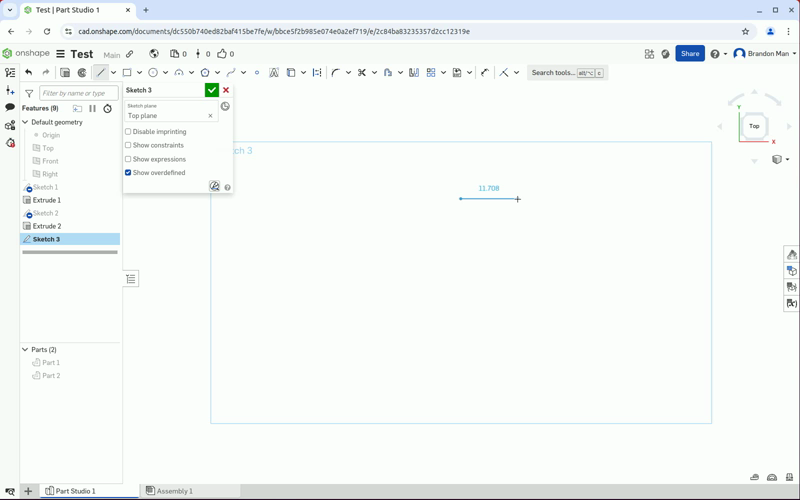
key_up(shift)
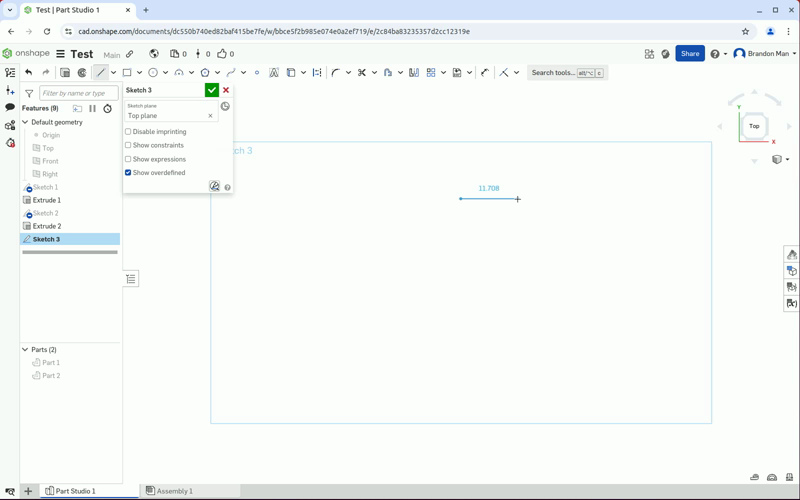
key_down(shift)
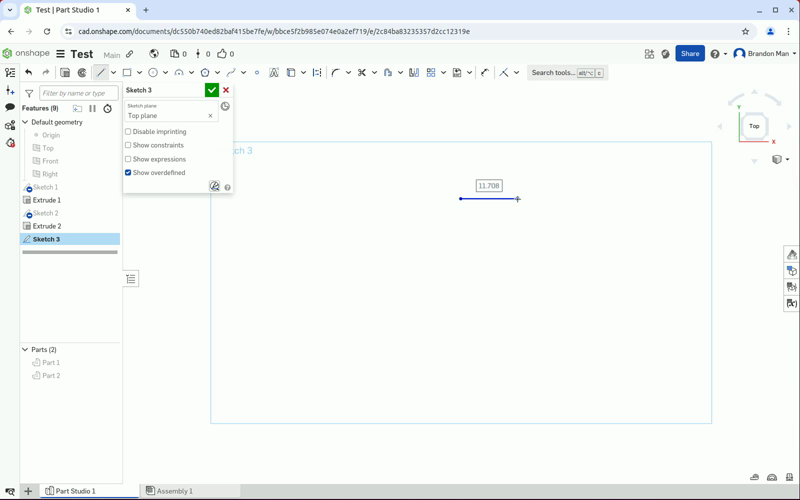
mouse_move(547, 198)
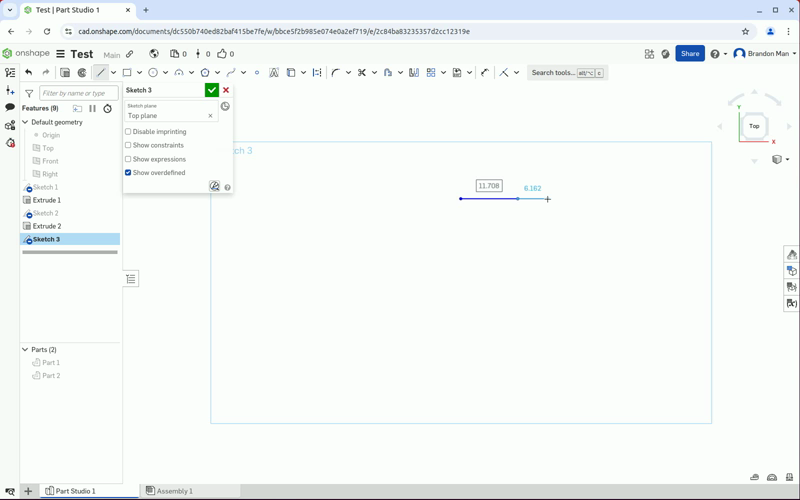
mouse_move(517, 255)
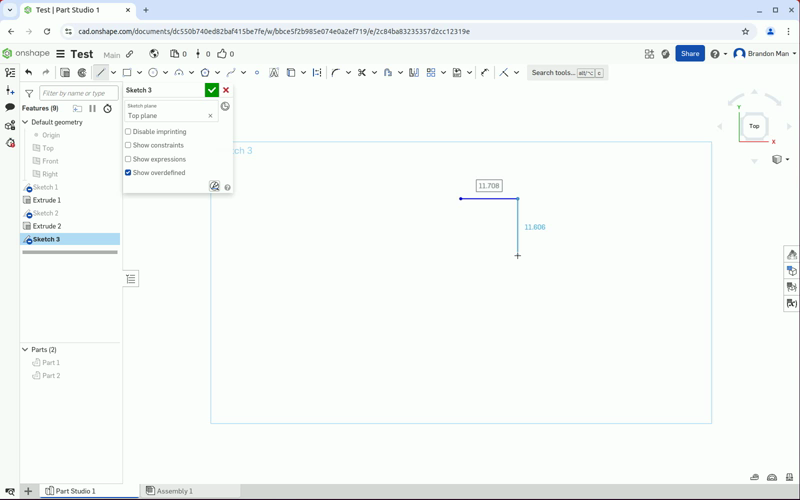
click(517, 255)
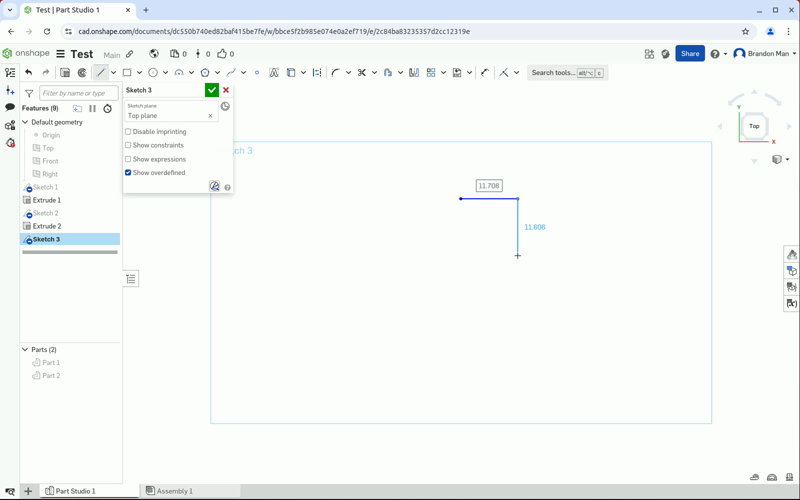
key_up(shift)
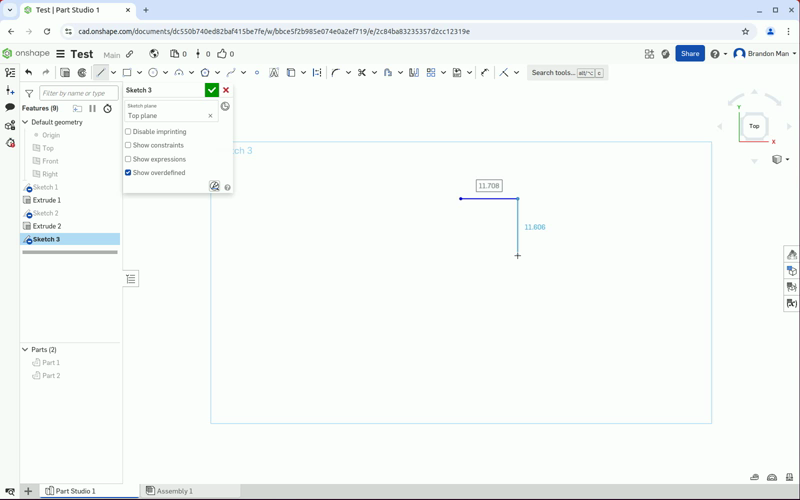
key_down(shift)
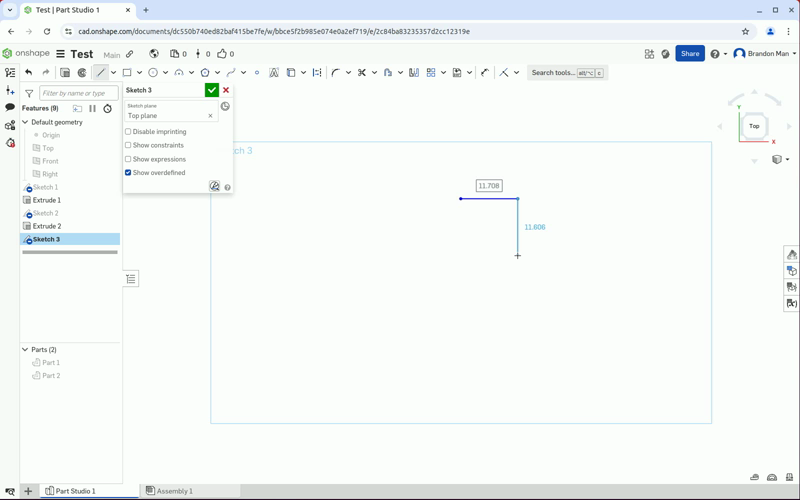
mouse_move(547, 255)
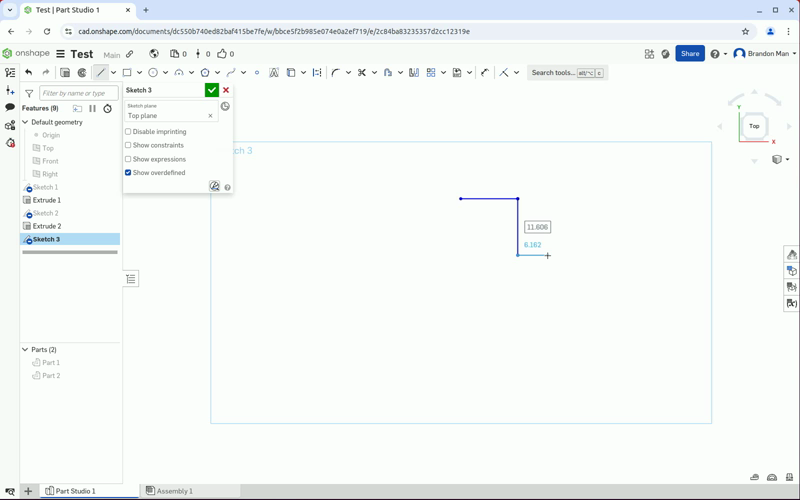
mouse_move(517, 282)
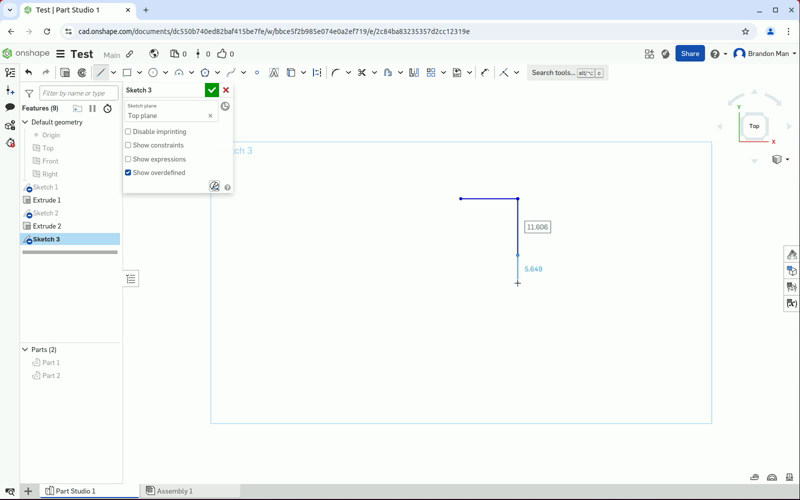
click(517, 282)
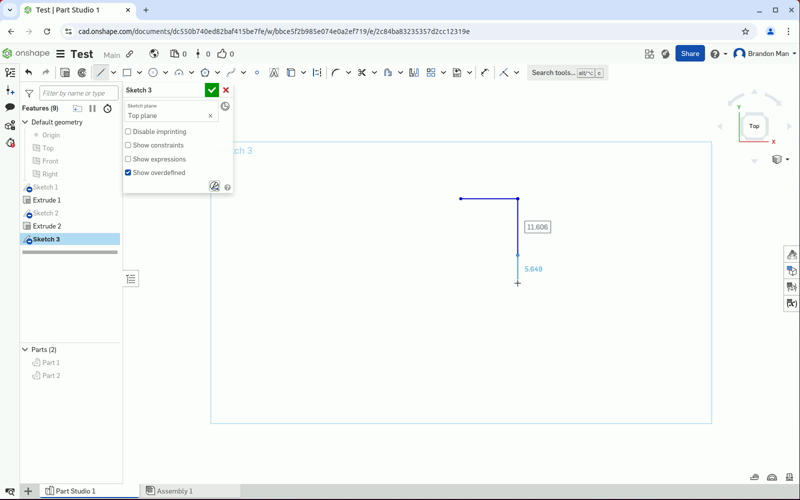
key_up(shift)
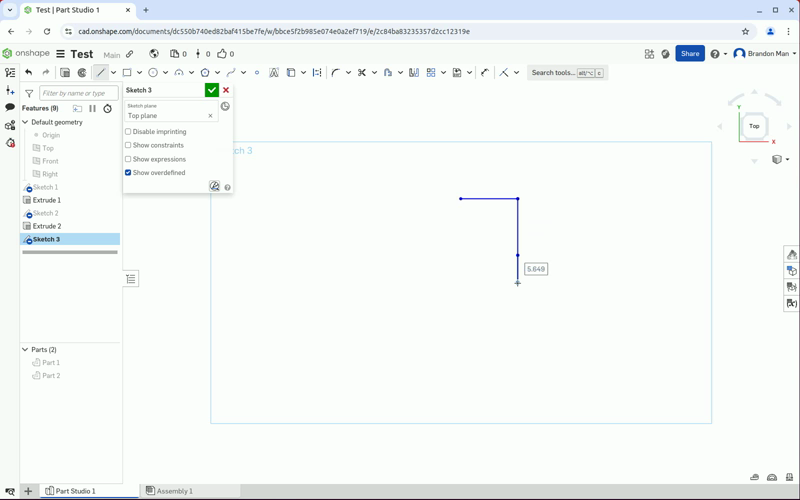
key_down(shift)
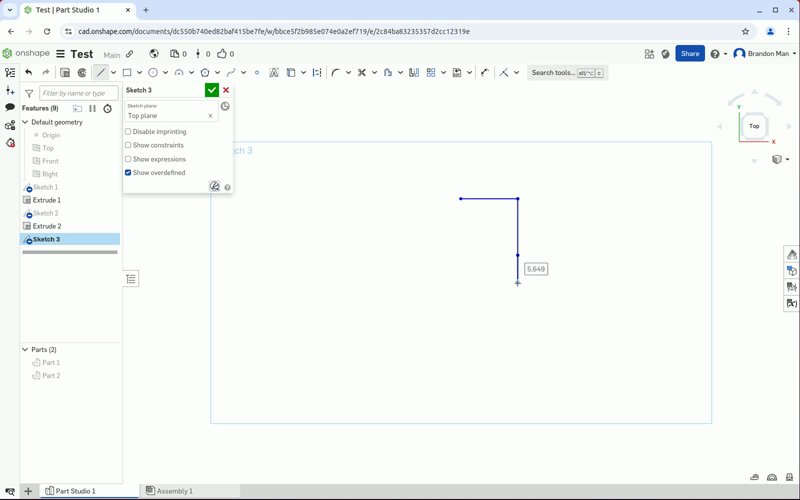
mouse_move(547, 282)
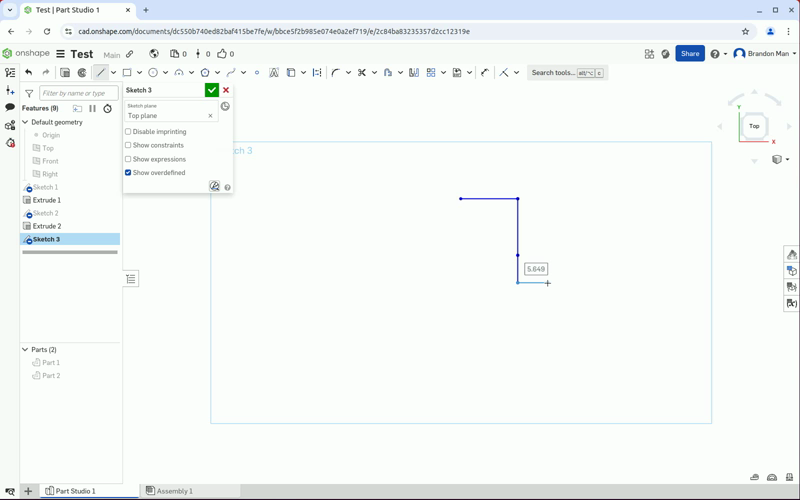
mouse_move(544, 282)
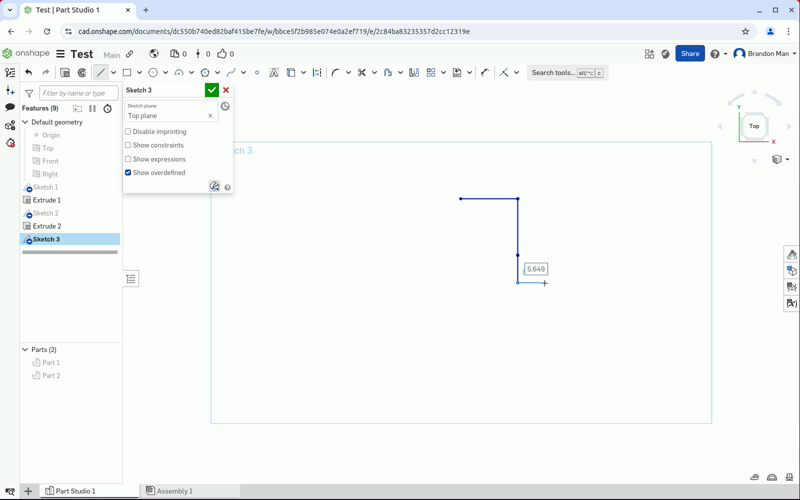
click(544, 282)
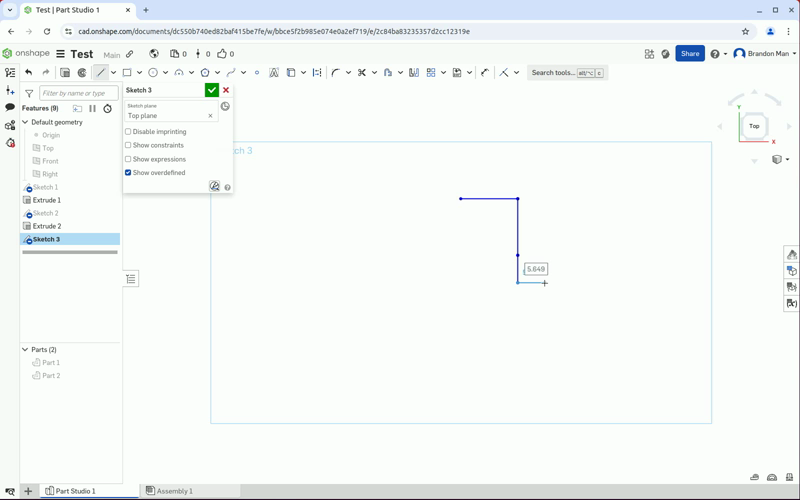
key_up(shift)
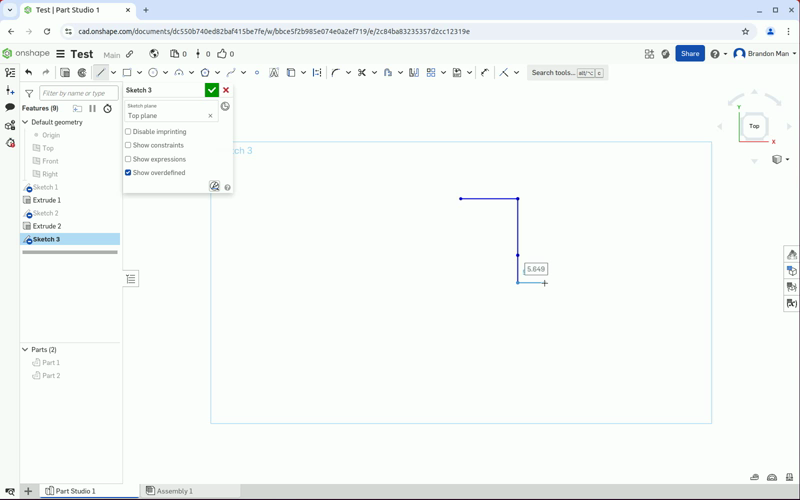
key_down(shift)
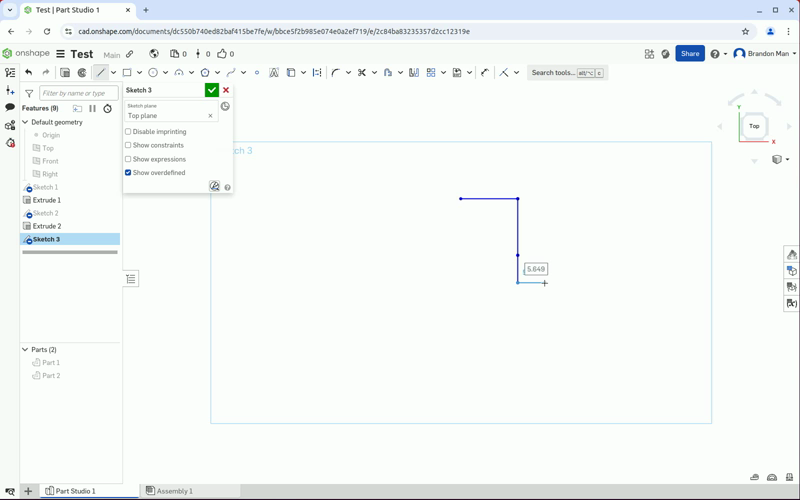
mouse_move(574, 282)
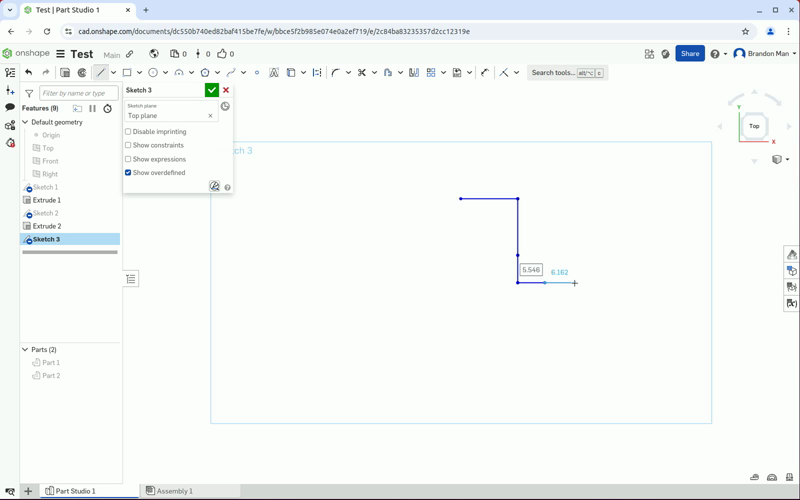
mouse_move(573, 255)
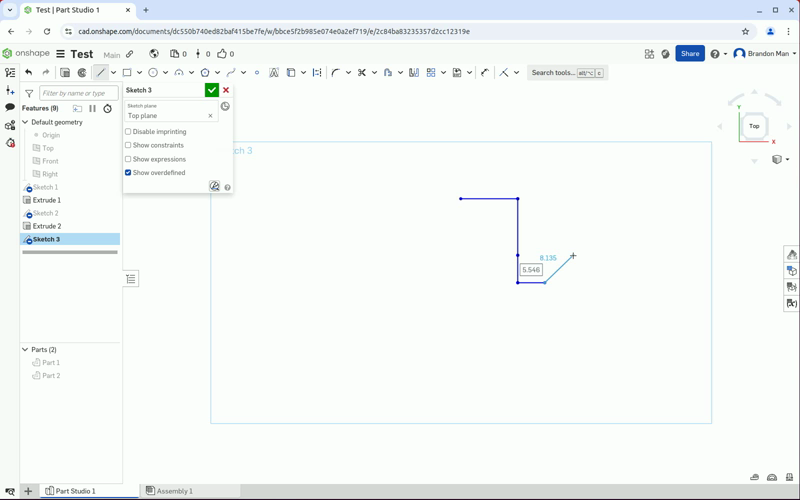
click(573, 255)
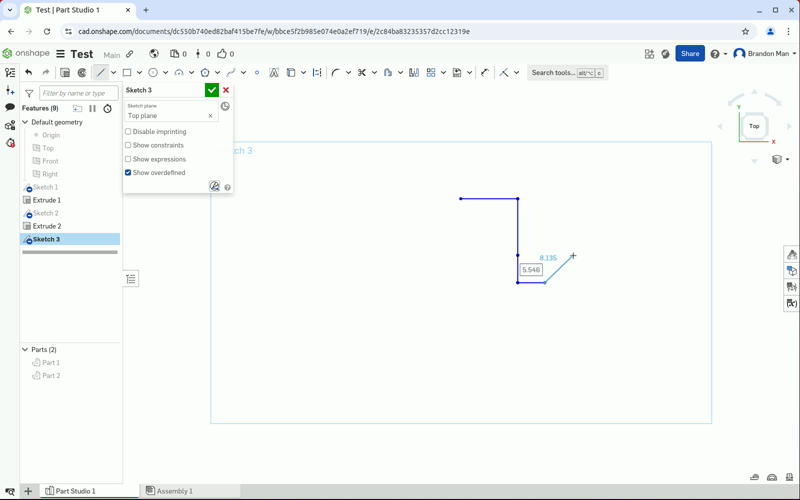
key_up(shift)
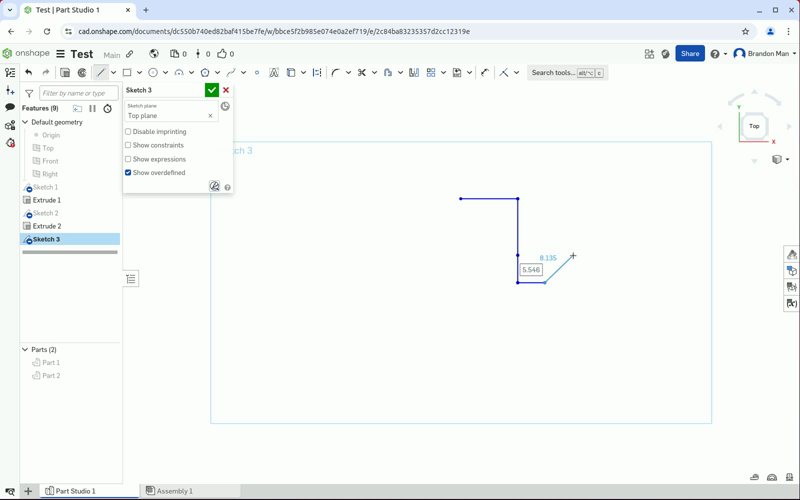
key_down(shift)
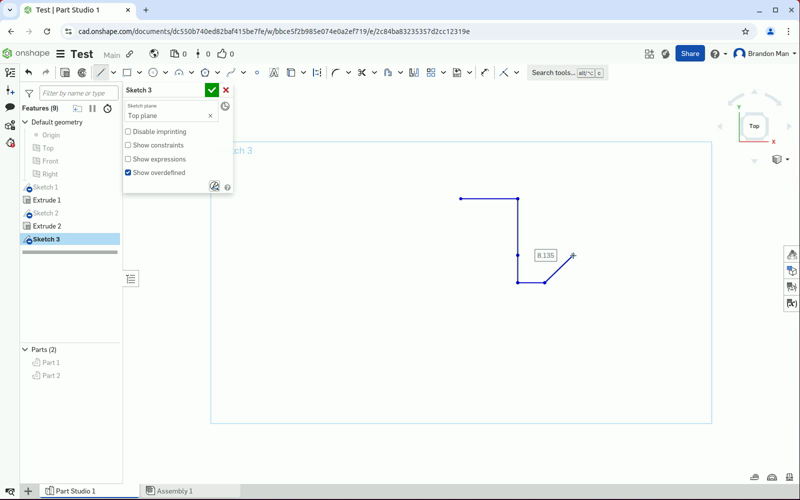
mouse_move(589, 255)
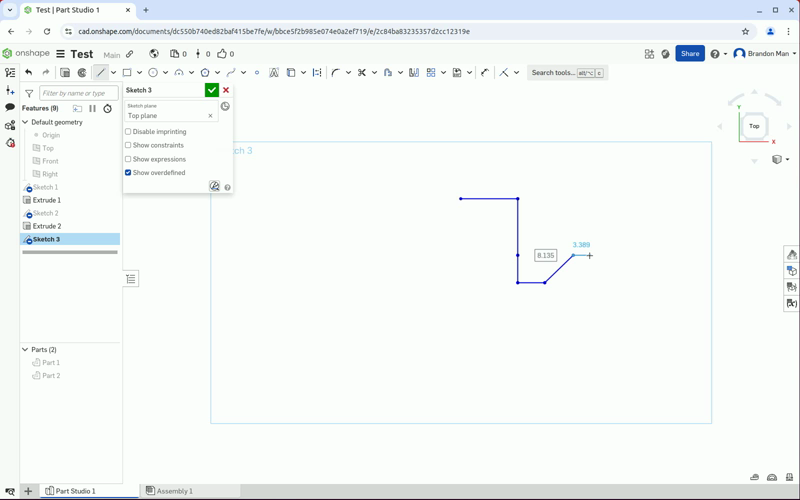
mouse_move(573, 227)
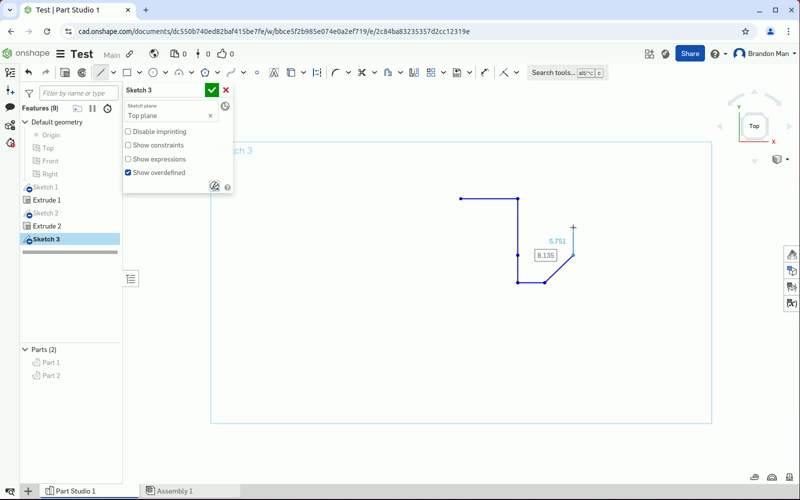
click(573, 227)
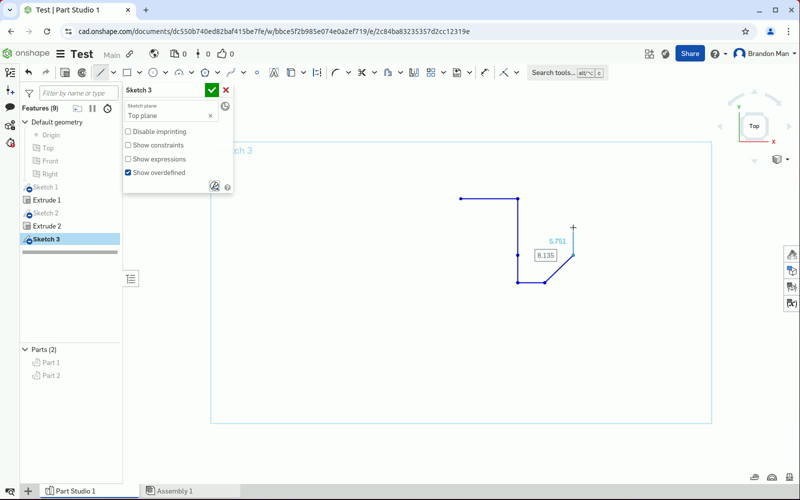
key_up(shift)
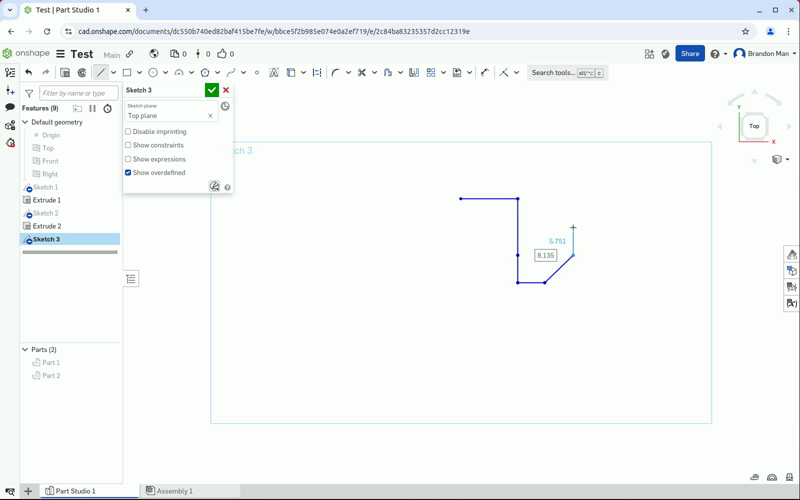
key_down(shift)
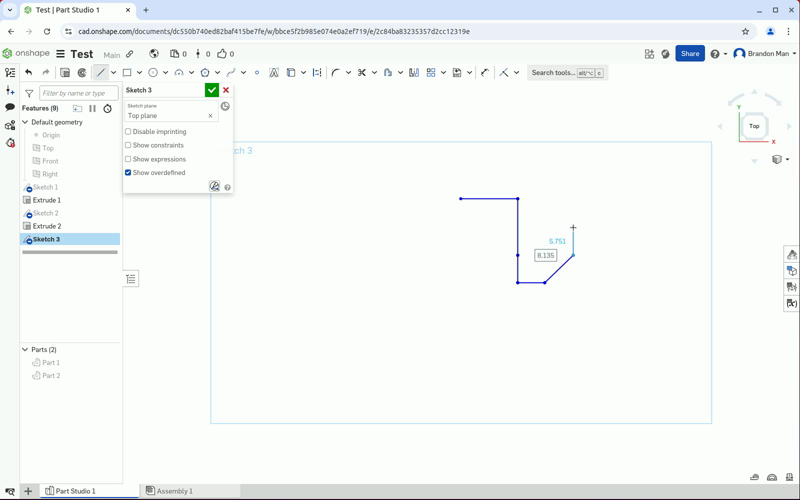
mouse_move(589, 227)
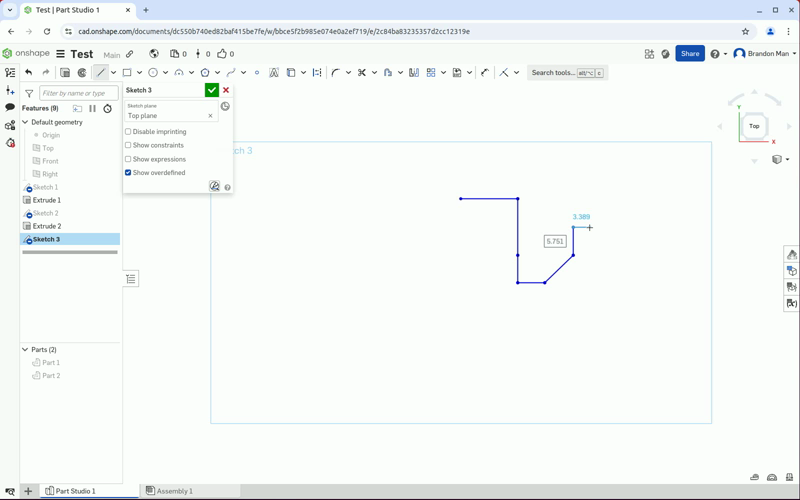
mouse_move(544, 227)
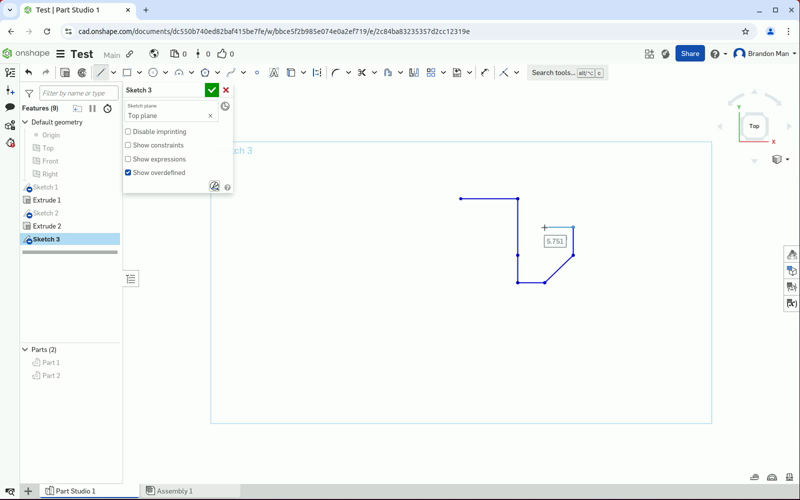
click(544, 227)
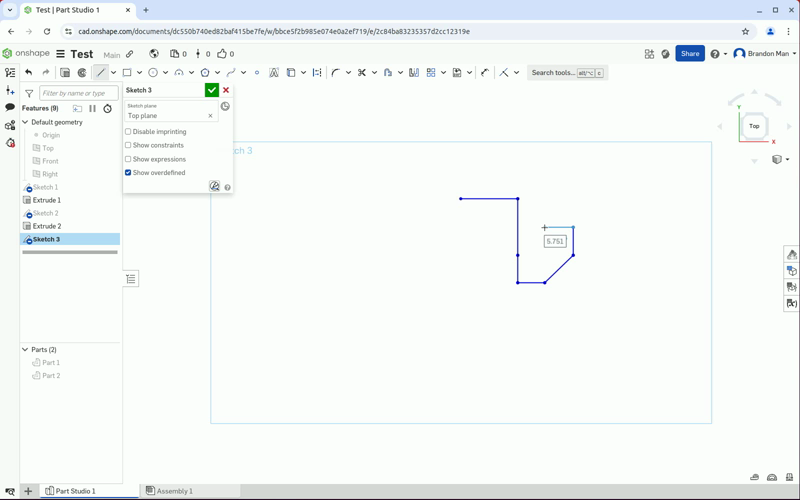
key_up(shift)
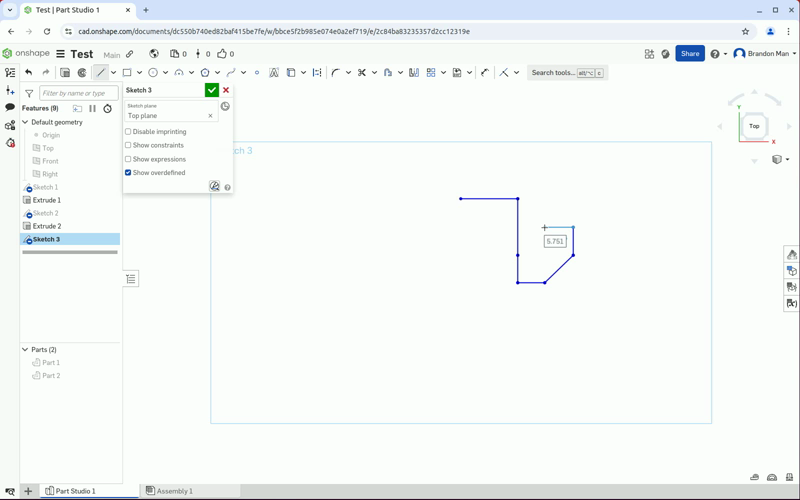
key_down(shift)
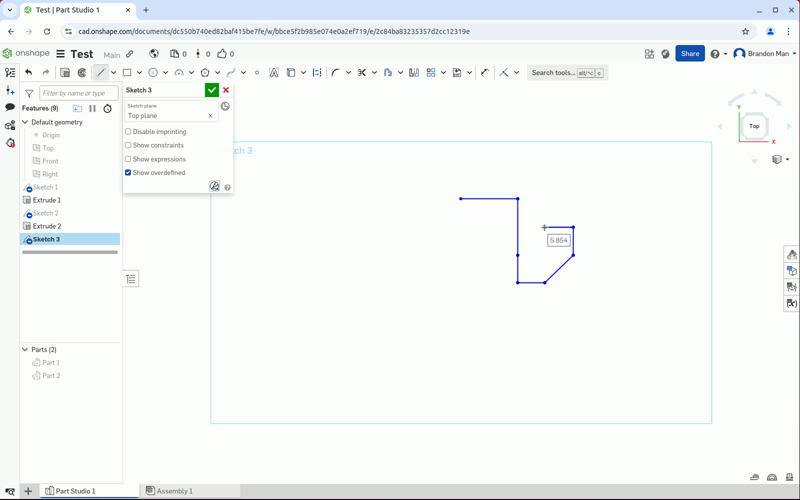
mouse_move(574, 227)
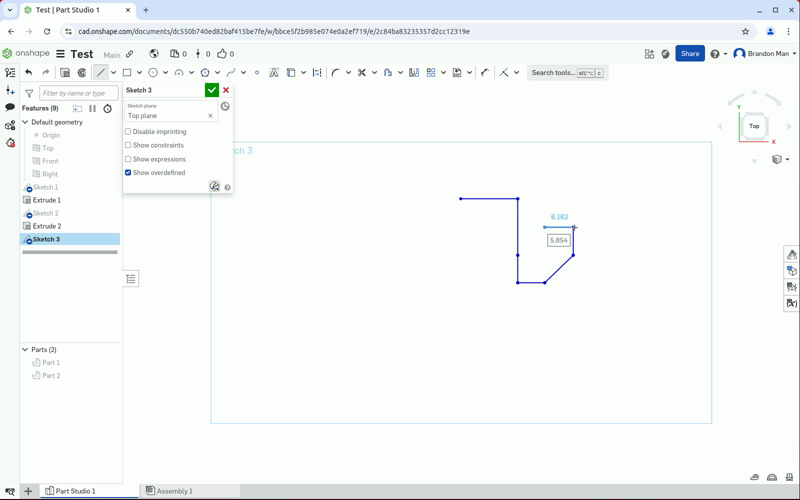
mouse_move(544, 170)
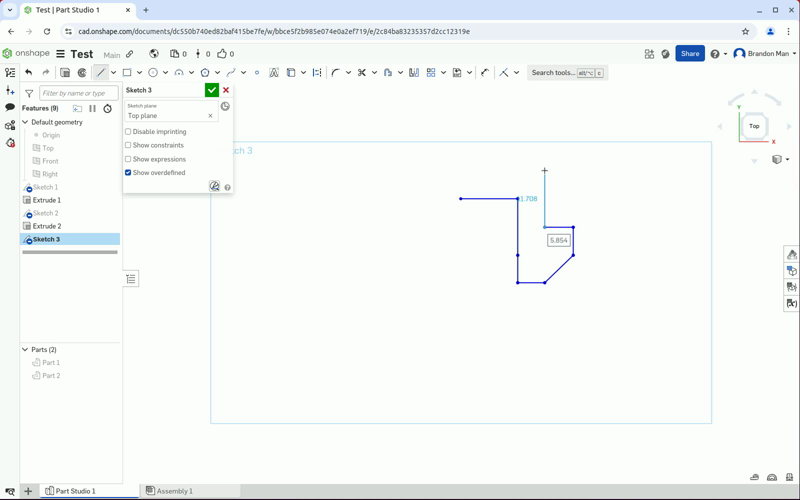
click(544, 170)
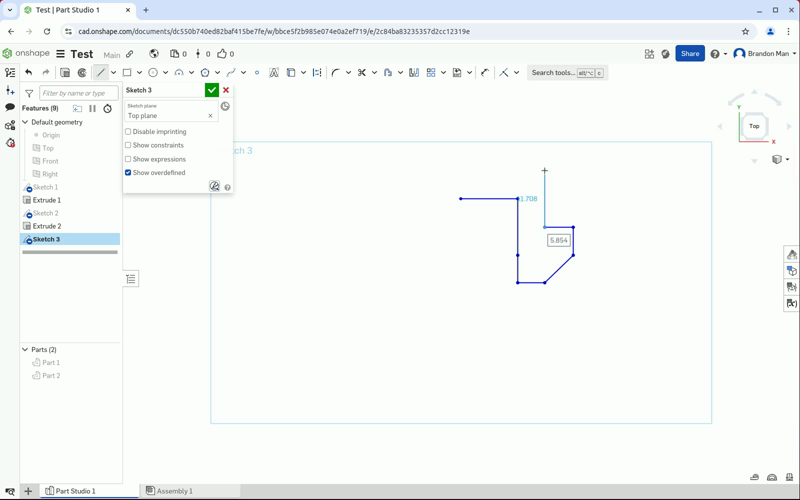
key_up(shift)
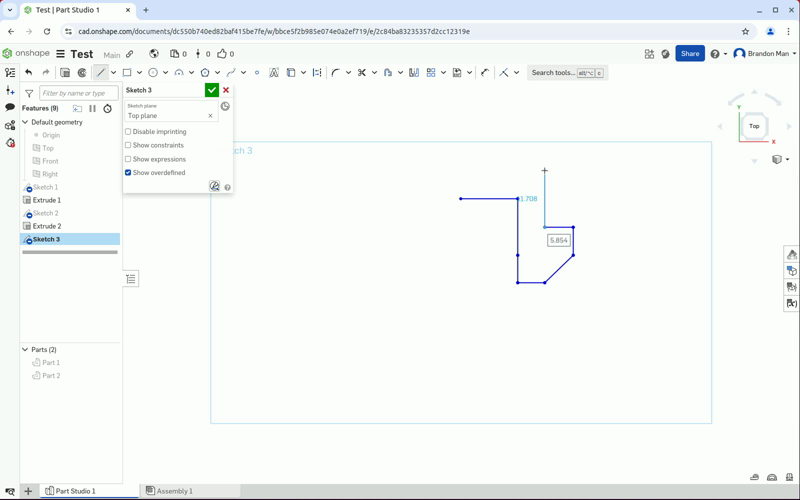
key_down(shift)
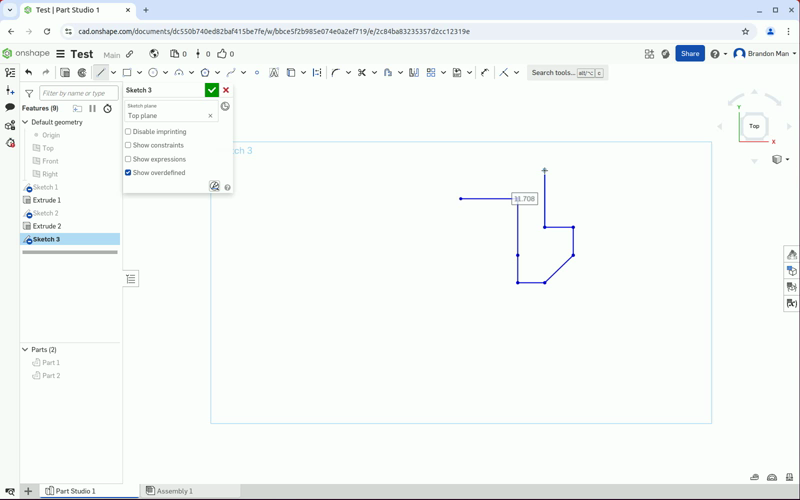
mouse_move(460, 170)
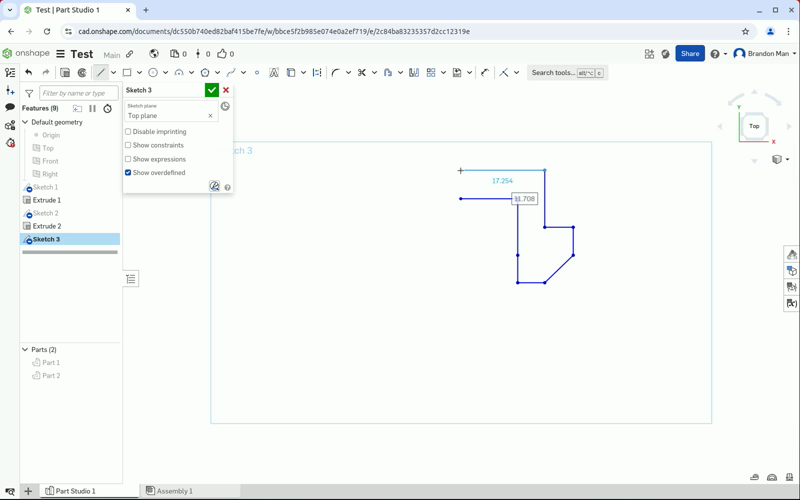
click(460, 170)
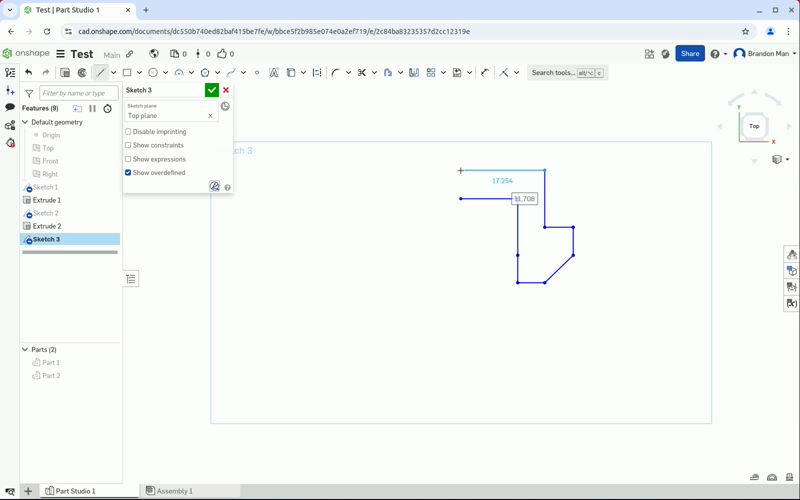
key_up(shift)
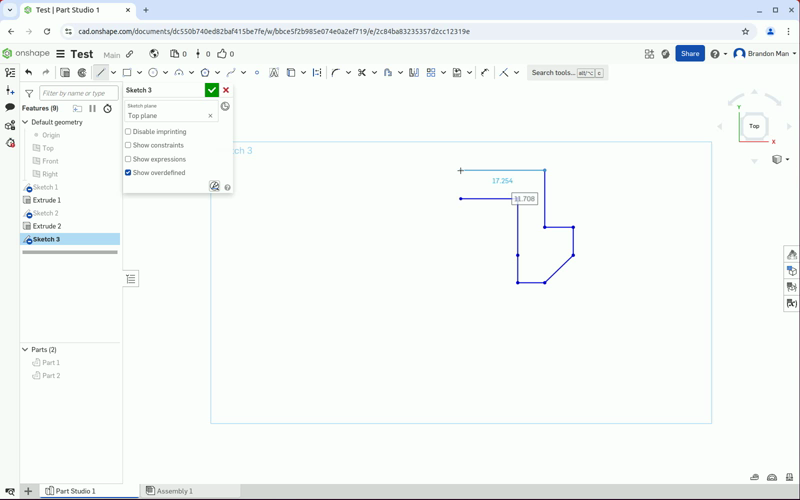
mouse_move(490, 170)
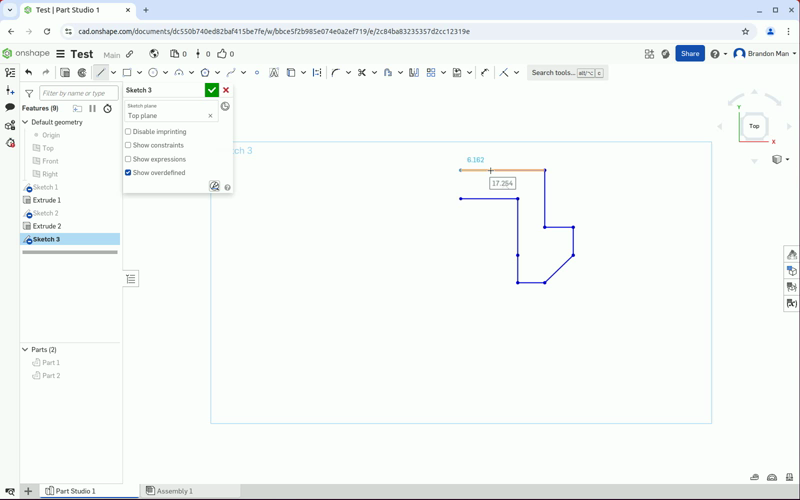
key_down(shift)
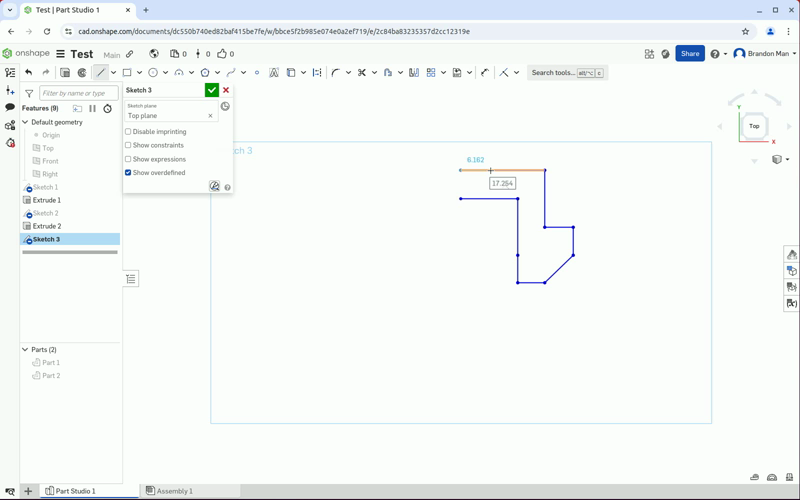
mouse_move(460, 198)
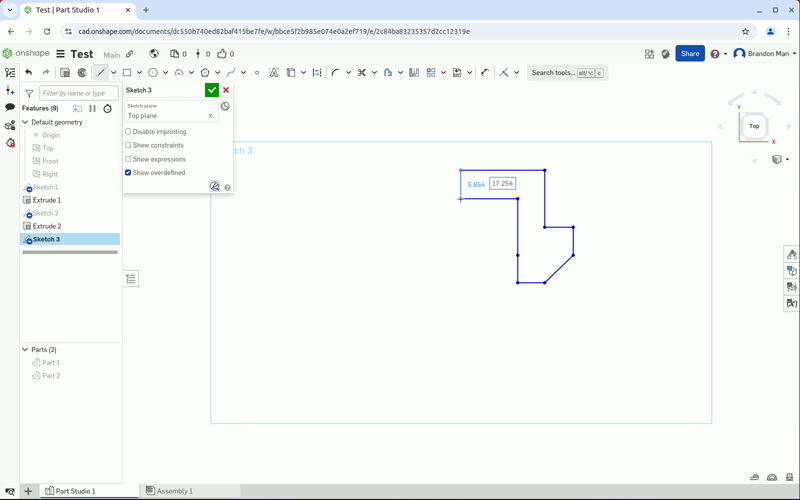
key_up(shift)
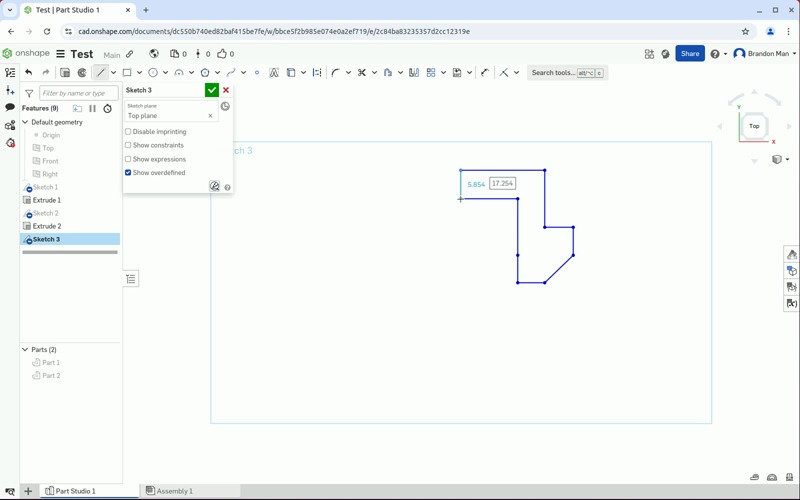
click(460, 198)
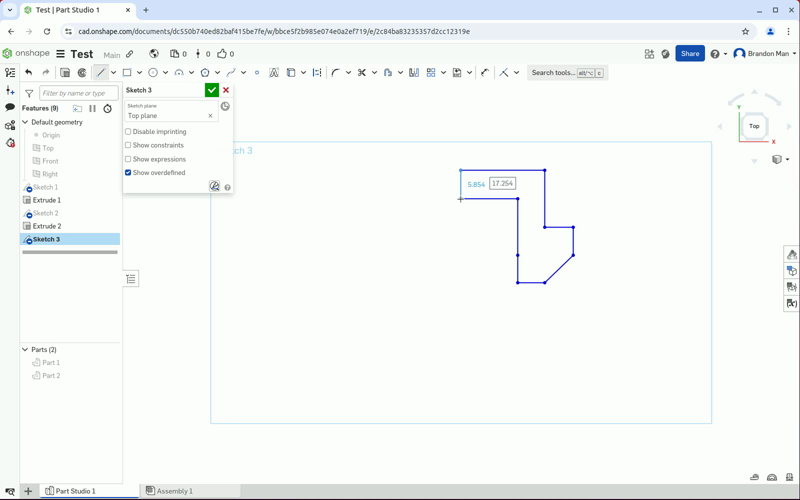
key(esc)
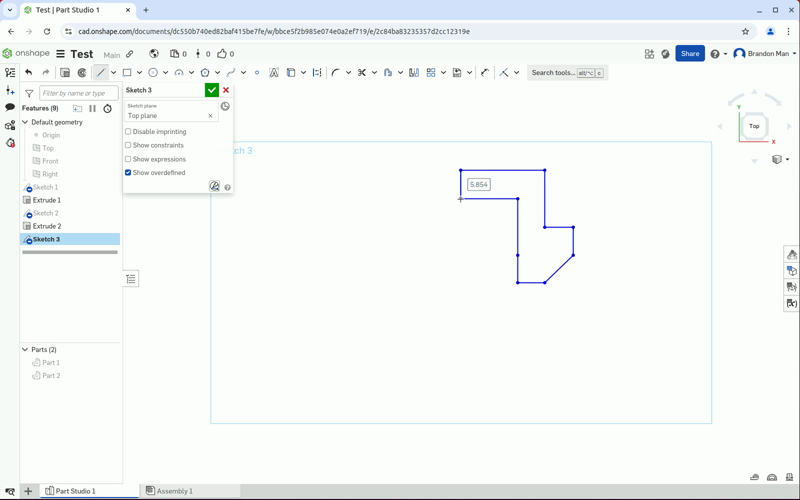
mouse_move(488, 185)
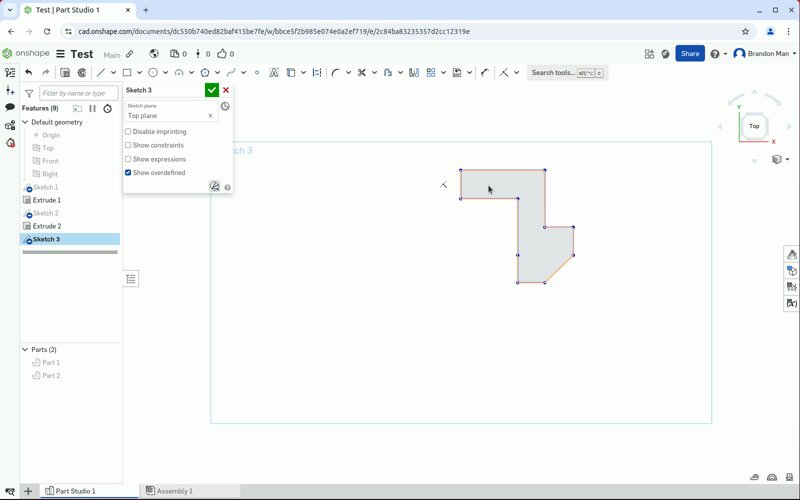
click(488, 185)
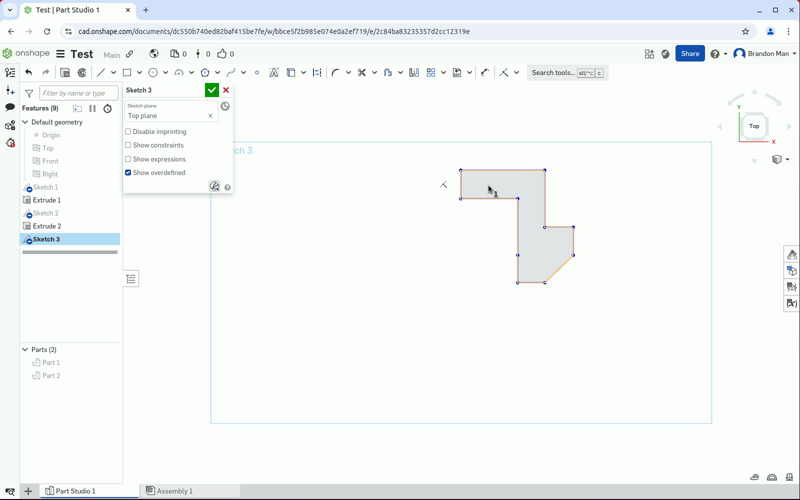
mouse_move(73, 352)
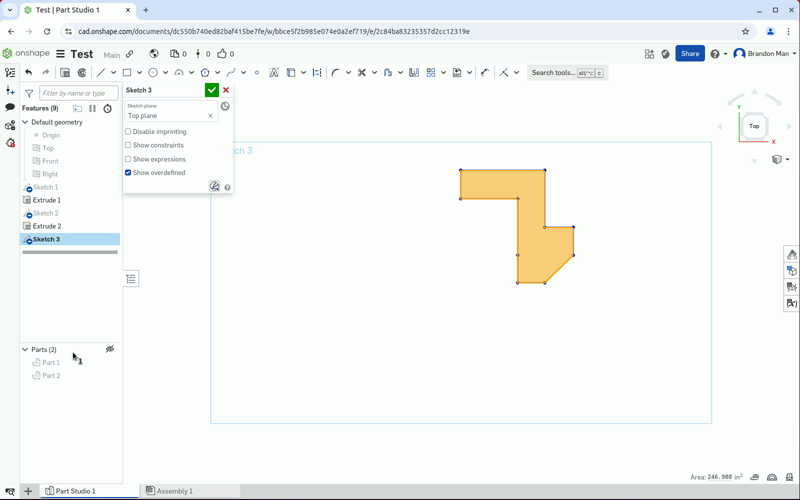
key(shift+y)
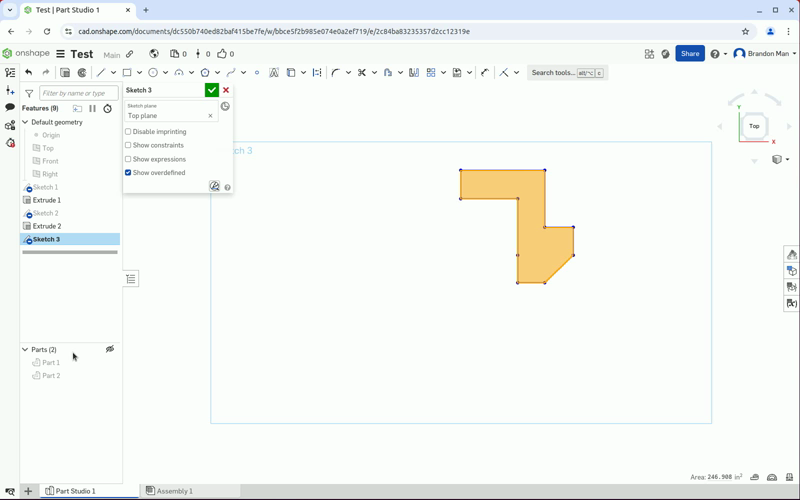
key(shift+e)
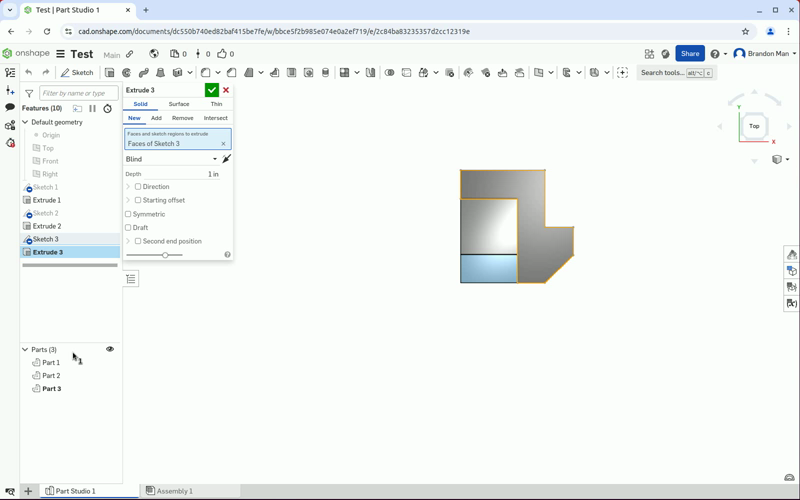
mouse_move(143, 106)
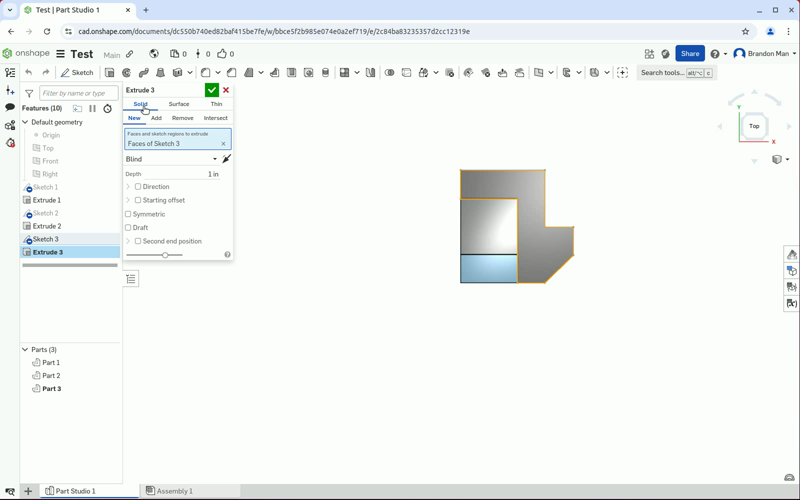
click(143, 106)
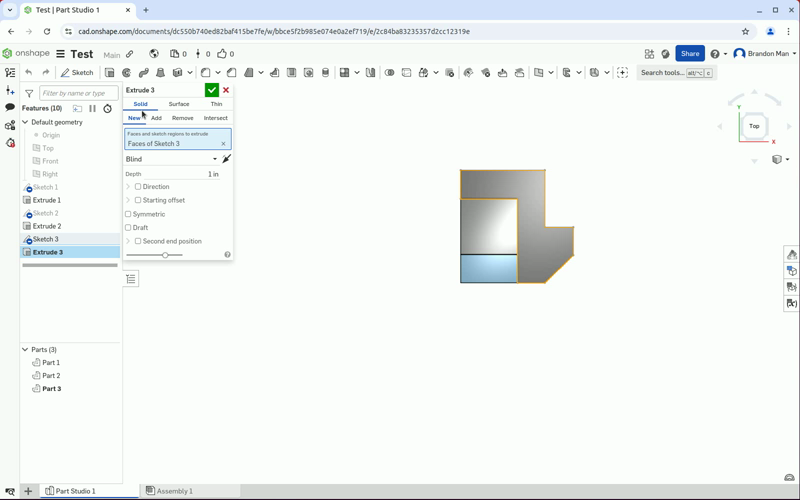
mouse_move(137, 120)
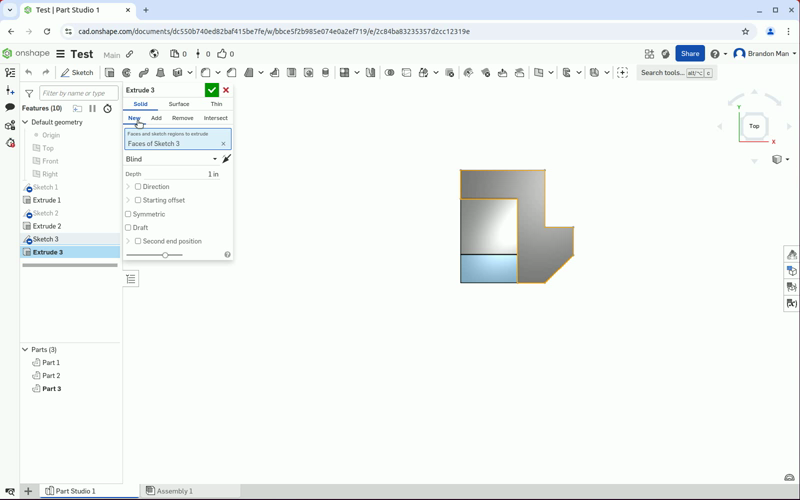
click(137, 120)
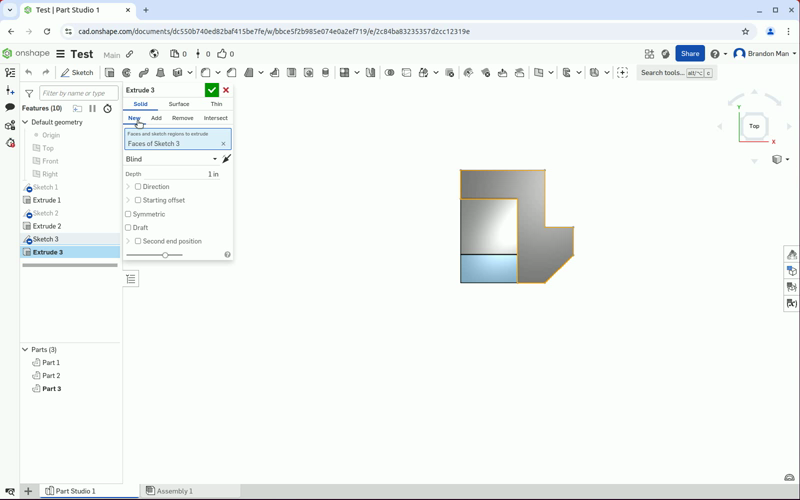
key(tab, 4)
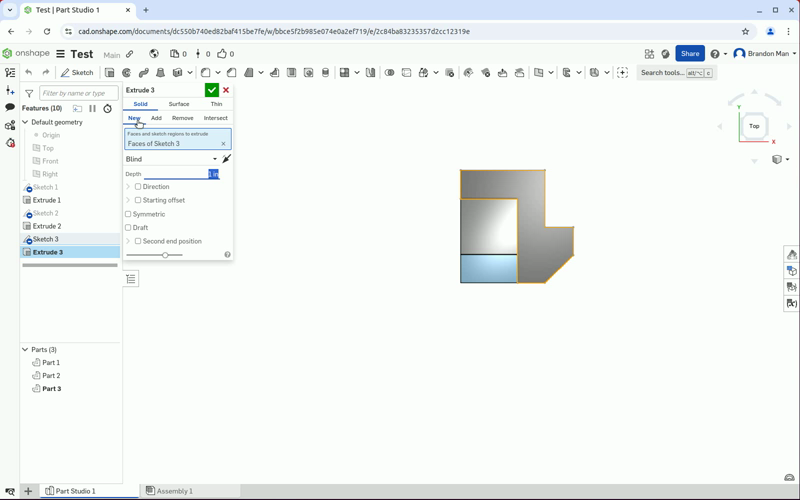
text(17.331)
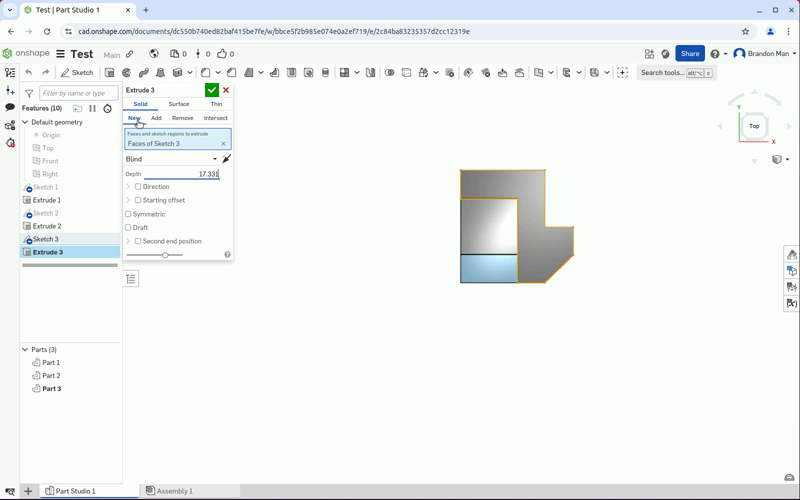
key(enter)
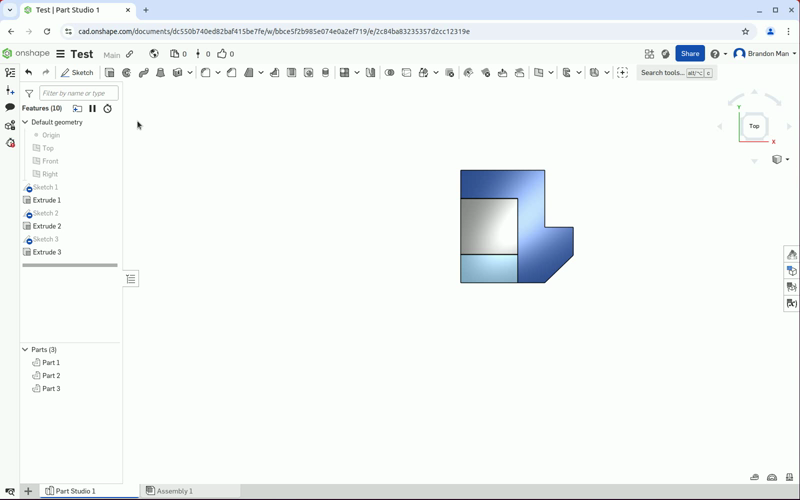
key(shift+h)
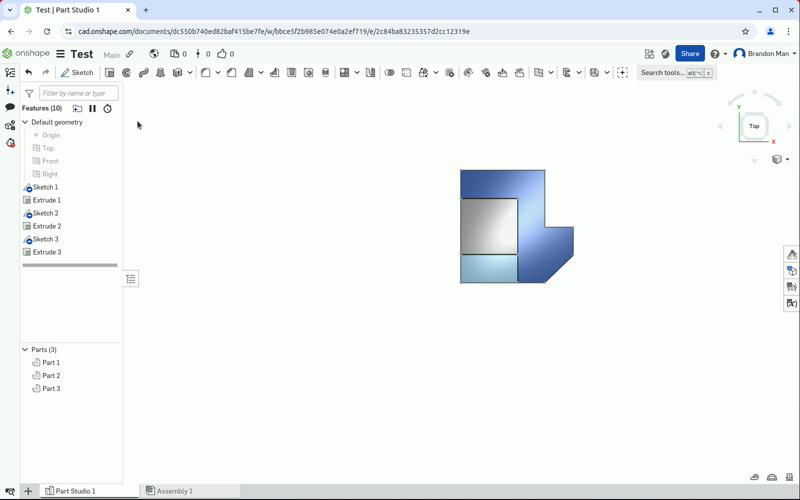
key(shift+h)
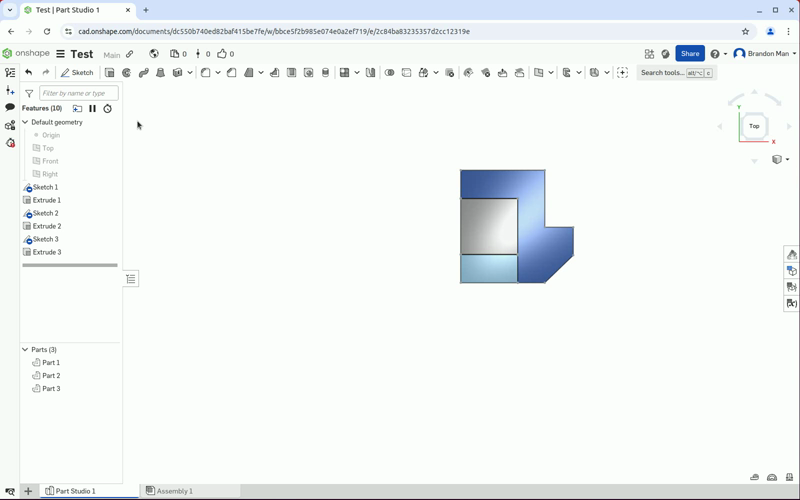
key(shift+7)
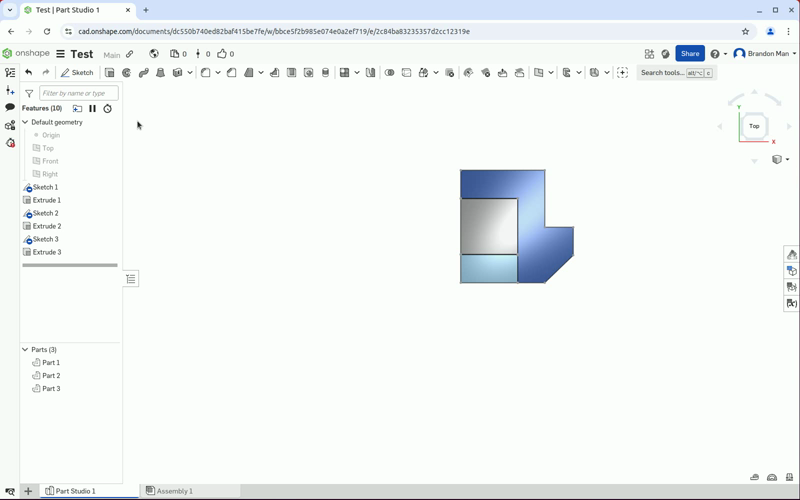
key(up, 3)
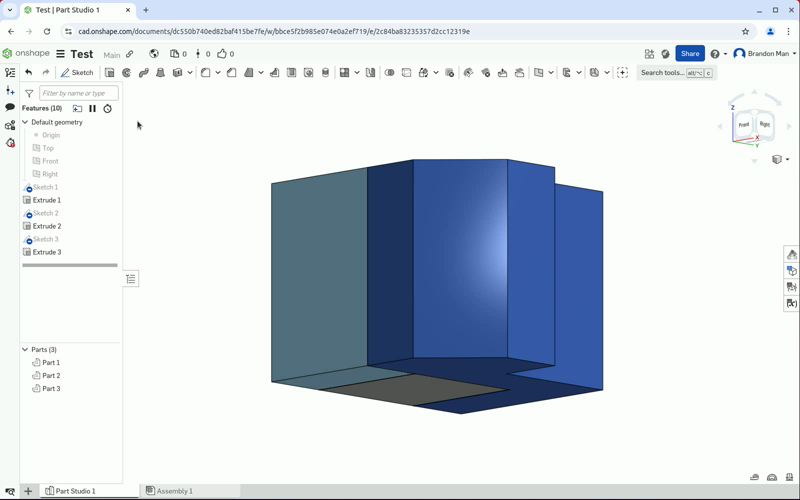
key(left, 3)
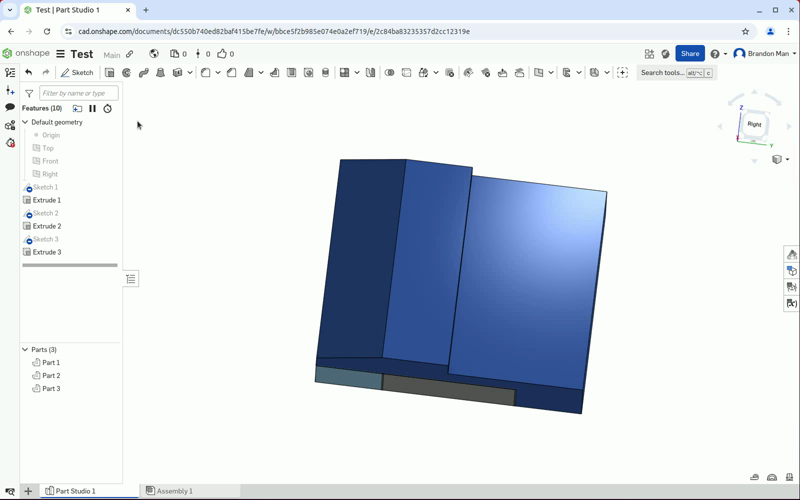
key(right, 3)
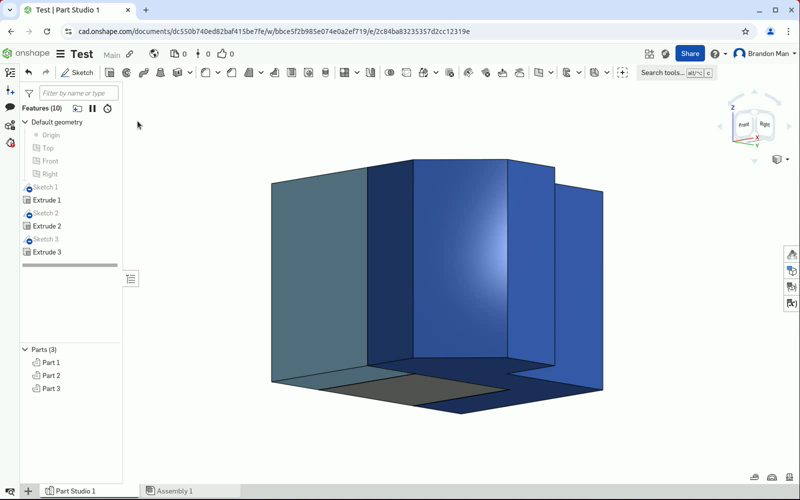
key(down, 3)
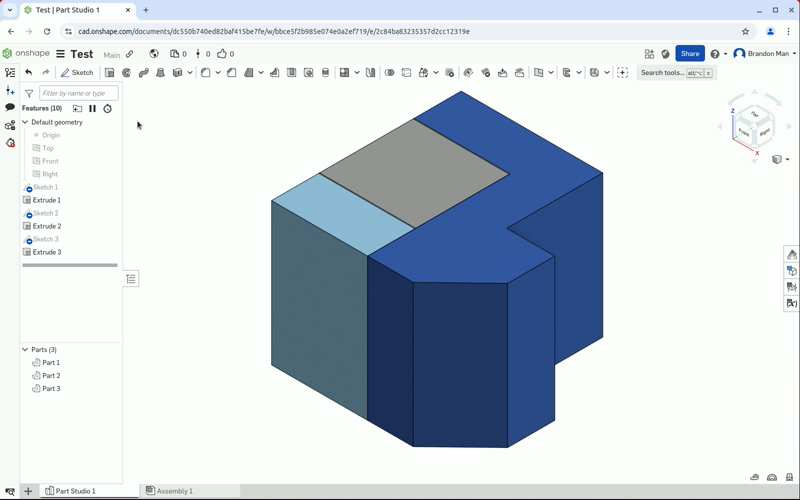
mouse_move(73, 189)
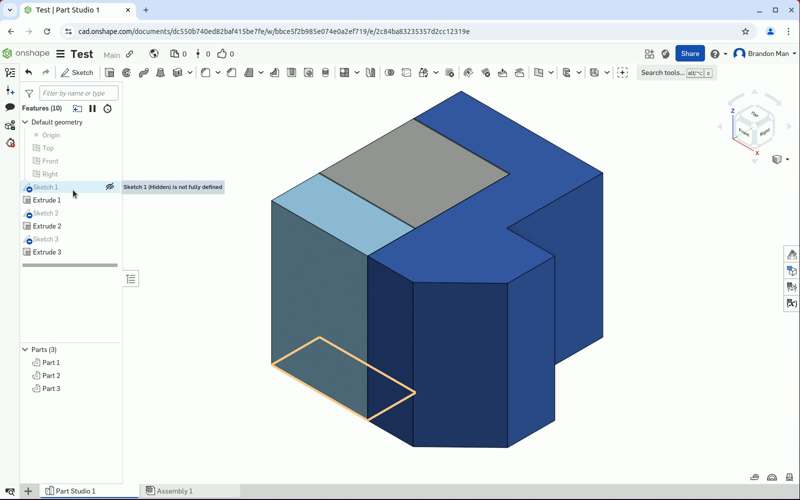
click(73, 189)